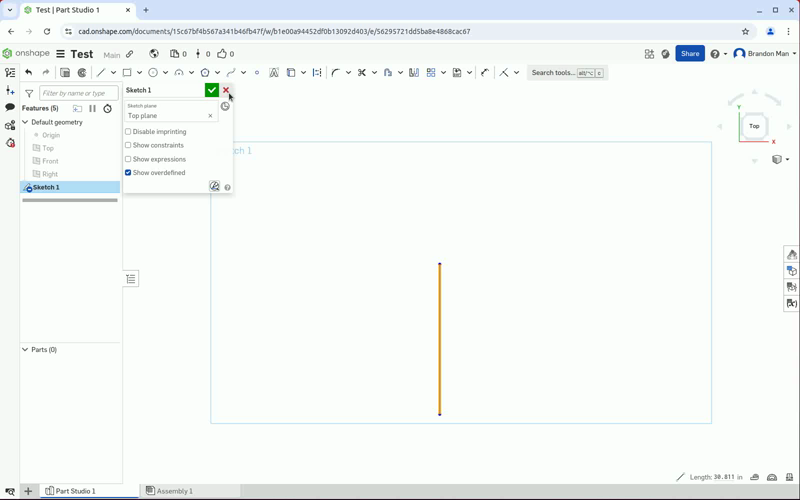
key(shift+h)
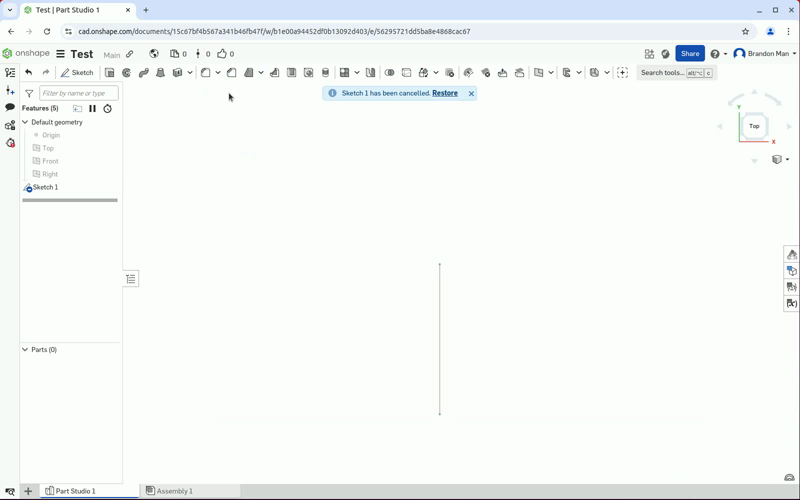
key(shift+s)
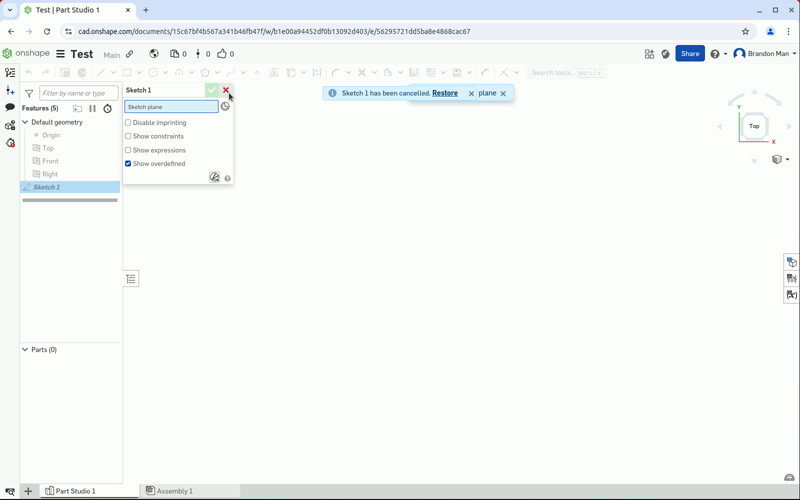
mouse_move(73, 150)
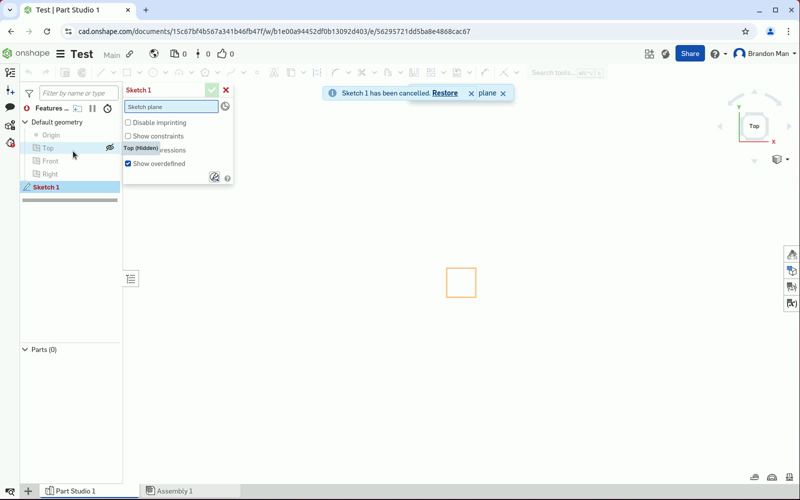
click(73, 150)
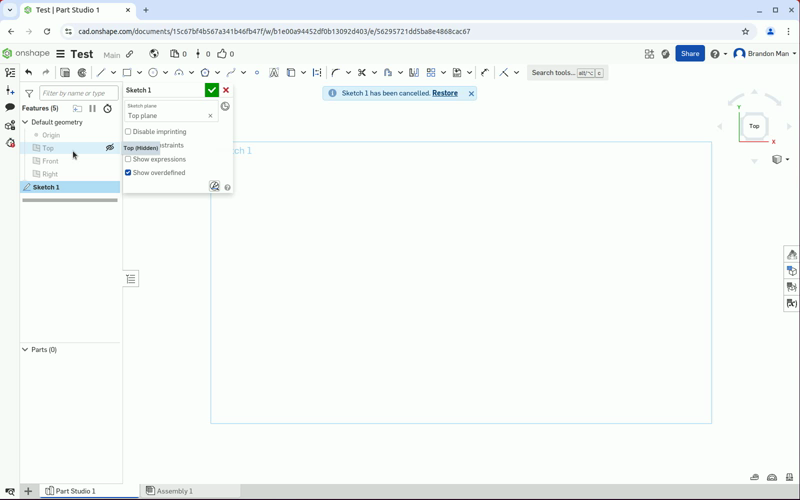
mouse_move(73, 352)
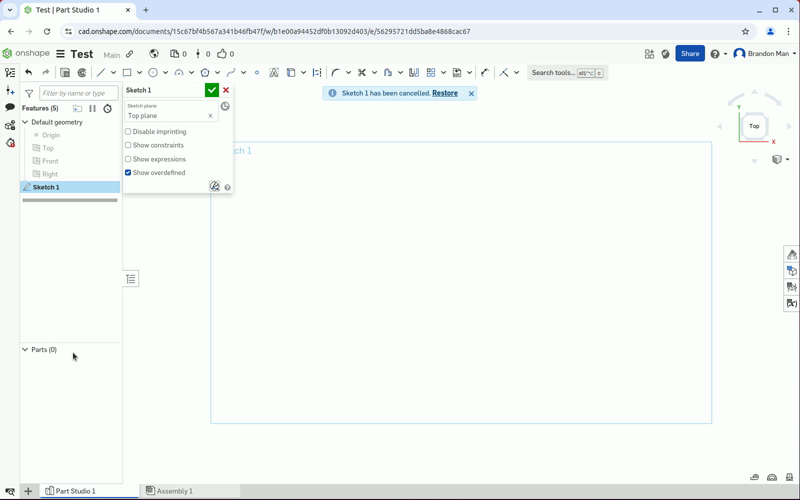
key(y)
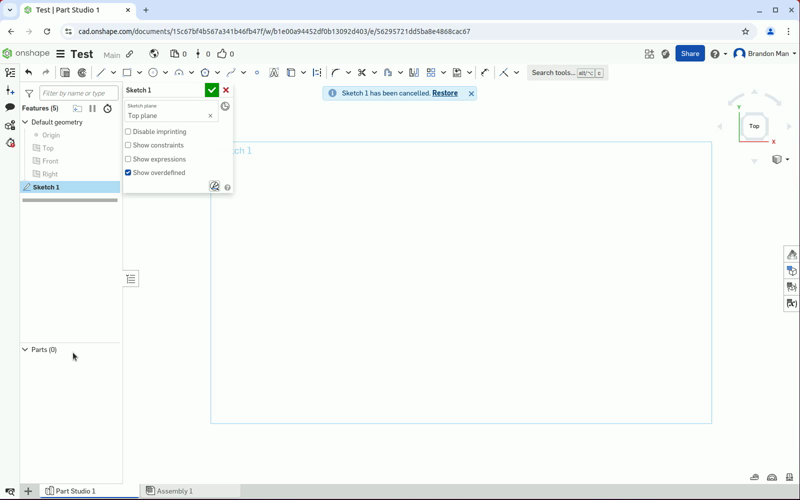
key(l)
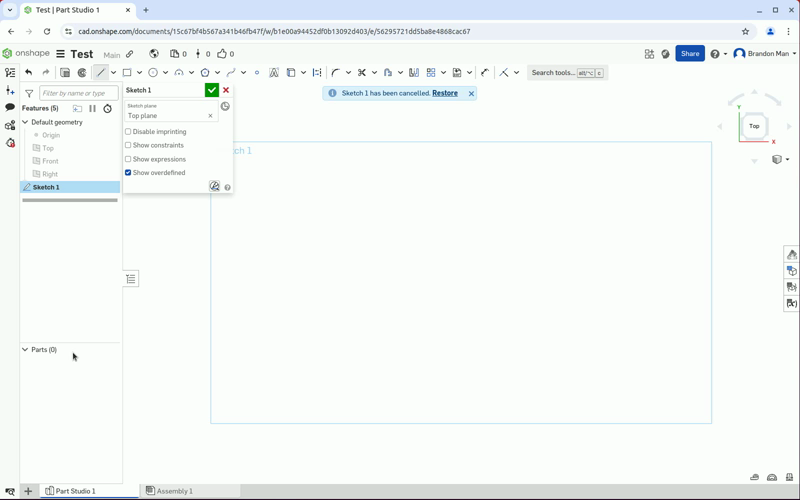
key_down(shift)
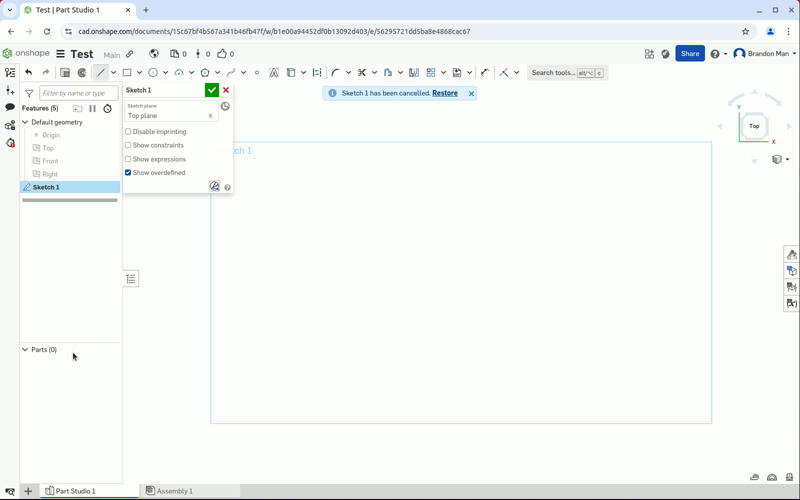
mouse_move(385, 282)
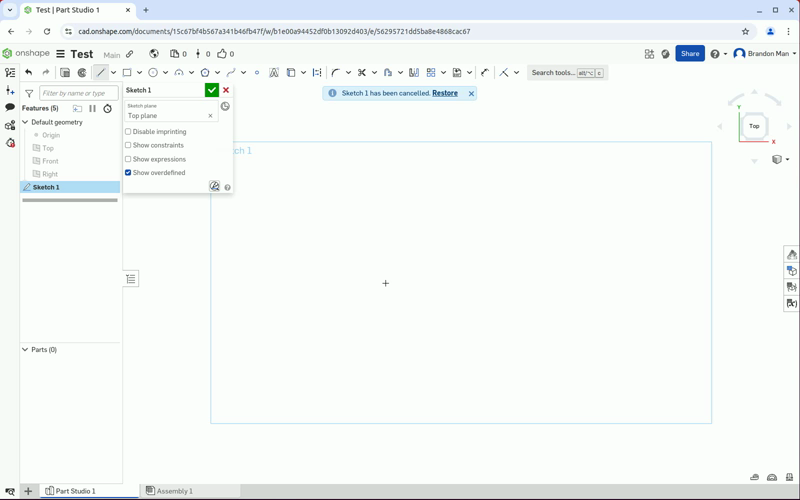
click(385, 282)
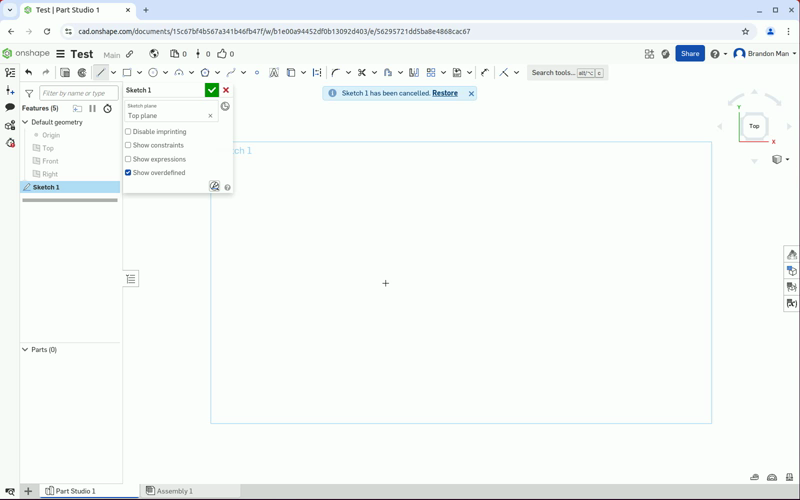
key_up(shift)
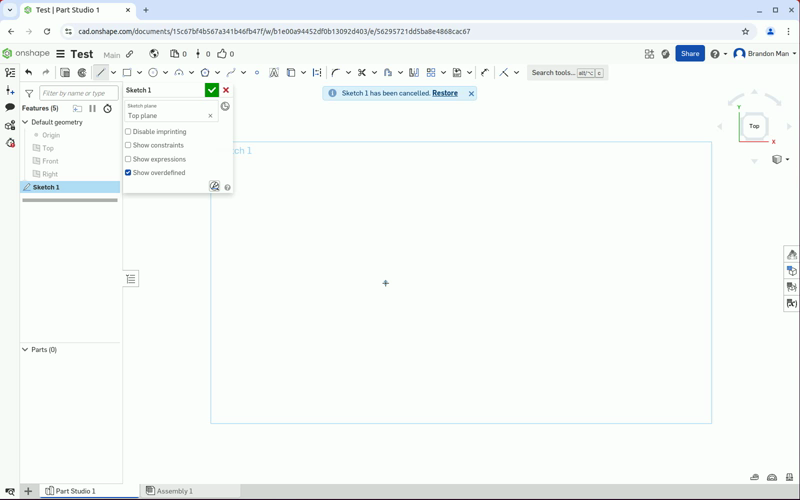
key_down(shift)
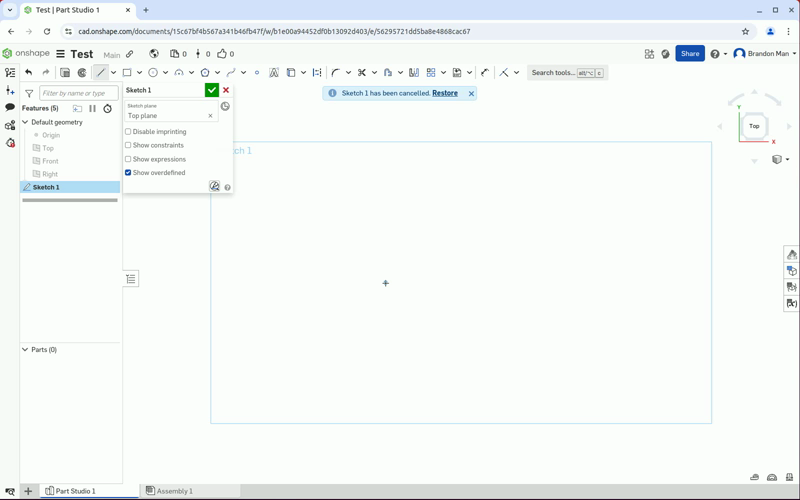
mouse_move(461, 282)
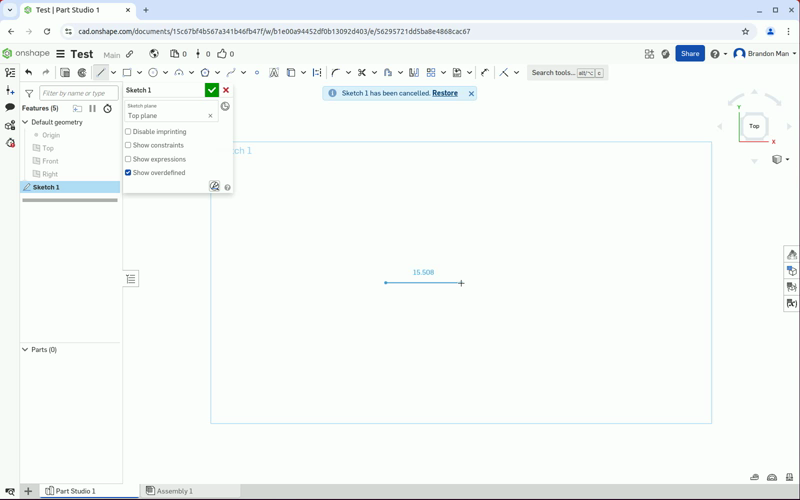
click(461, 282)
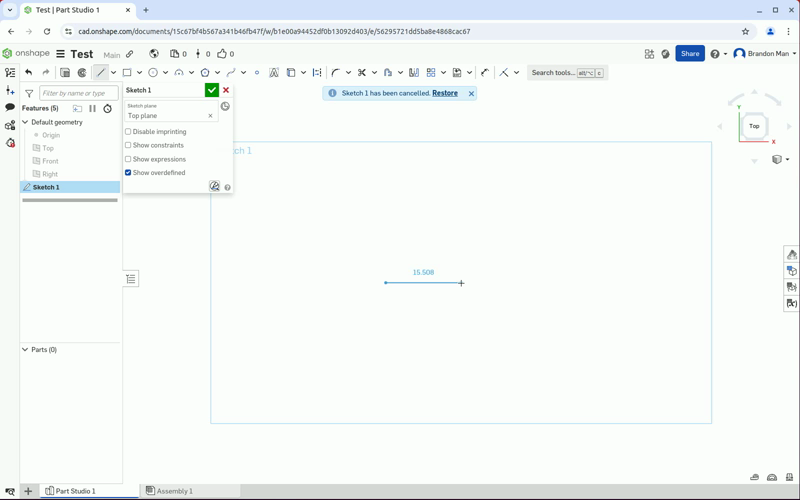
key_up(shift)
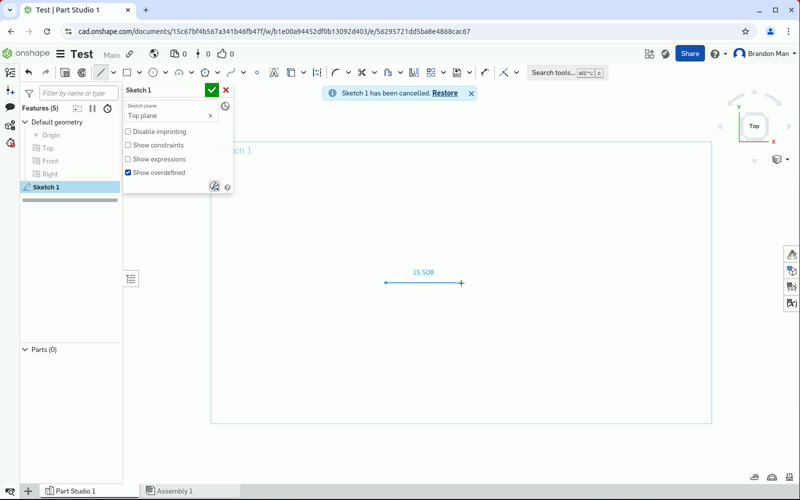
key_down(shift)
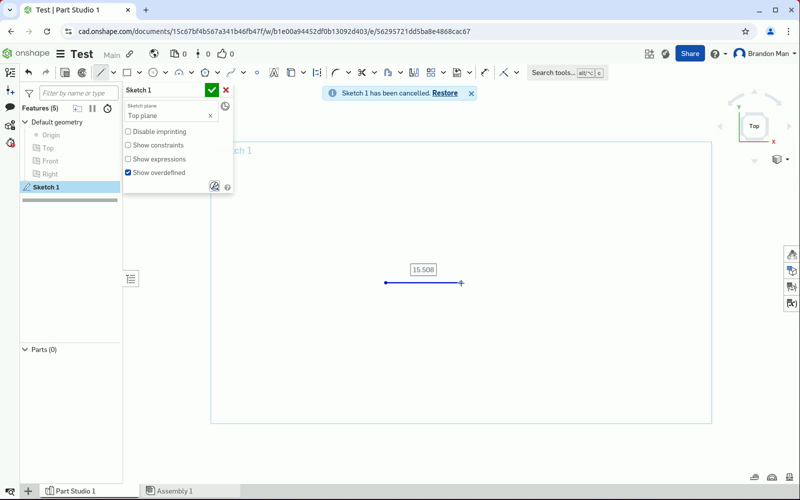
mouse_move(461, 177)
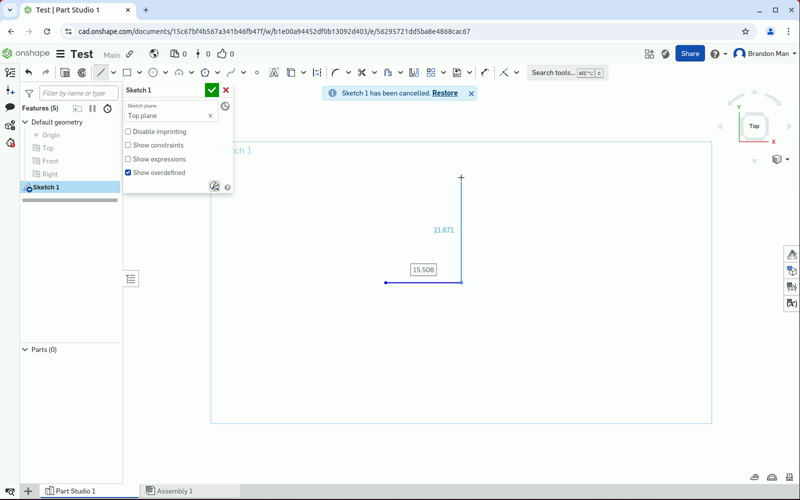
click(461, 177)
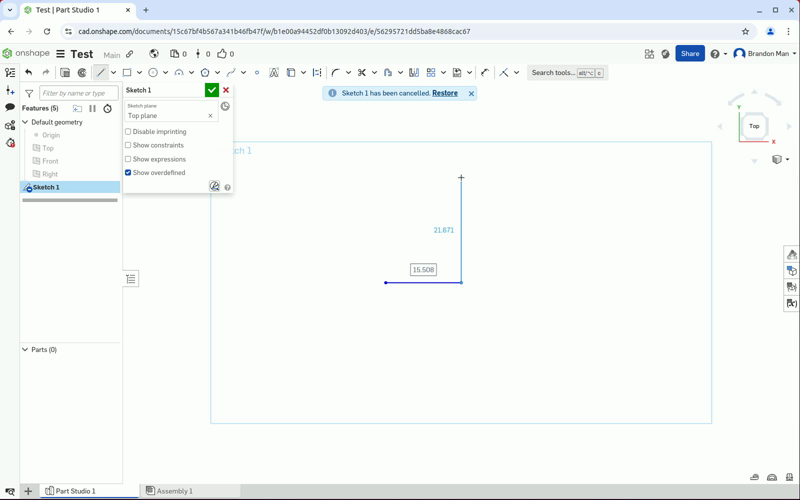
key_up(shift)
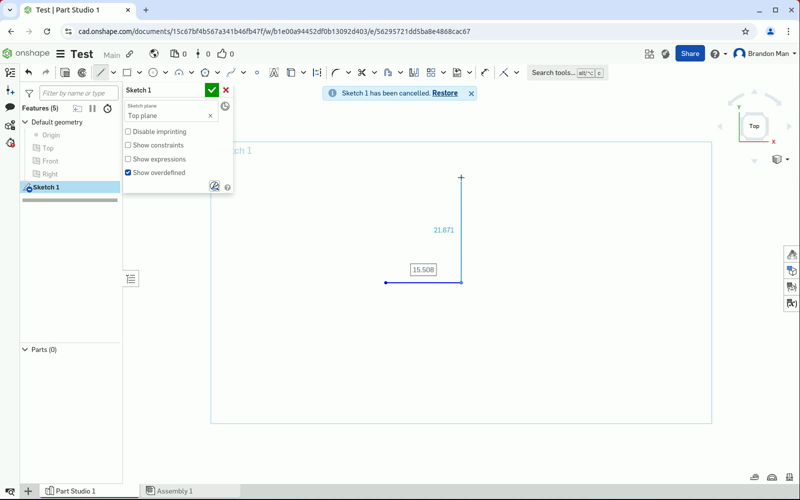
key_down(shift)
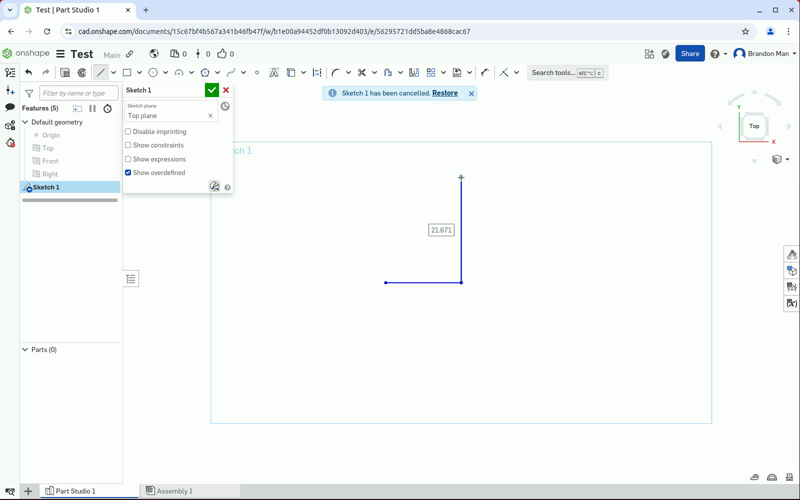
mouse_move(385, 177)
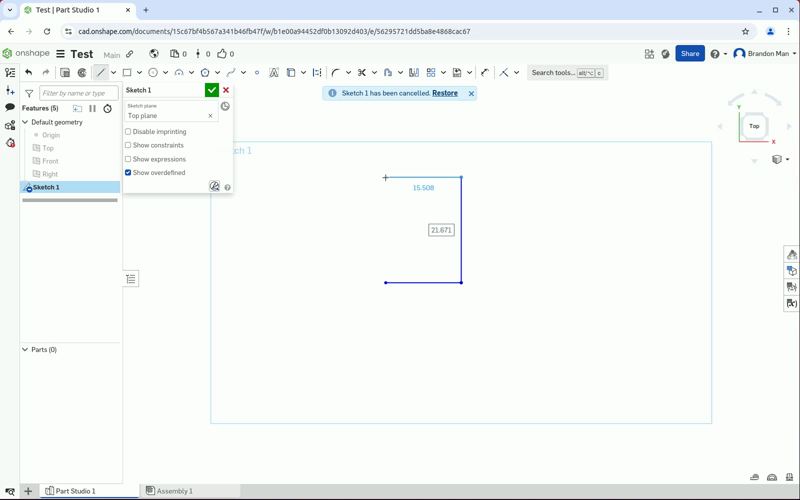
click(385, 177)
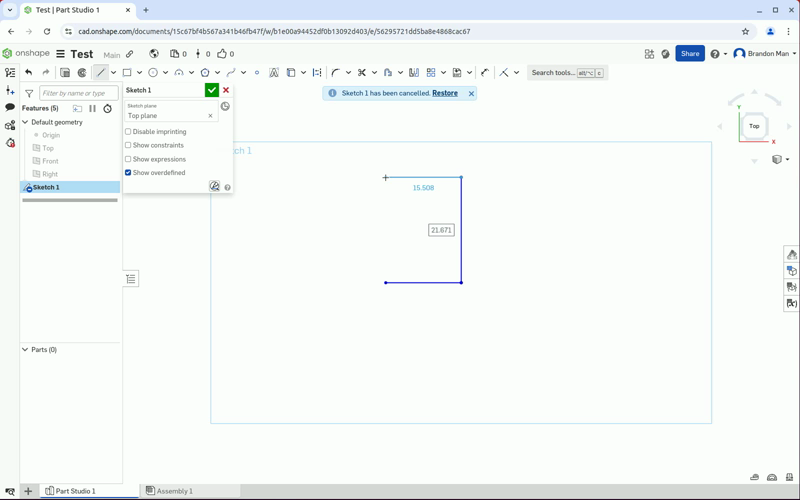
key_up(shift)
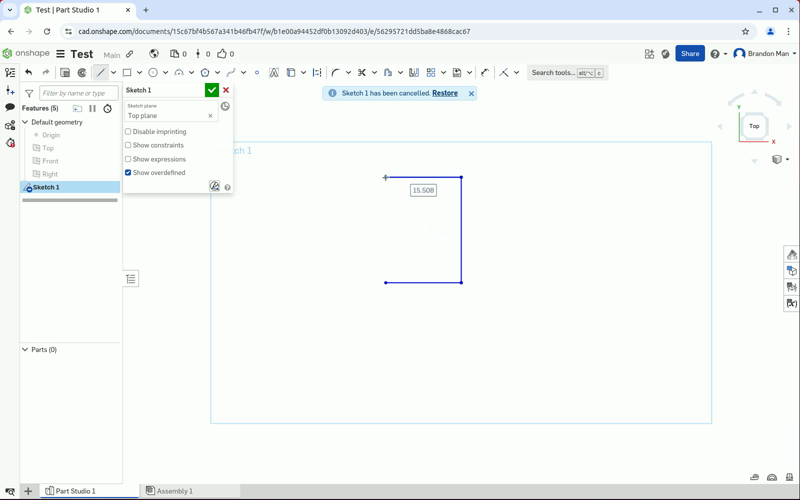
key_down(shift)
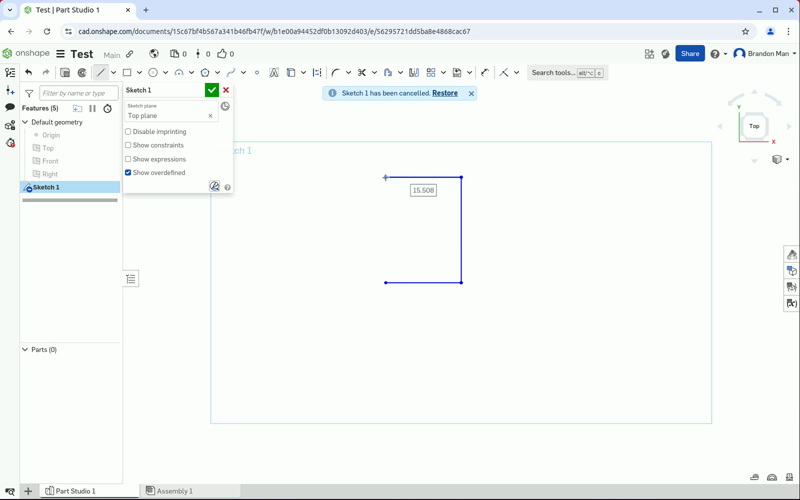
mouse_move(385, 282)
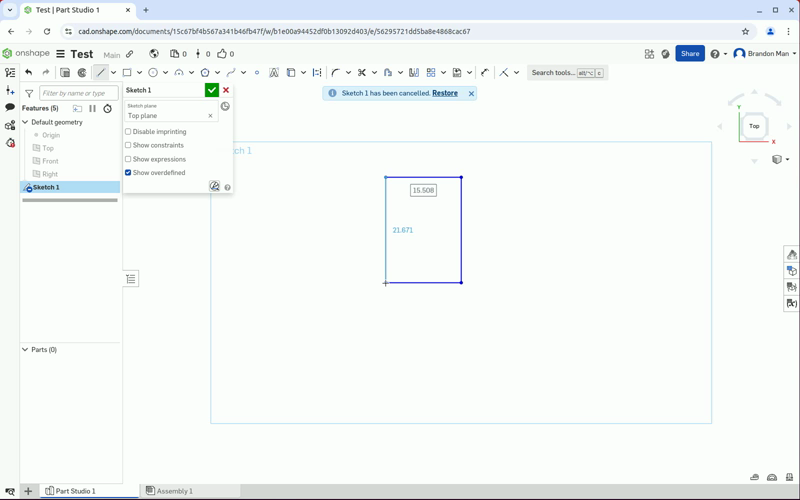
key_up(shift)
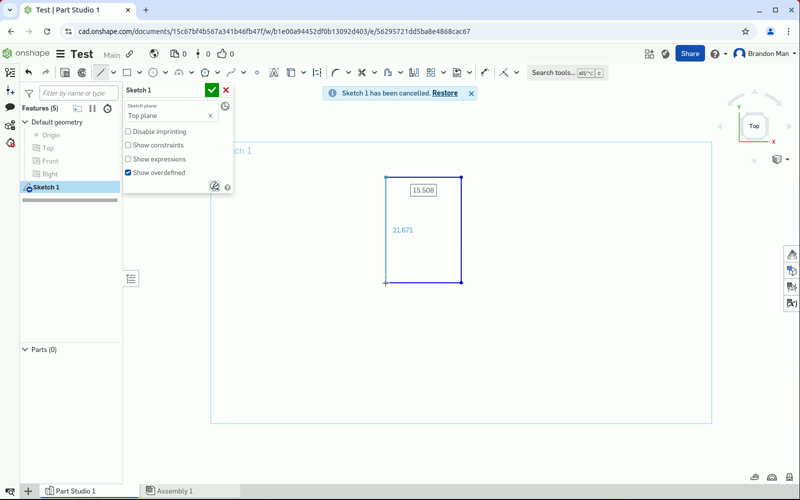
click(385, 282)
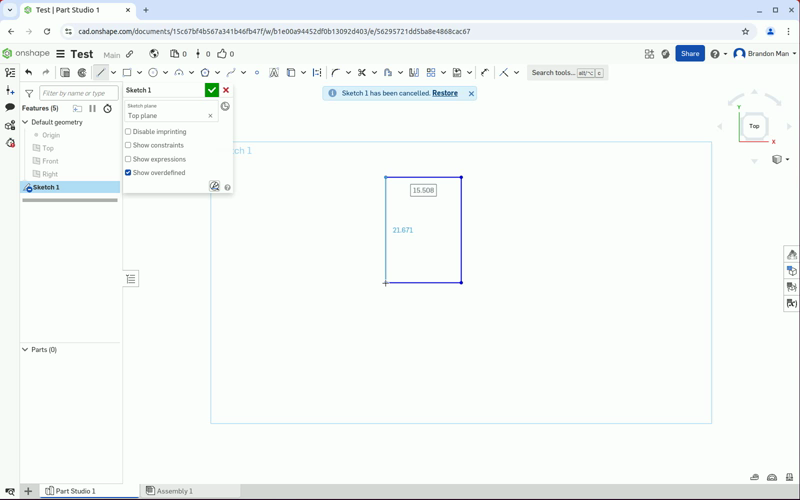
key(esc)
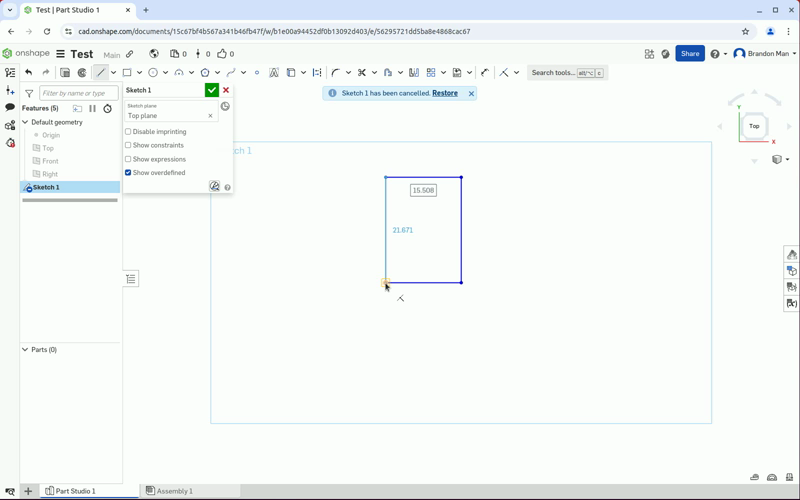
mouse_move(409, 250)
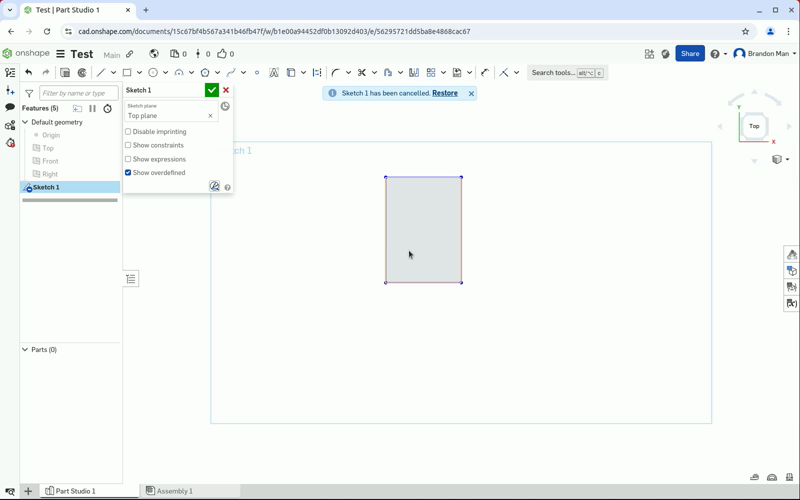
click(409, 250)
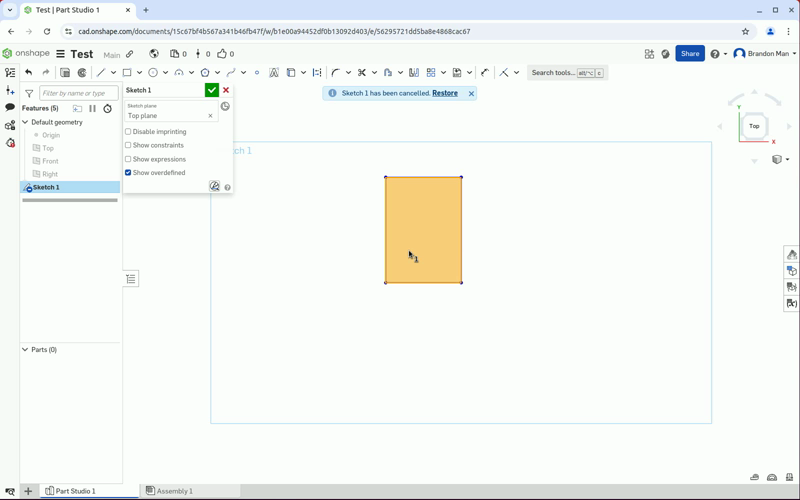
mouse_move(73, 352)
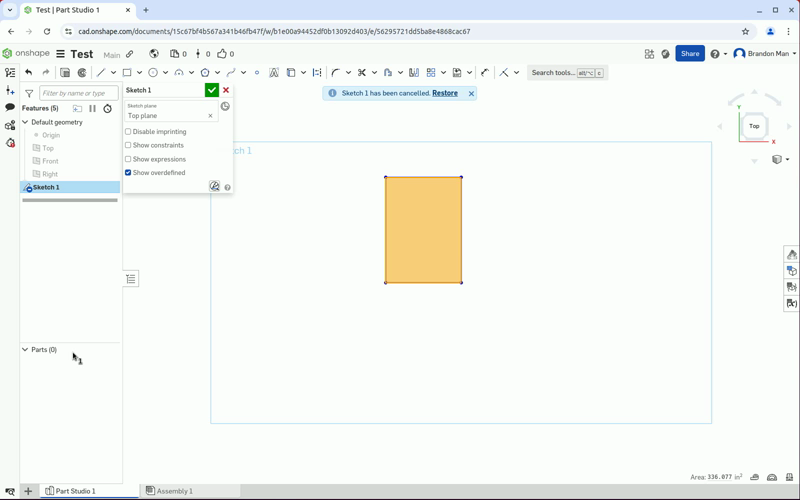
key(shift+y)
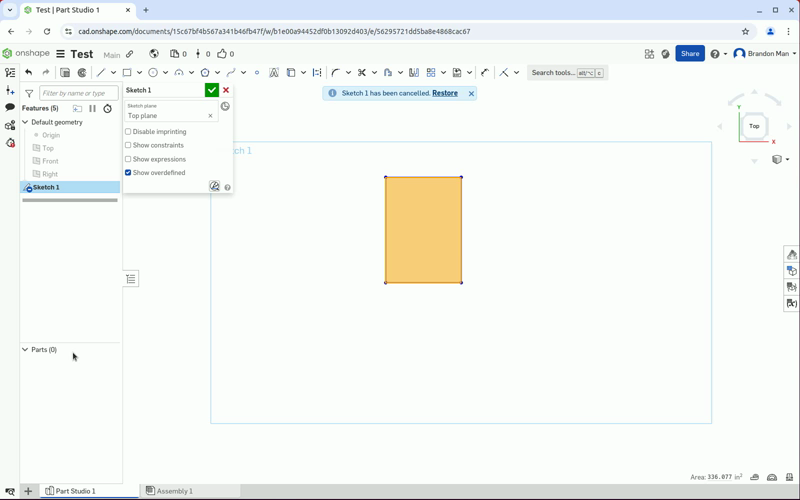
key(shift+e)
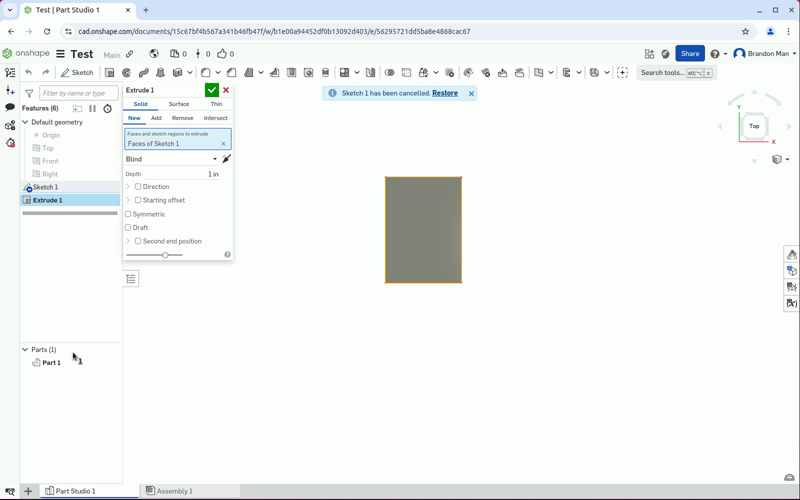
mouse_move(143, 106)
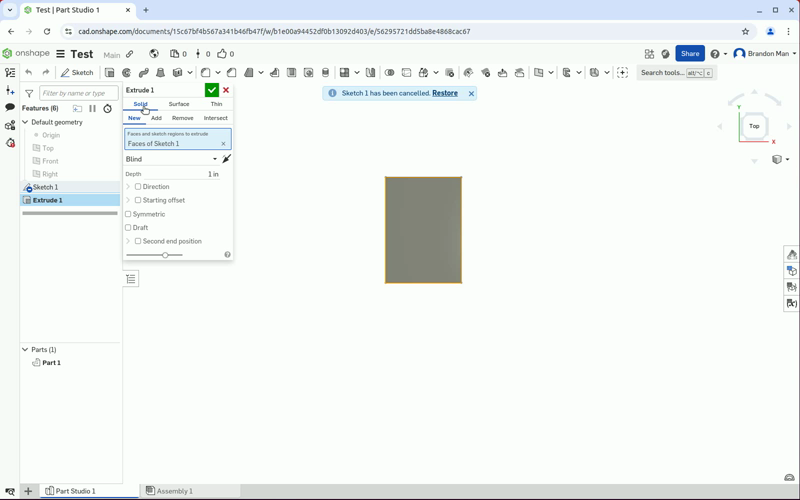
click(143, 106)
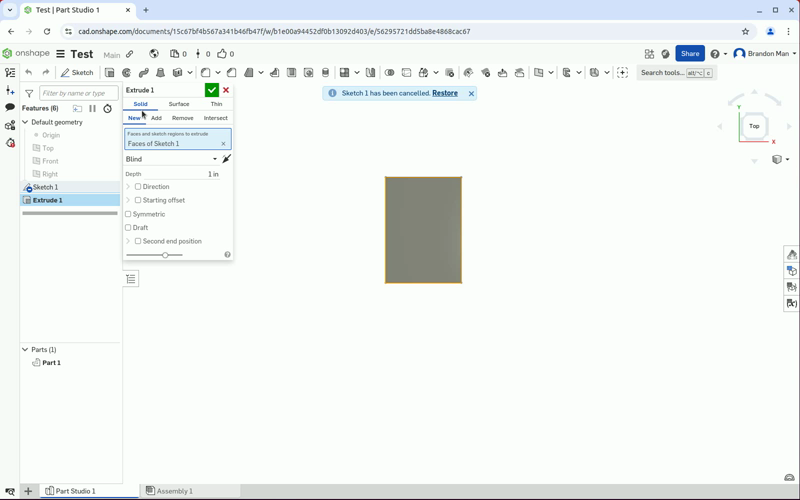
mouse_move(137, 120)
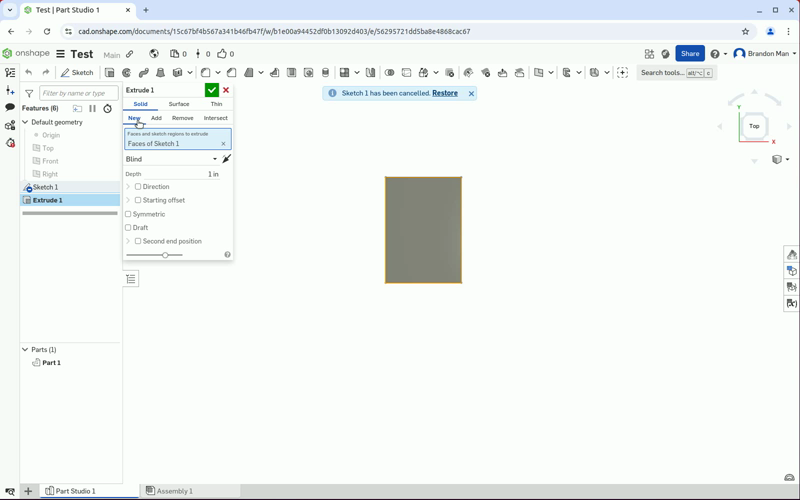
click(137, 120)
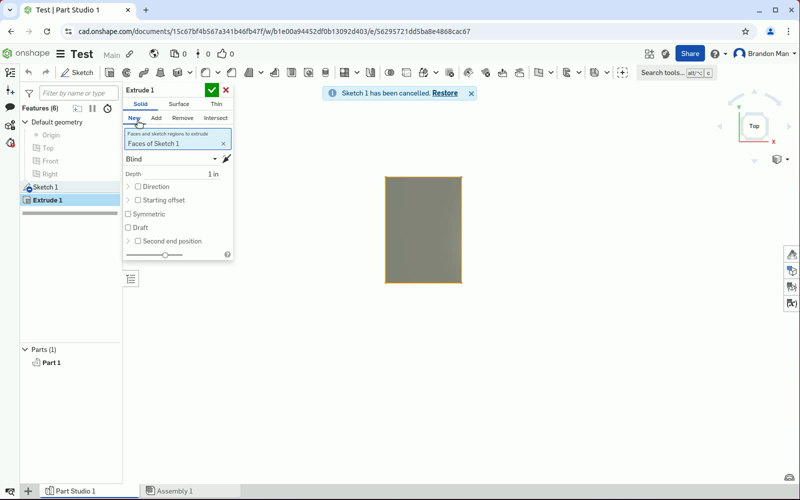
key(tab, 4)
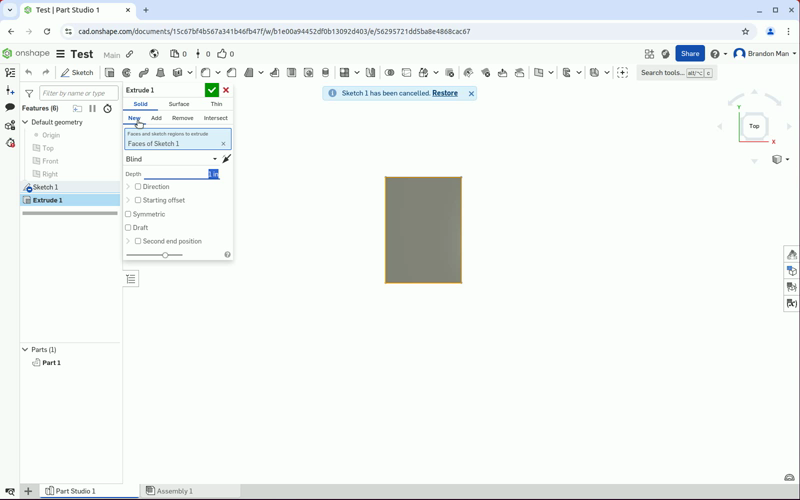
text(1.204)
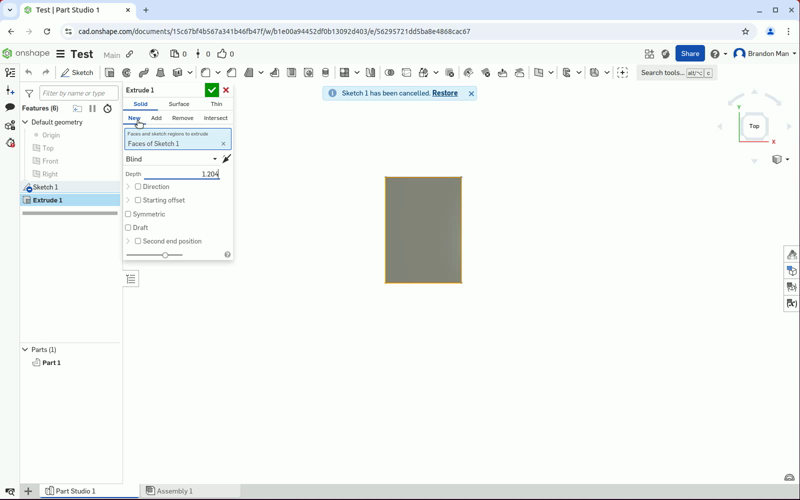
key(enter)
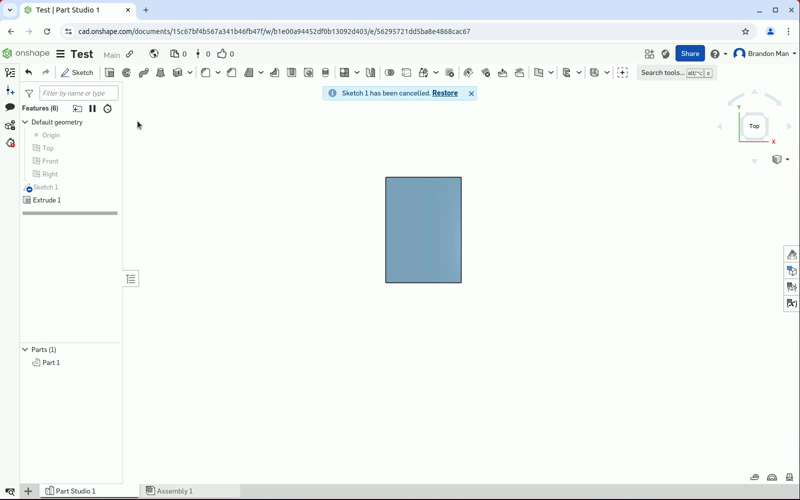
key(shift+h)
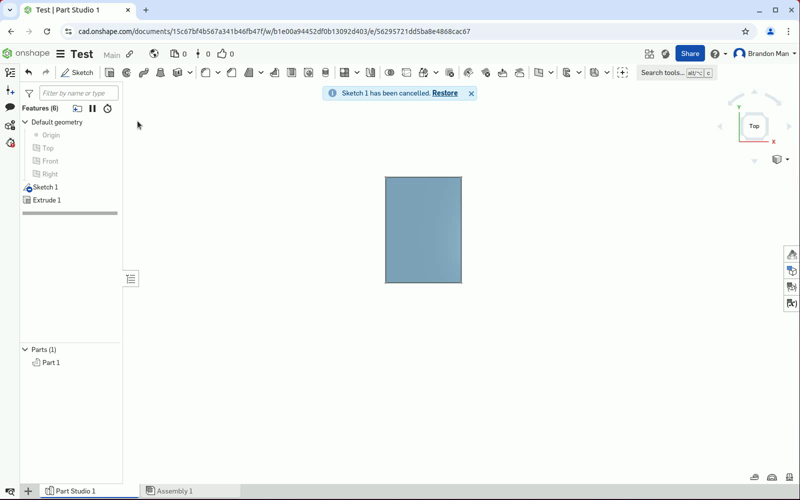
key(shift+h)
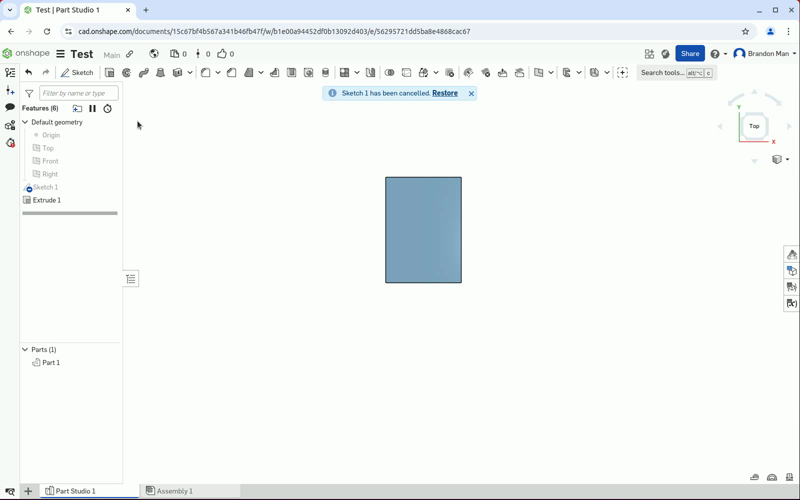
mouse_move(73, 189)
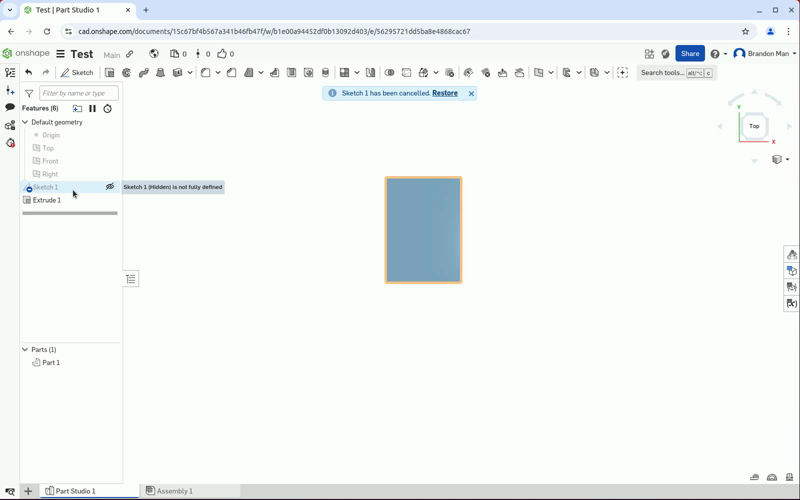
click(73, 189)
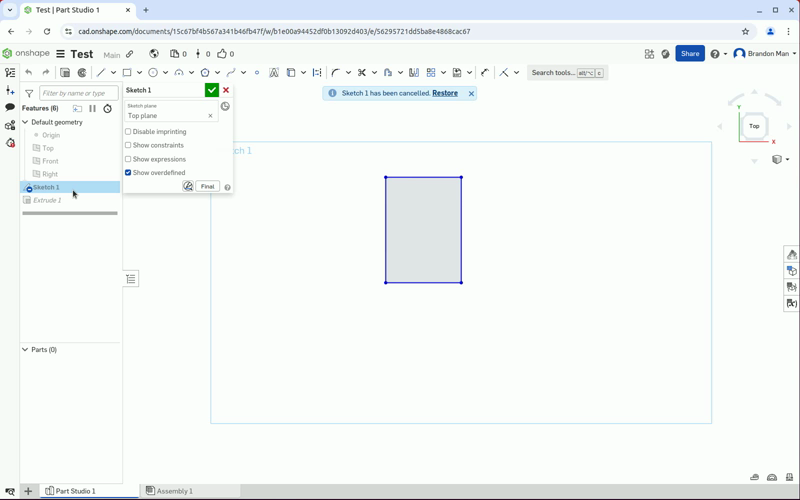
mouse_move(229, 92)
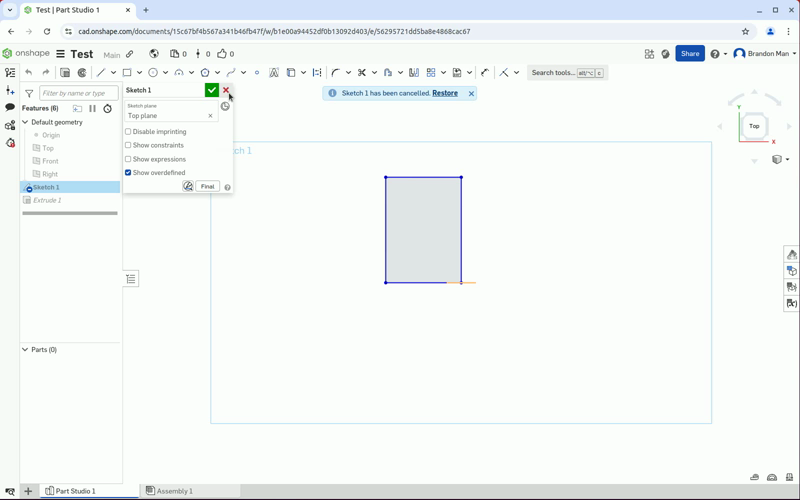
click(229, 92)
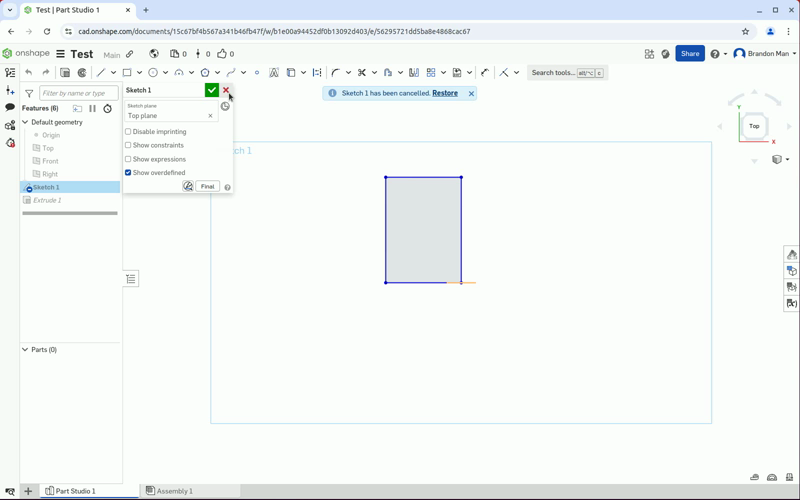
key(shift+s)
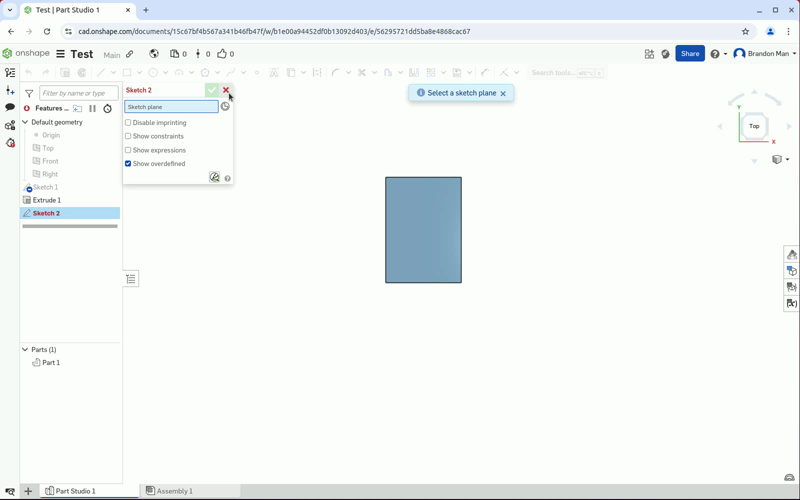
mouse_move(73, 150)
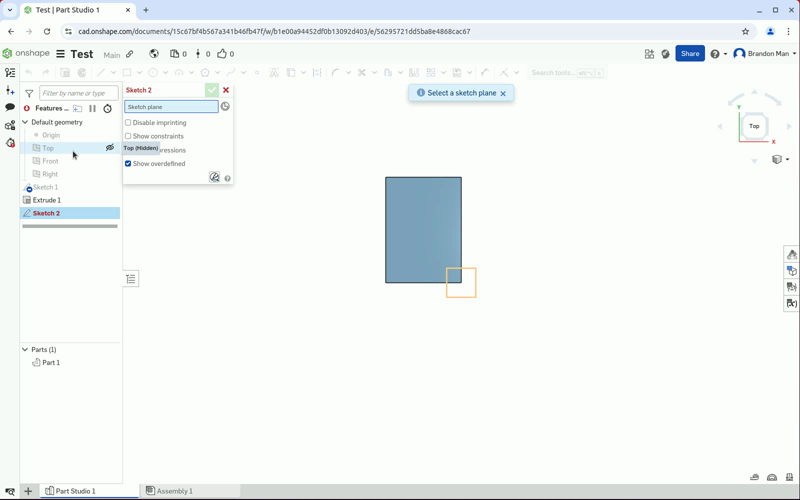
click(73, 150)
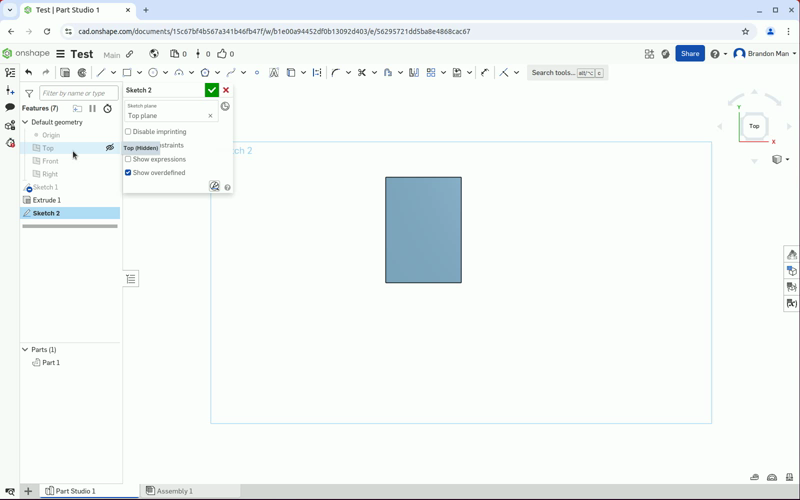
mouse_move(73, 352)
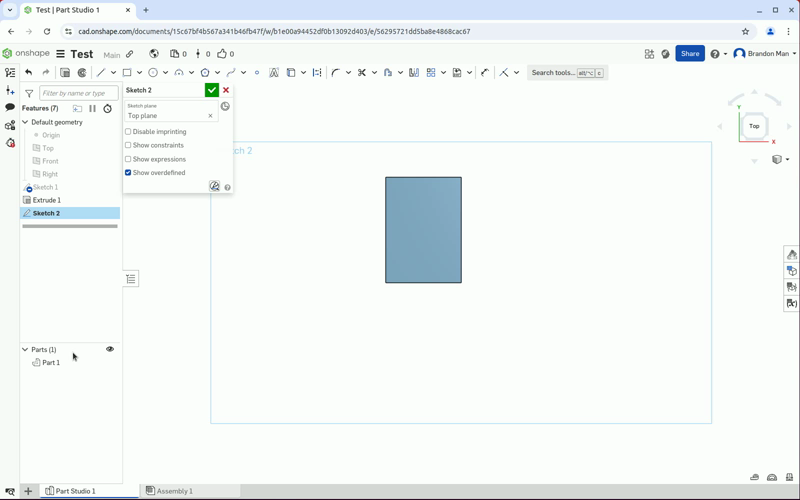
key(y)
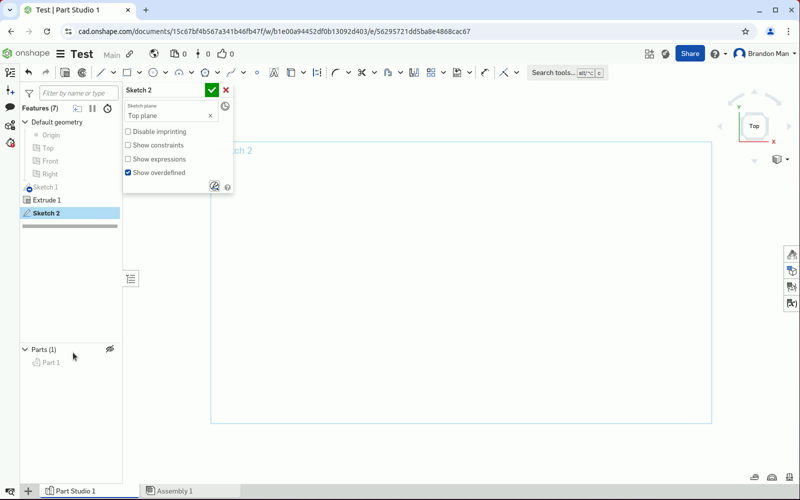
key(l)
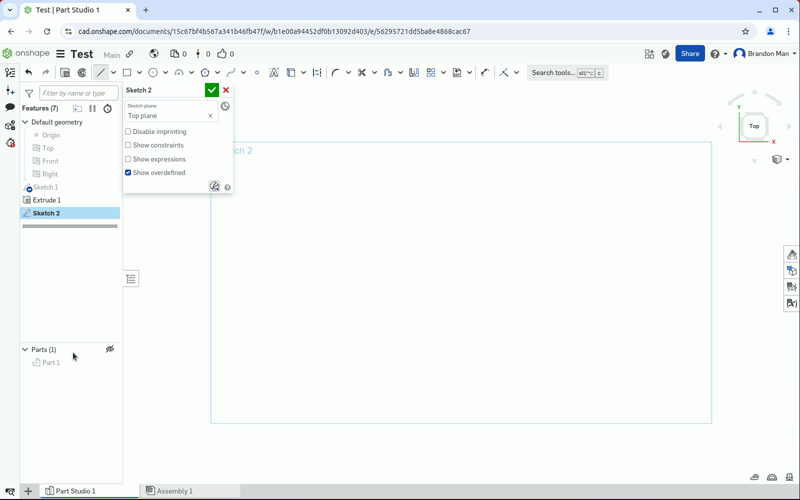
key_down(shift)
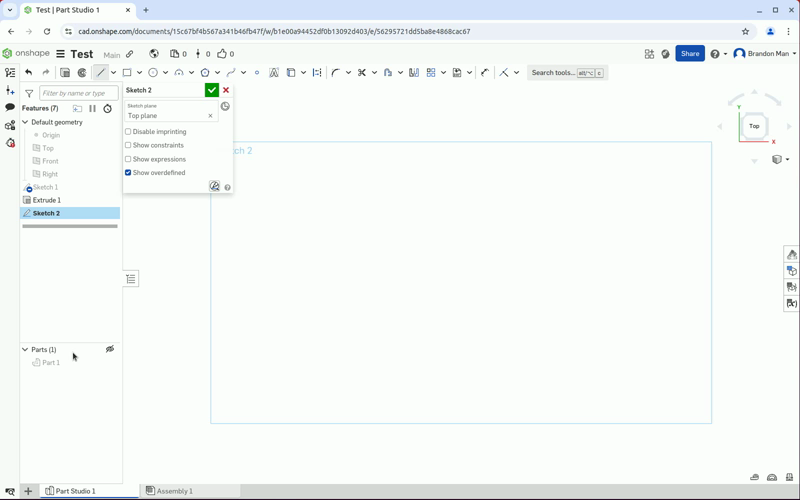
mouse_move(385, 177)
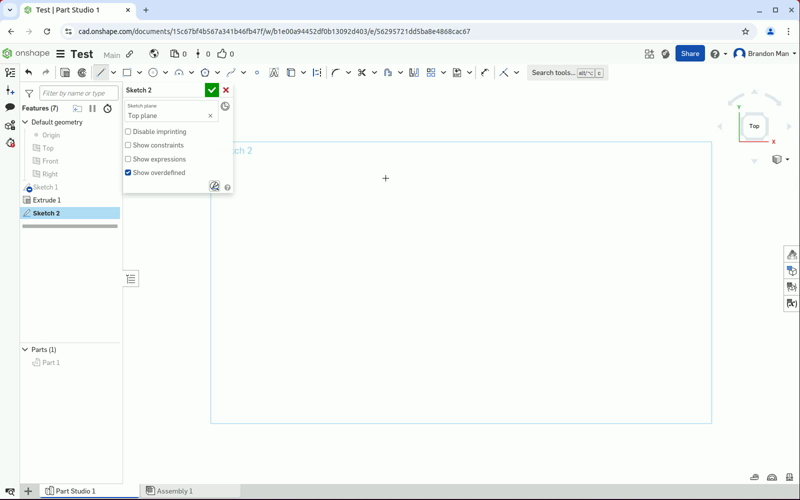
click(385, 177)
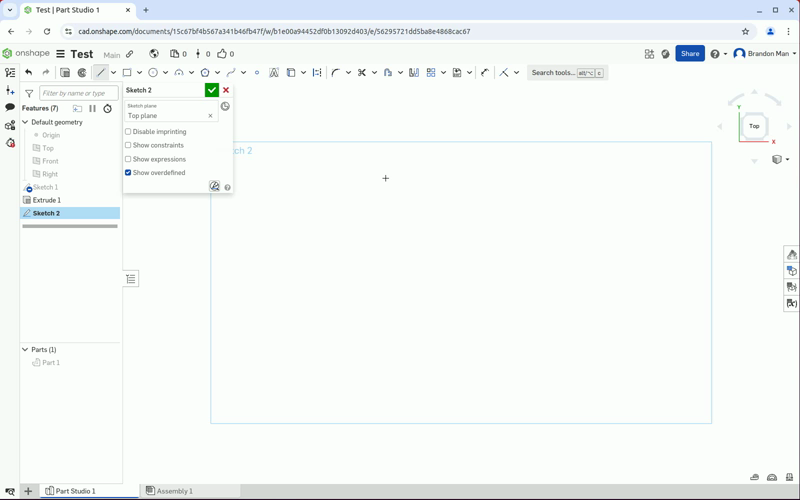
key_up(shift)
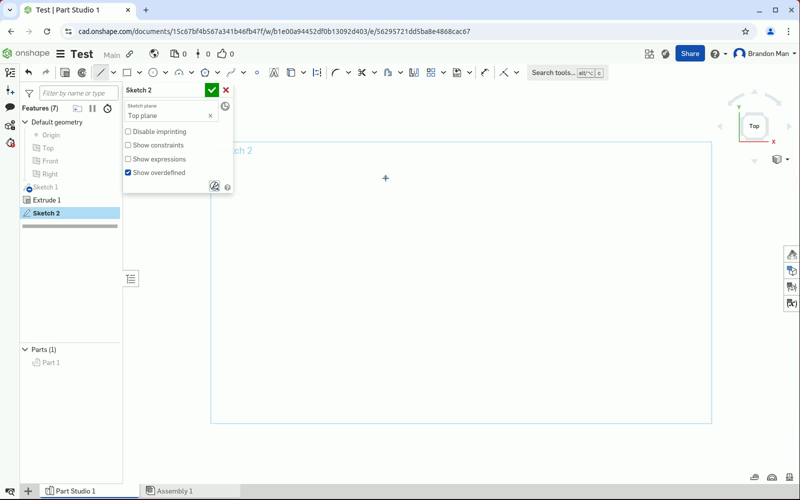
key_down(shift)
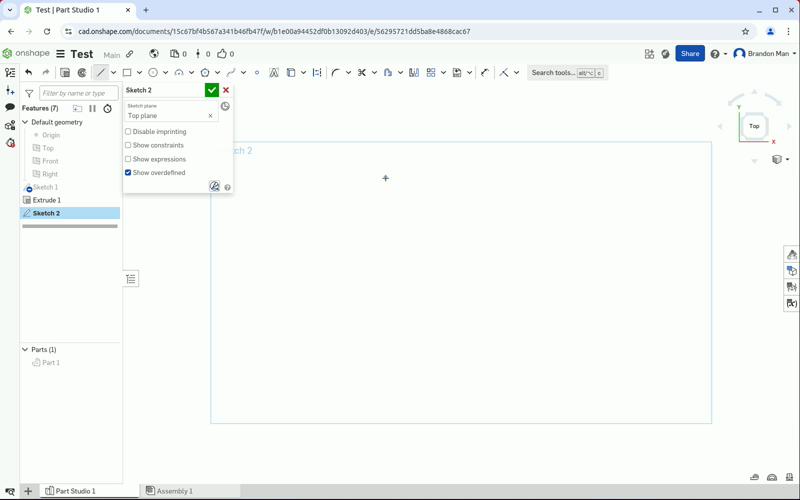
mouse_move(461, 177)
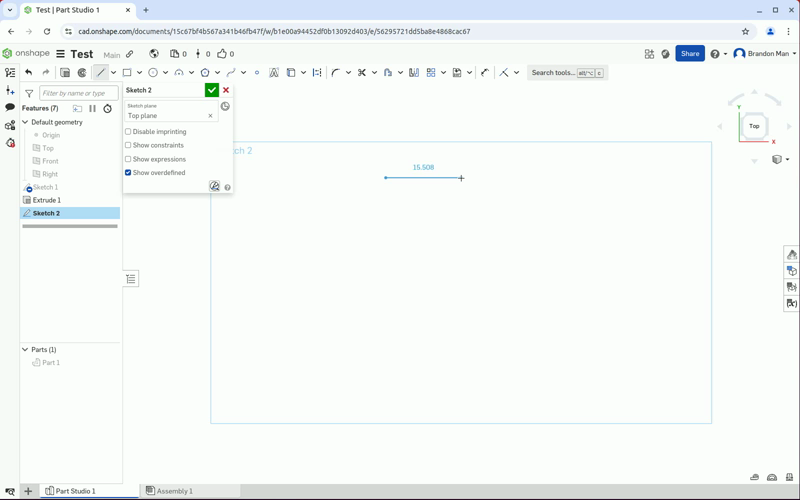
click(461, 177)
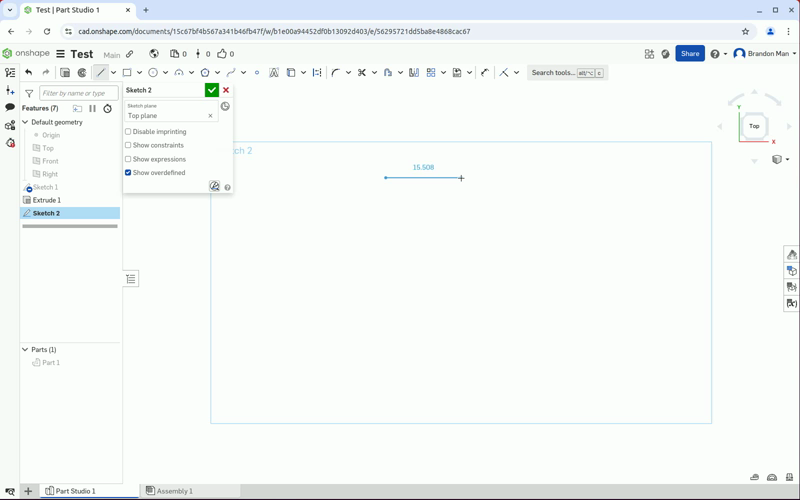
key_up(shift)
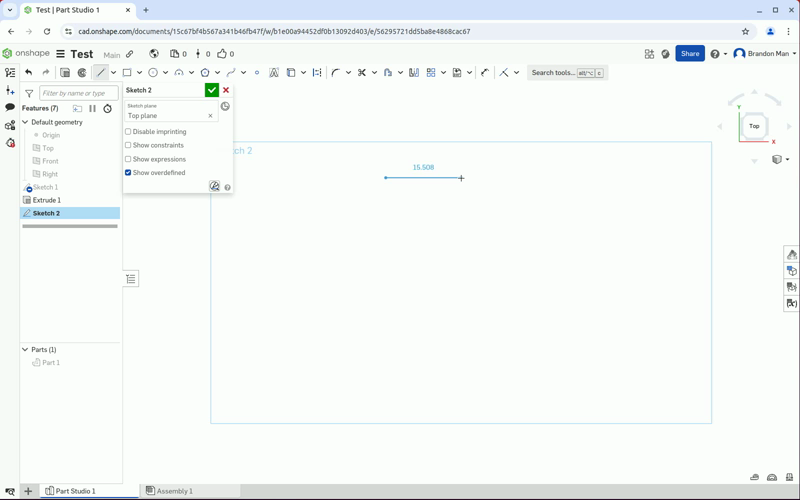
key_down(shift)
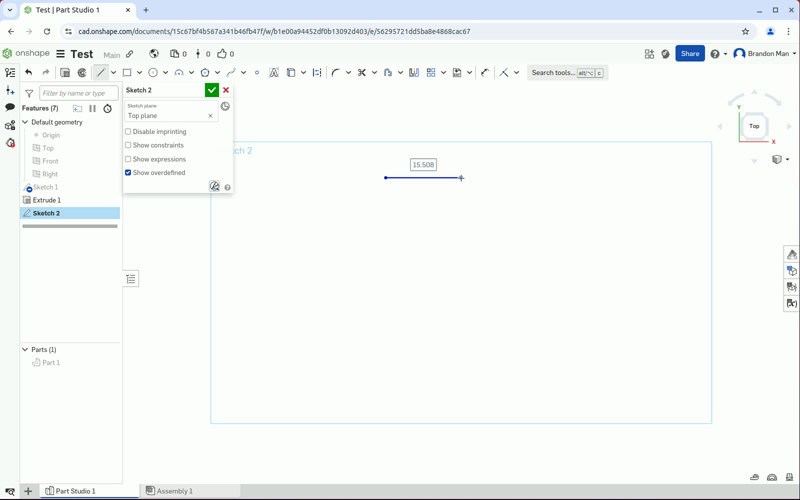
mouse_move(491, 177)
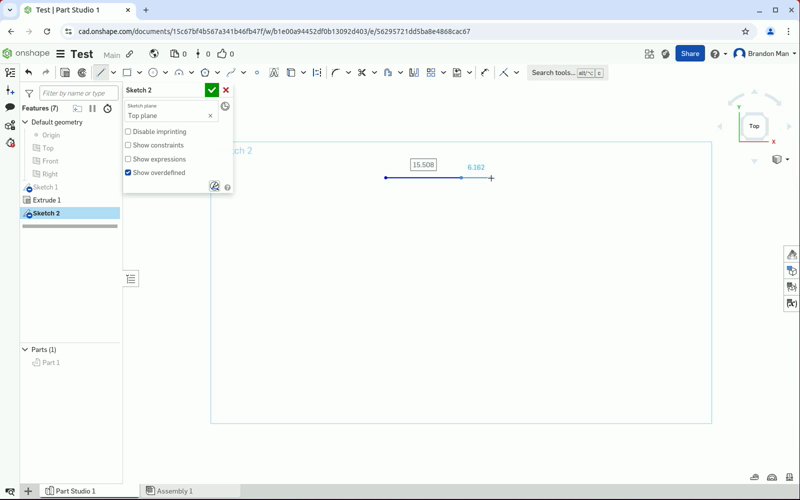
mouse_move(461, 169)
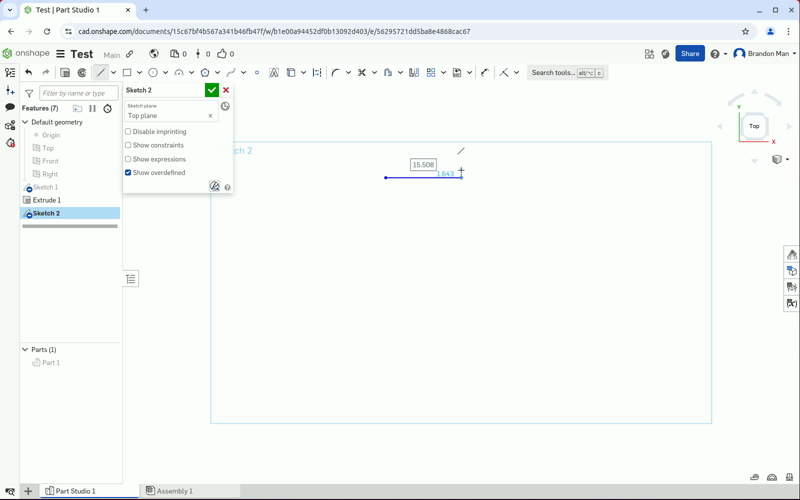
click(461, 169)
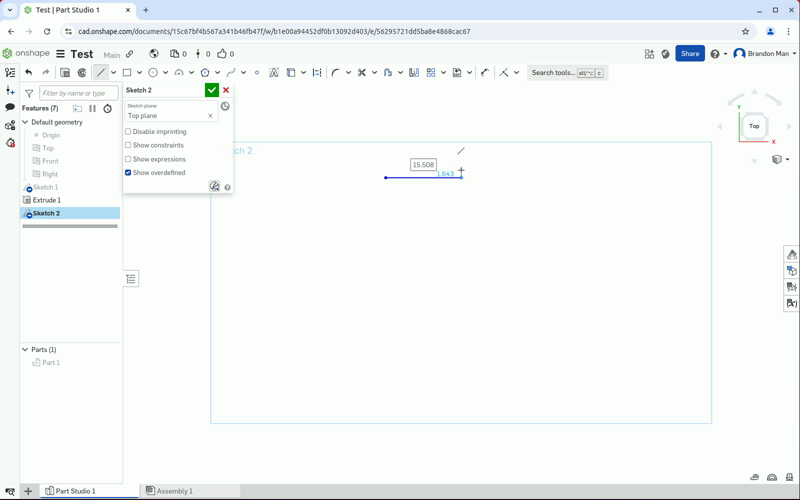
key_up(shift)
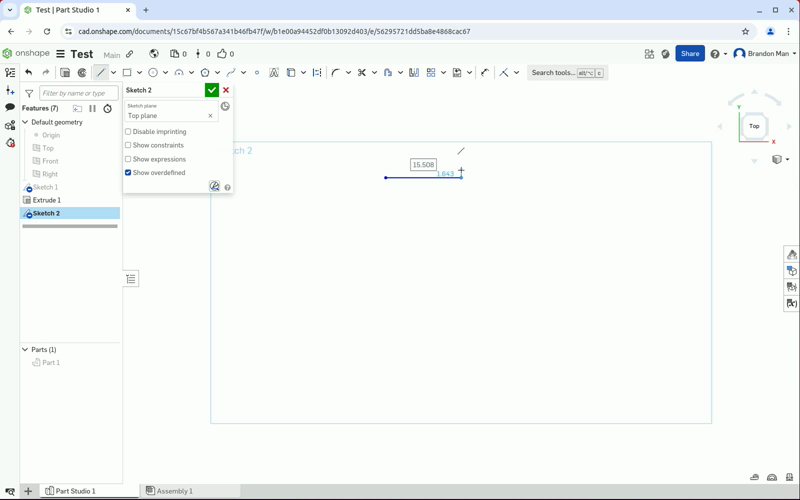
key_down(shift)
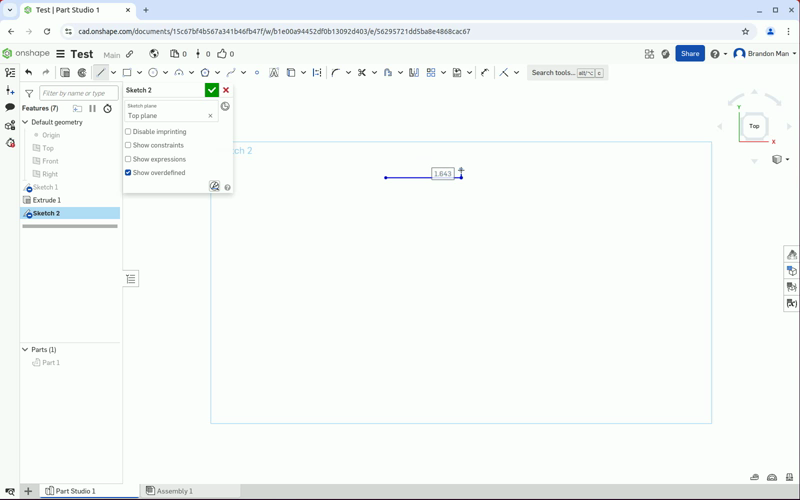
mouse_move(385, 169)
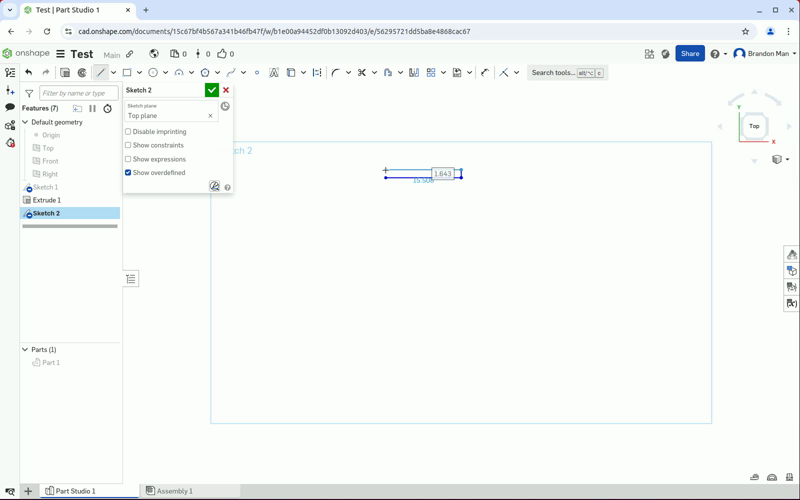
click(385, 169)
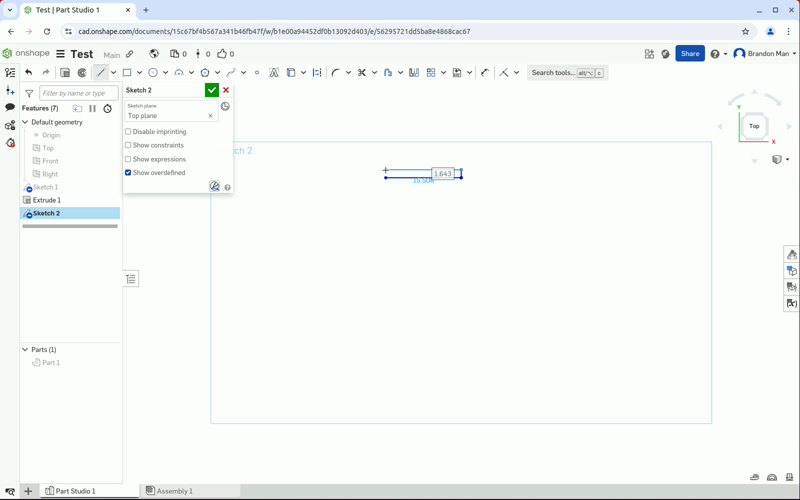
key_up(shift)
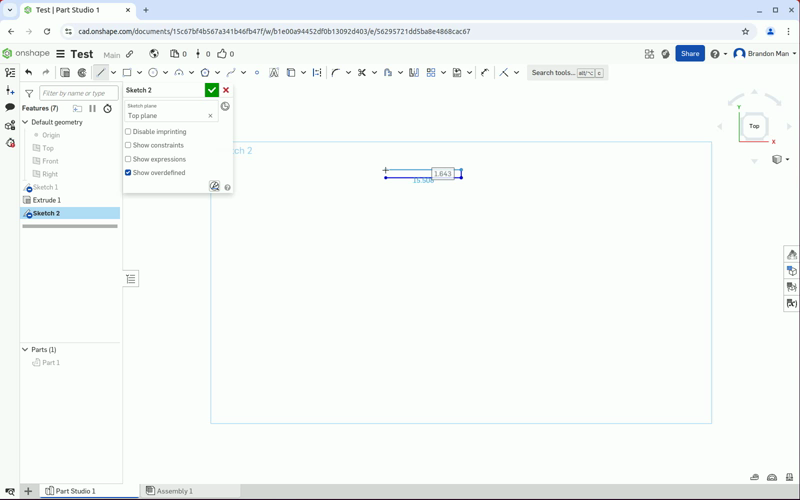
mouse_move(415, 169)
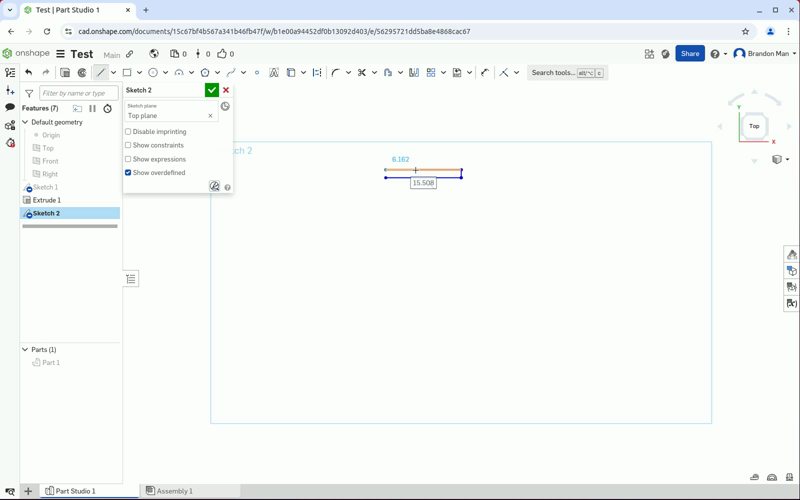
key_down(shift)
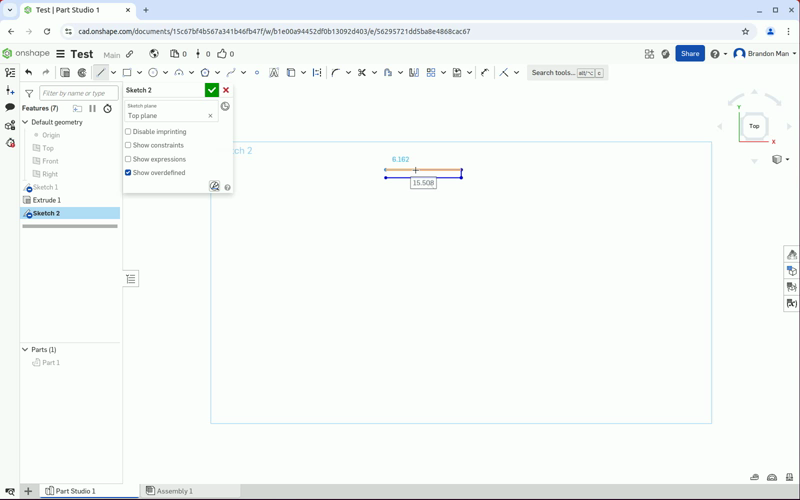
mouse_move(385, 177)
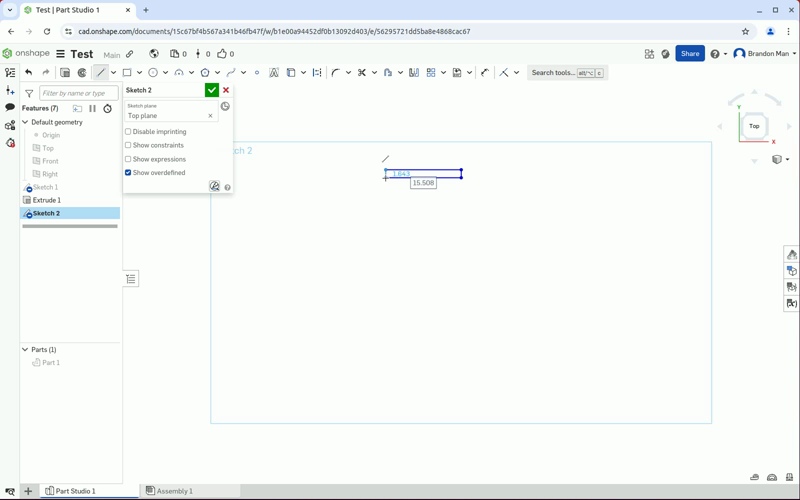
key_up(shift)
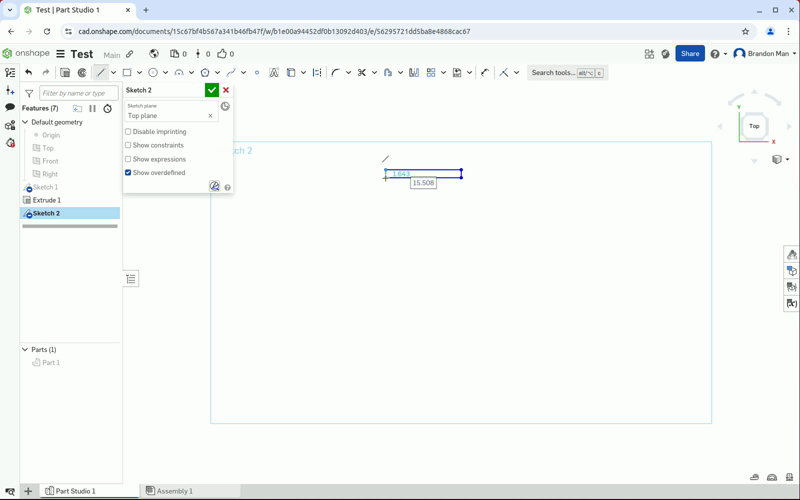
click(385, 177)
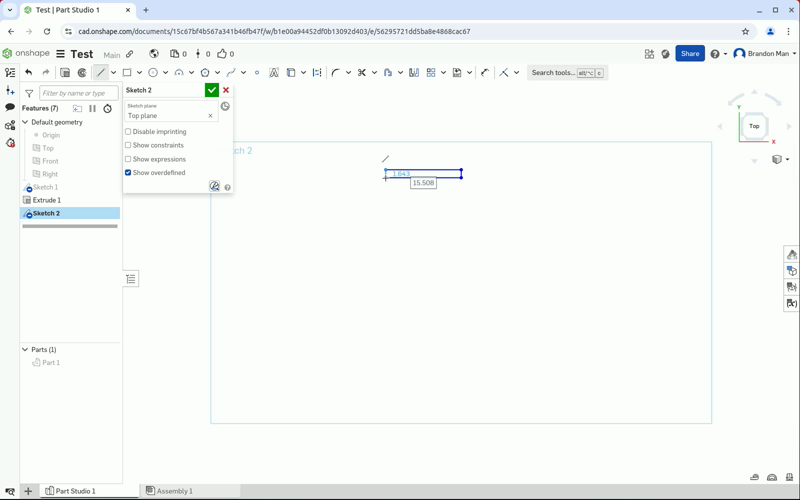
key(esc)
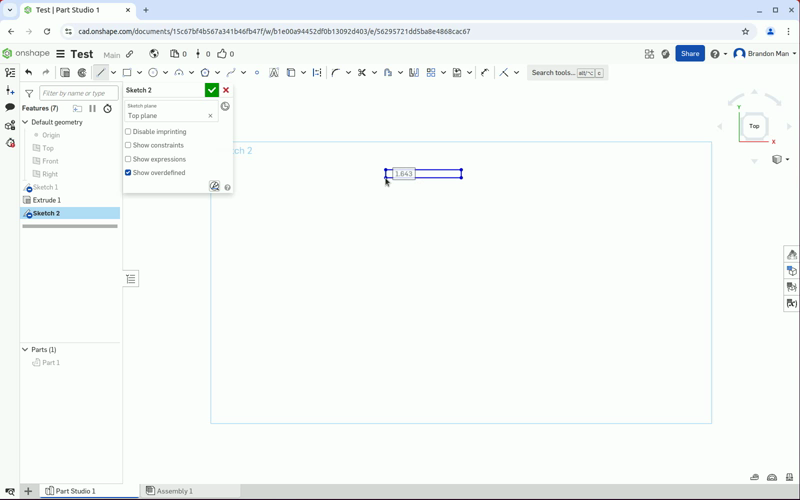
mouse_move(394, 175)
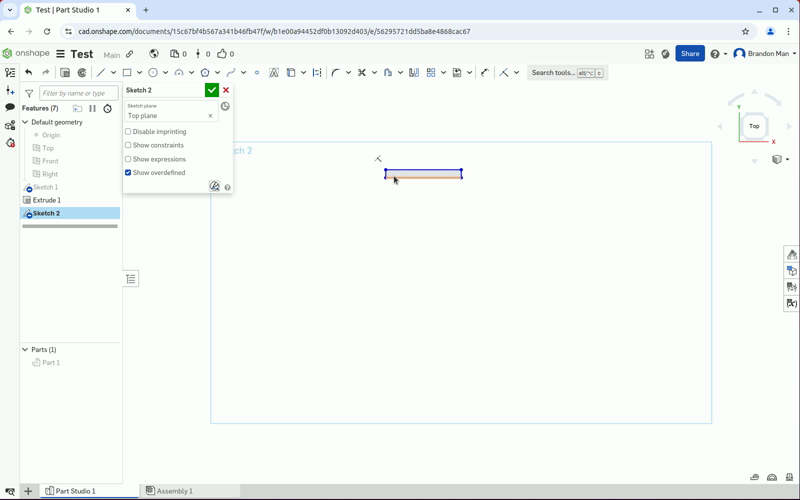
scroll(6)
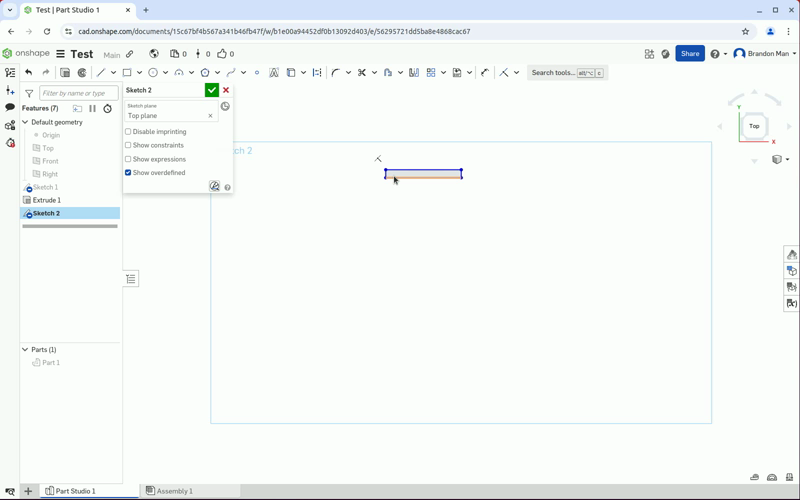
scroll(6)
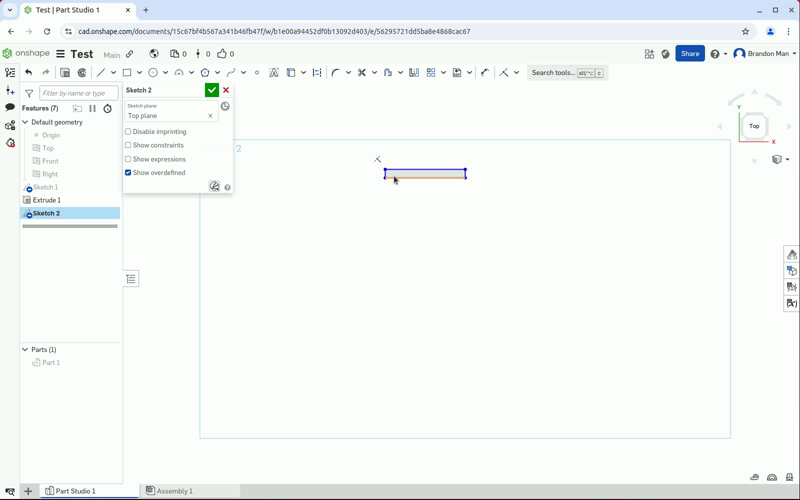
scroll(6)
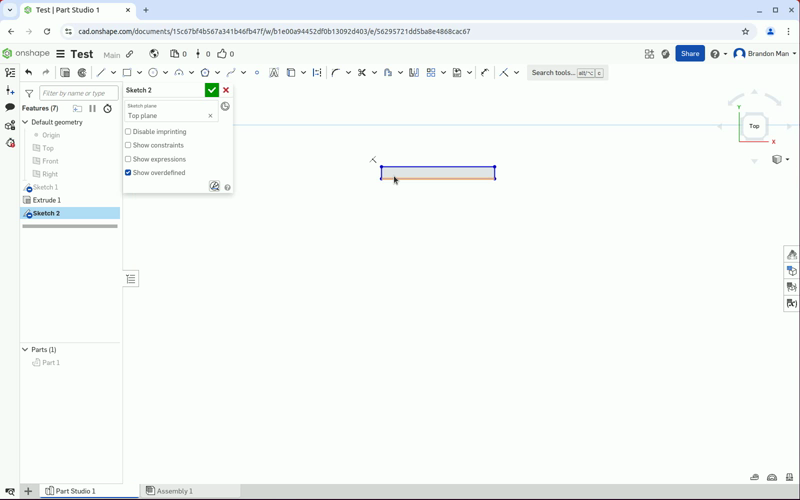
scroll(6)
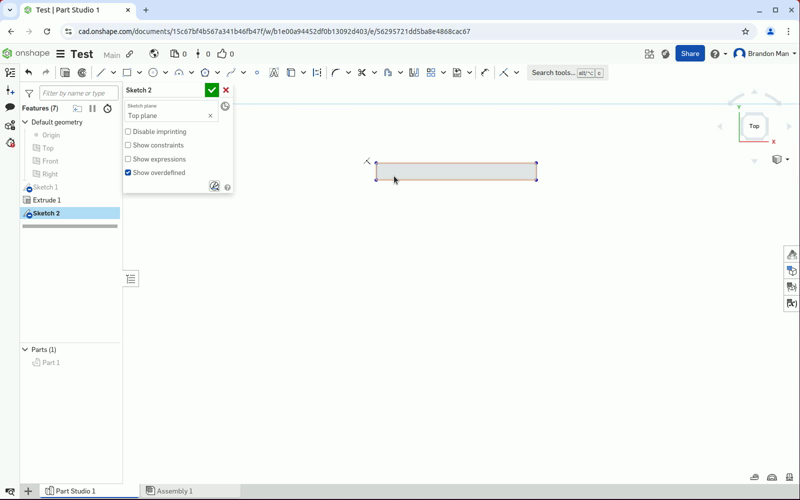
scroll(6)
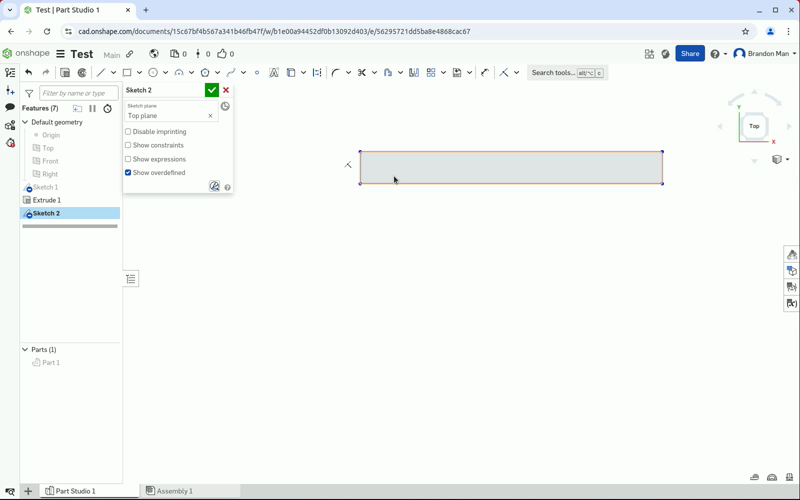
scroll(6)
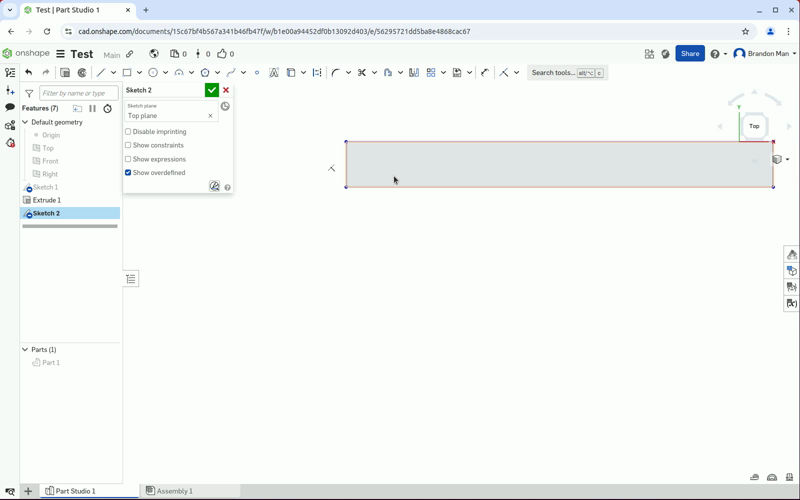
scroll(6)
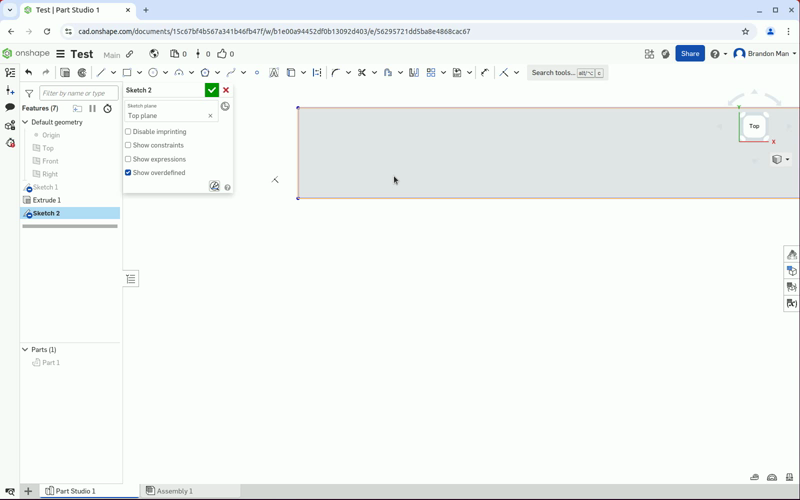
click(394, 175)
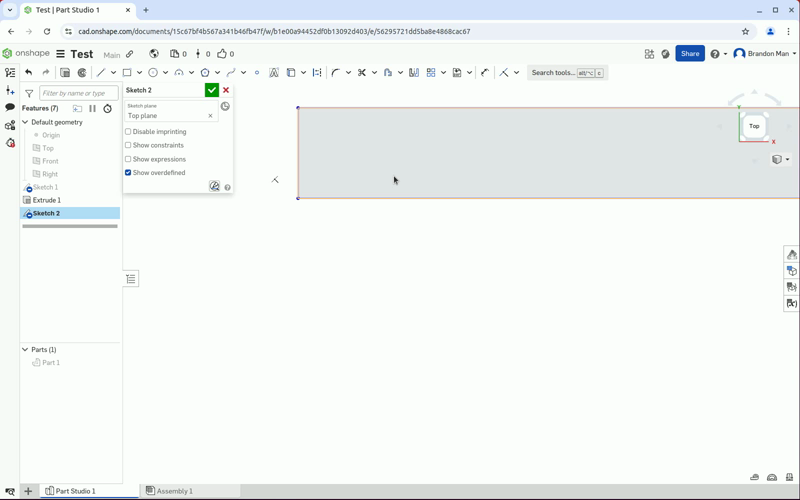
scroll(-6)
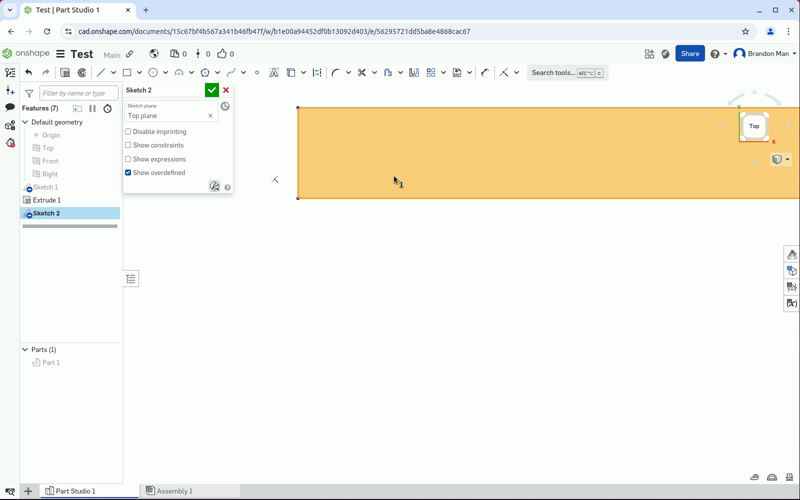
scroll(-6)
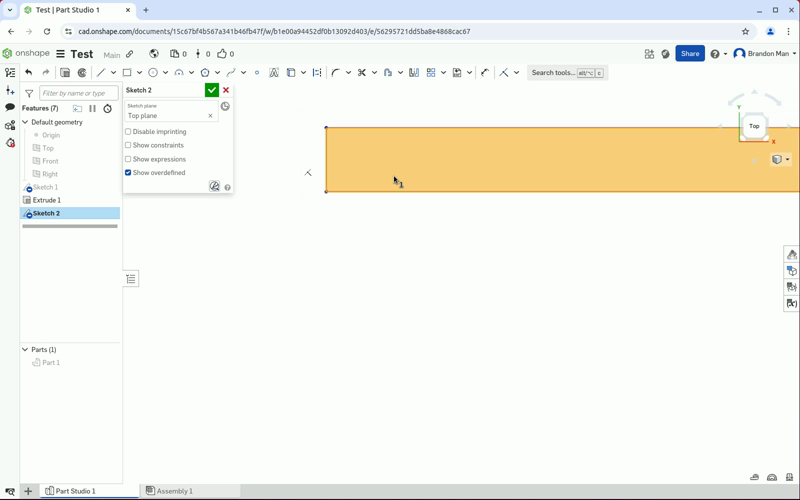
scroll(-6)
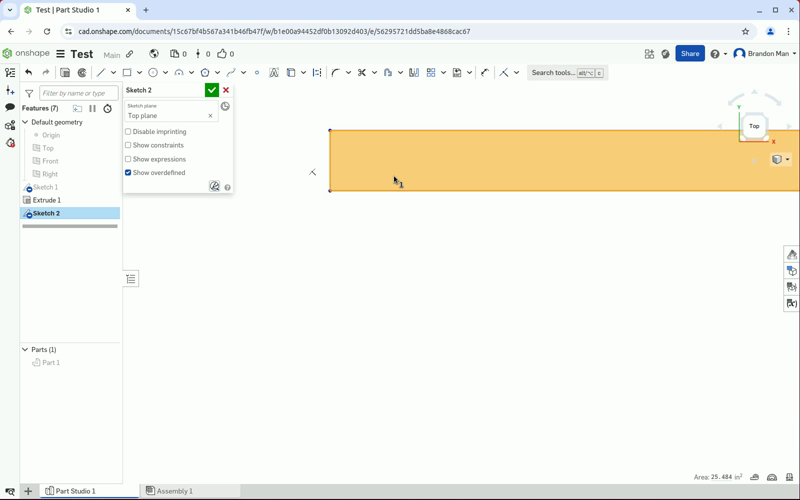
scroll(-6)
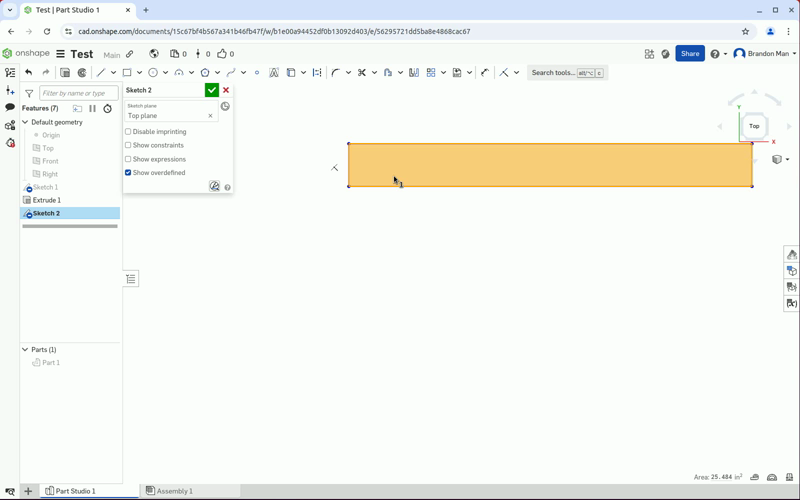
scroll(-6)
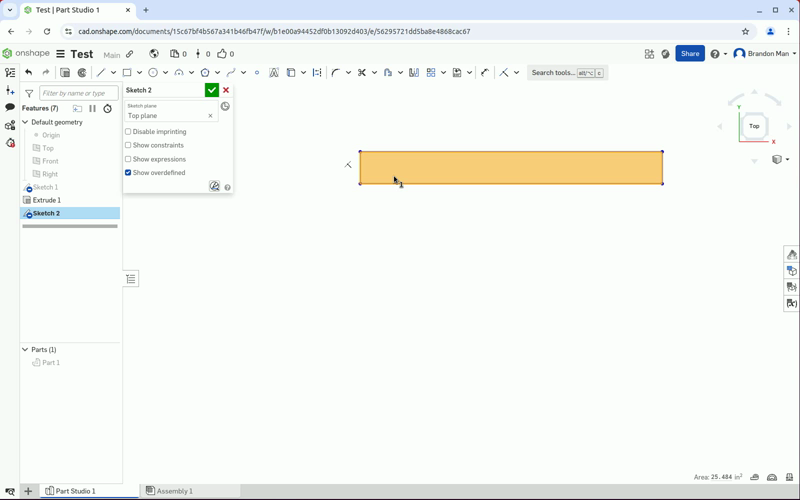
scroll(-6)
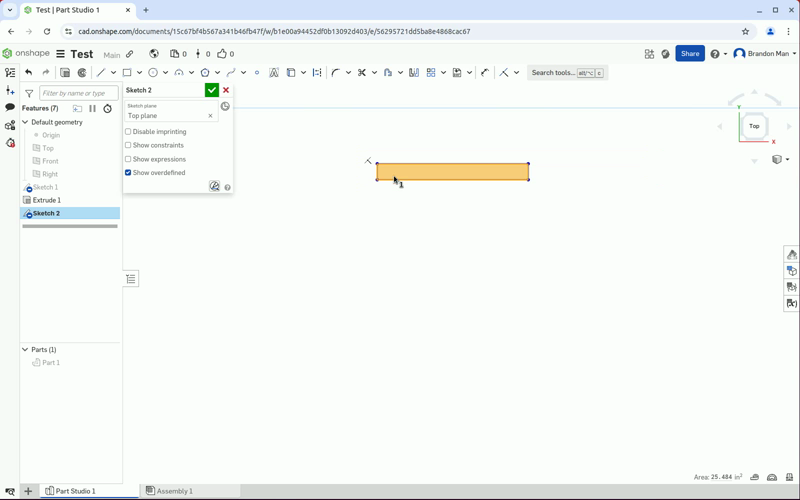
scroll(-6)
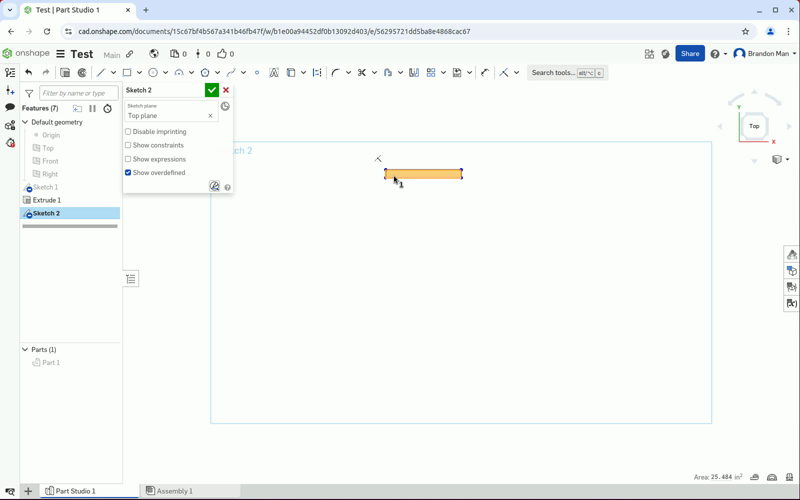
mouse_move(73, 352)
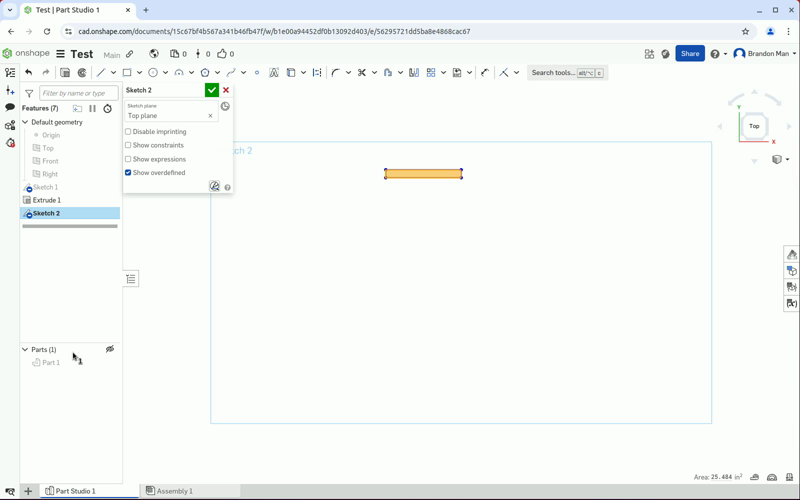
key(shift+y)
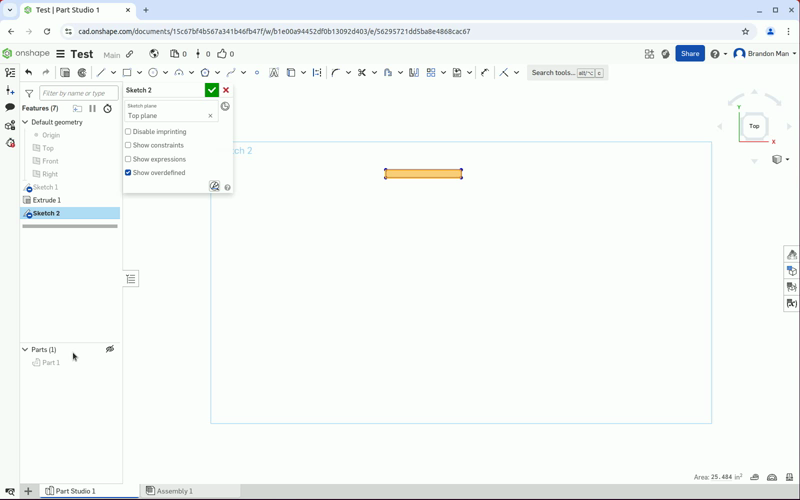
key(shift+e)
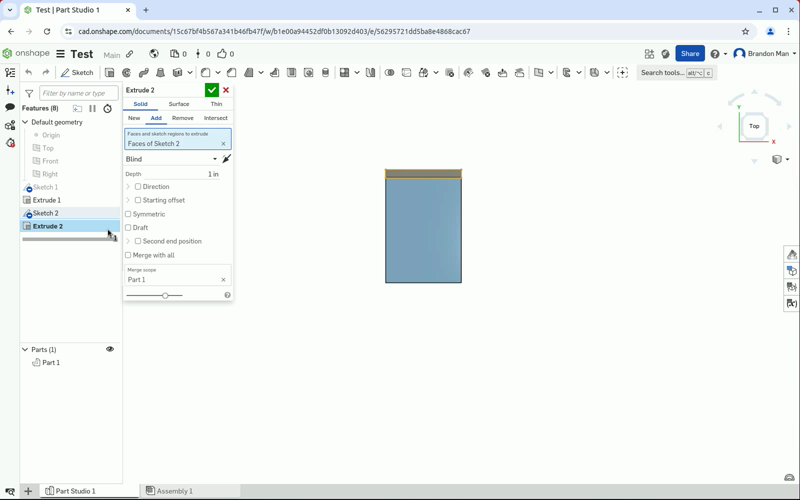
mouse_move(143, 106)
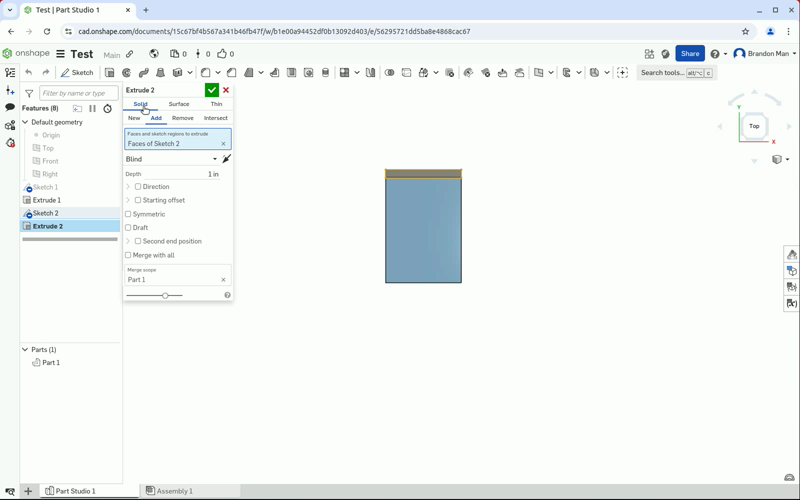
click(143, 106)
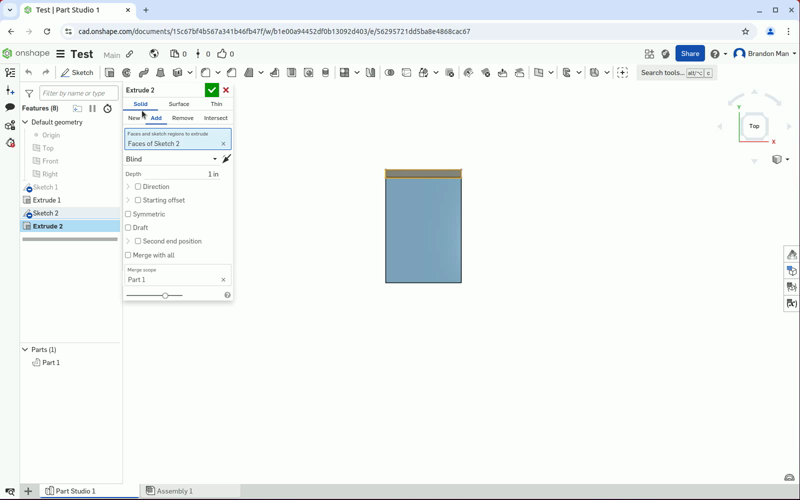
mouse_move(137, 120)
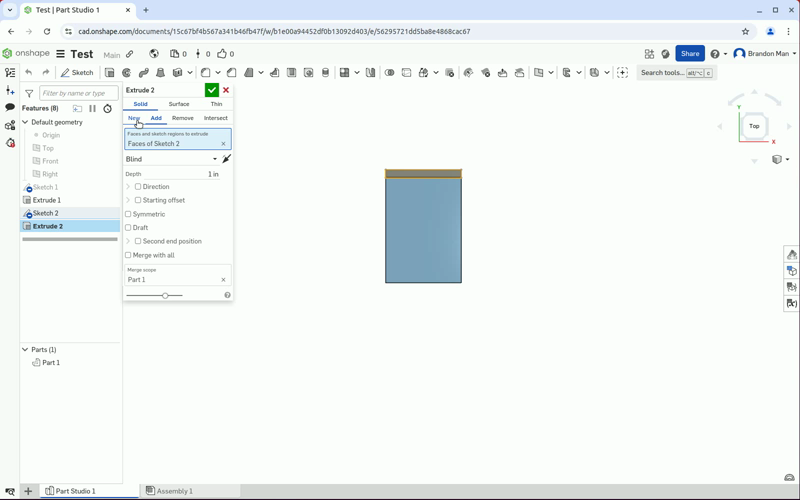
click(137, 120)
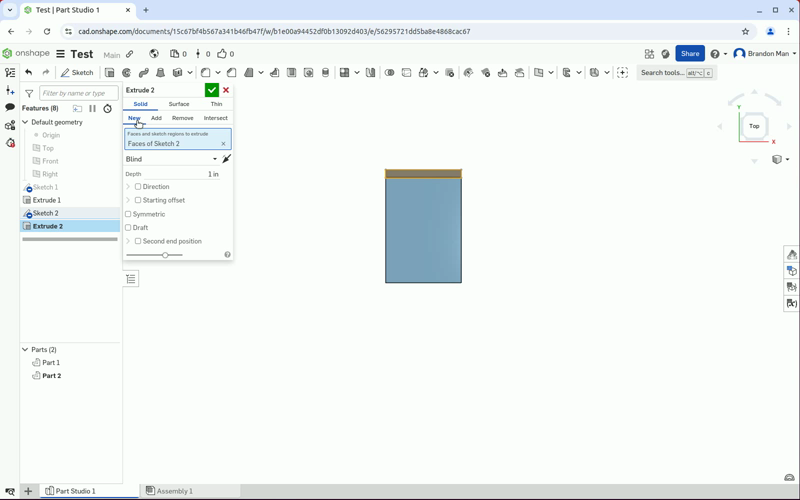
key(tab, 4)
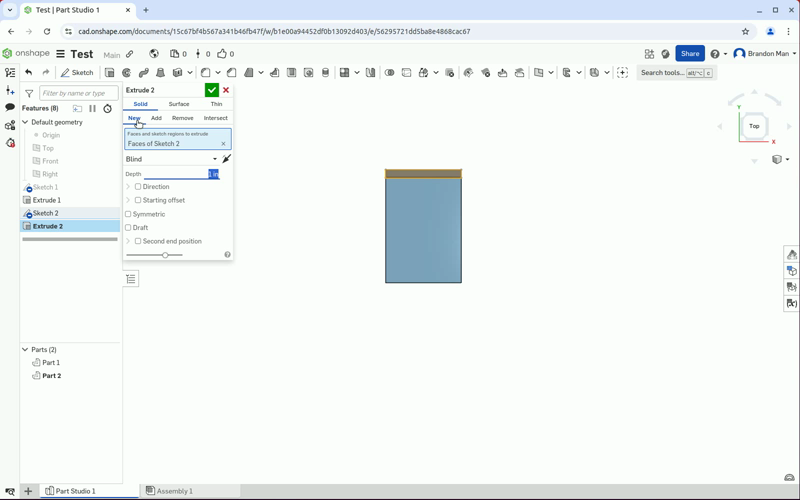
text(15.405)
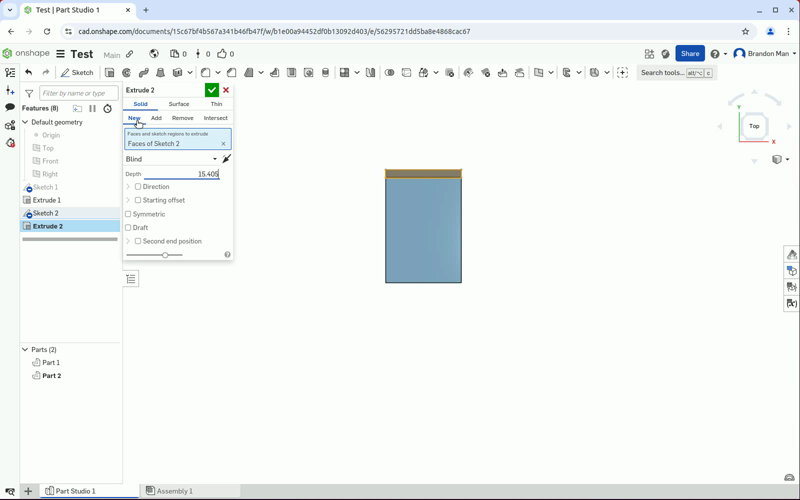
key(enter)
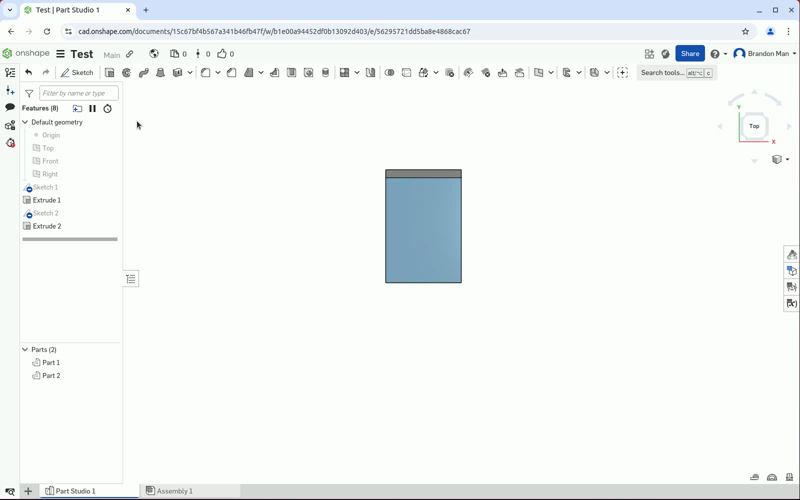
key(shift+h)
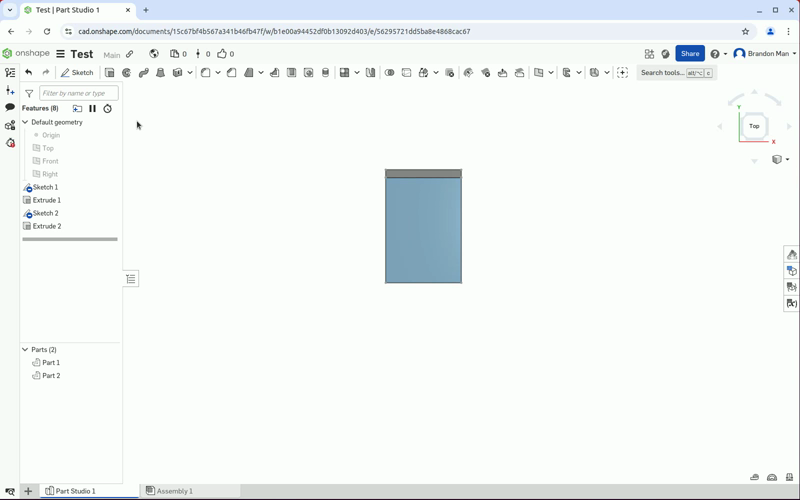
key(shift+h)
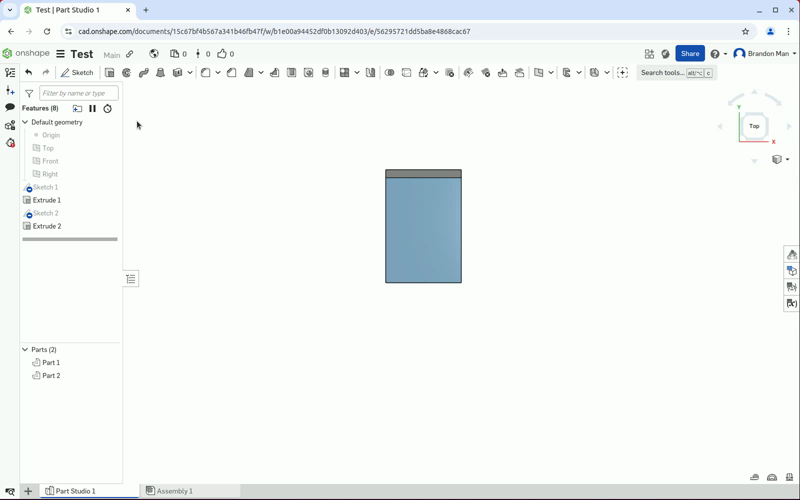
mouse_move(73, 189)
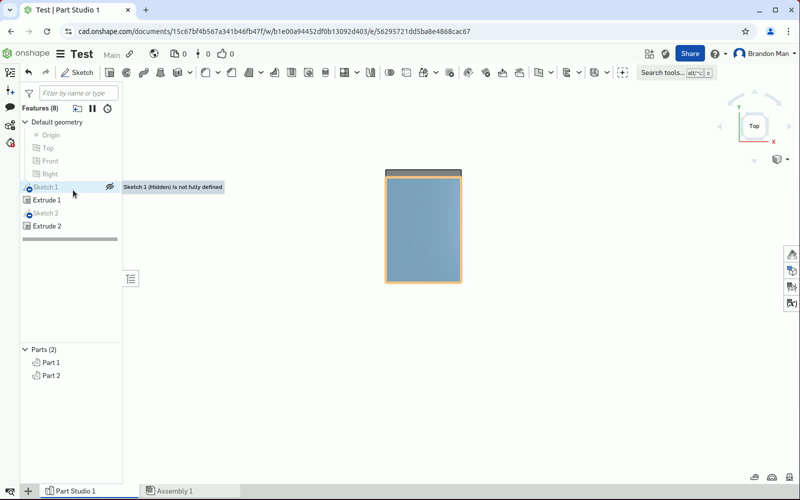
click(73, 189)
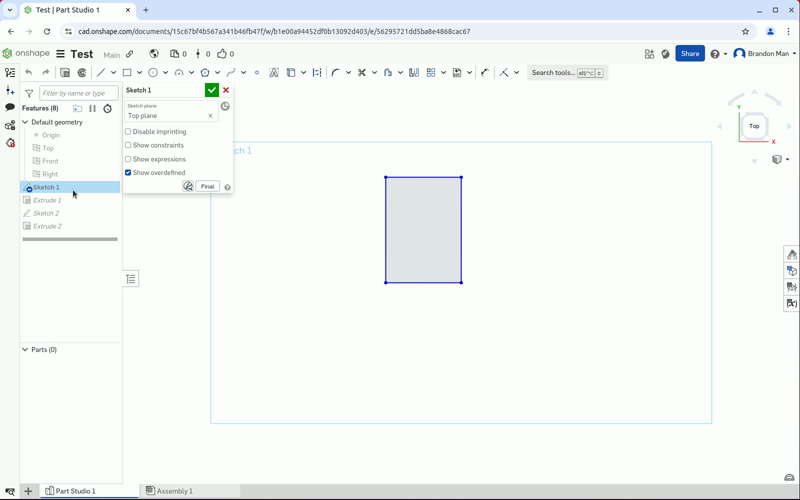
mouse_move(229, 92)
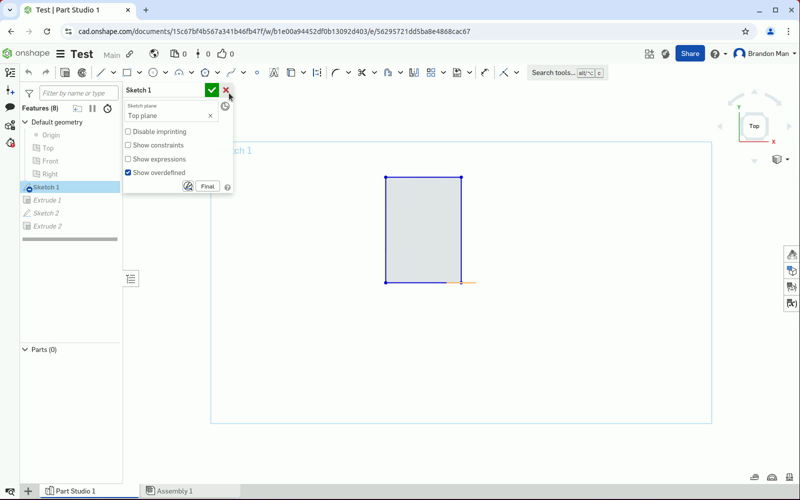
click(229, 92)
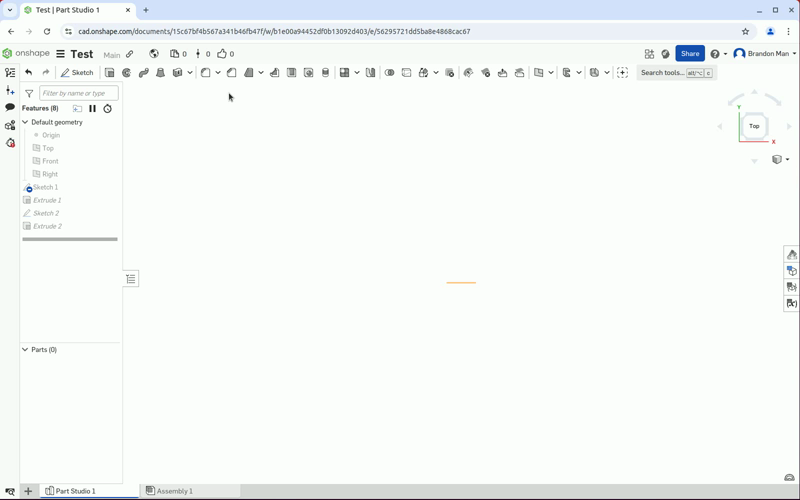
mouse_move(73, 352)
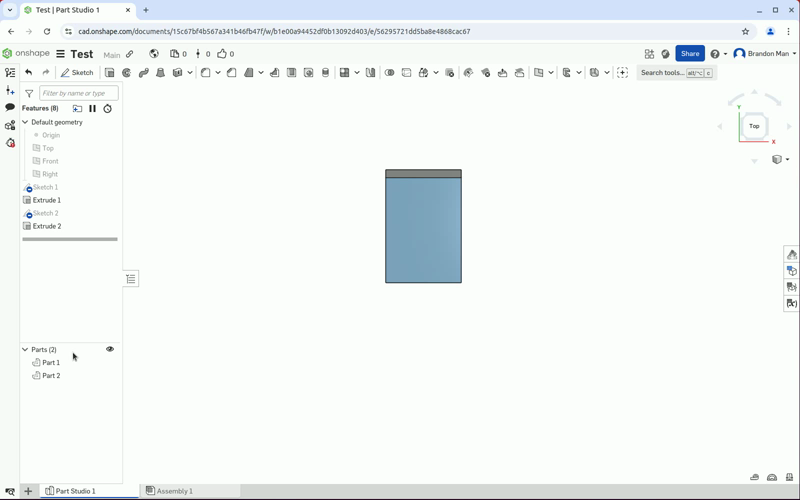
key(y)
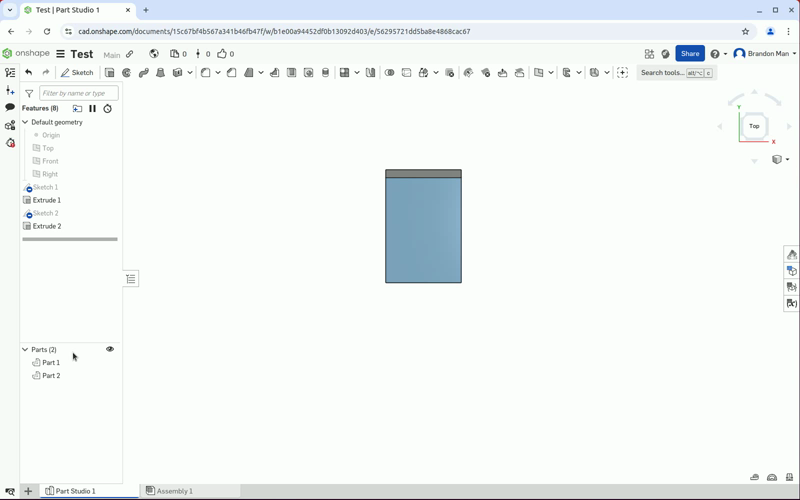
key(shift+p)
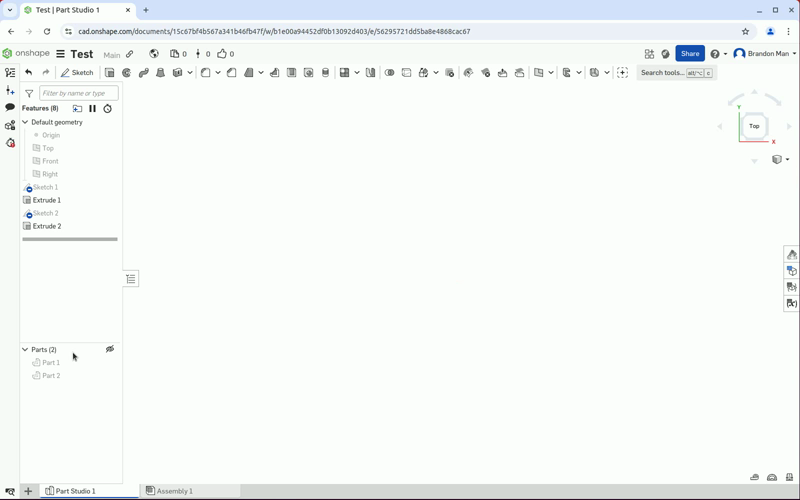
key(space)
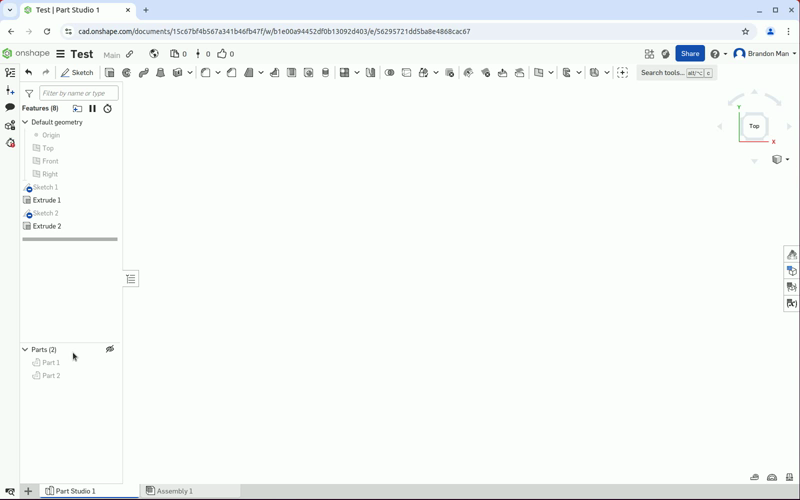
key_down(shift)
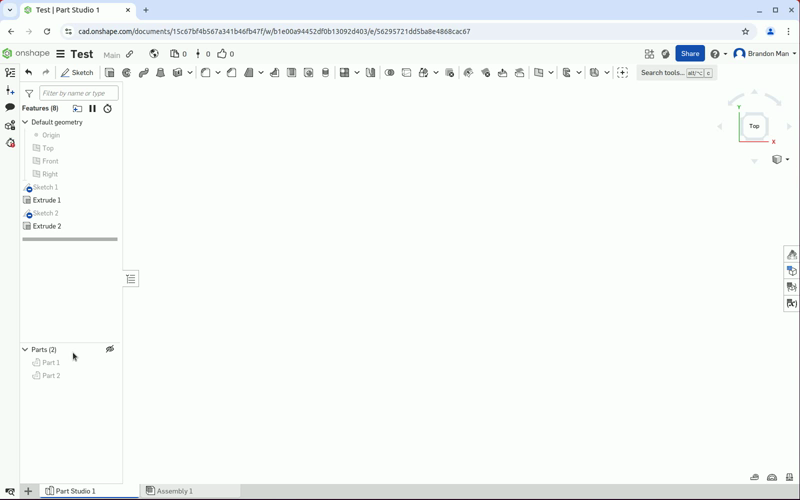
key(up)
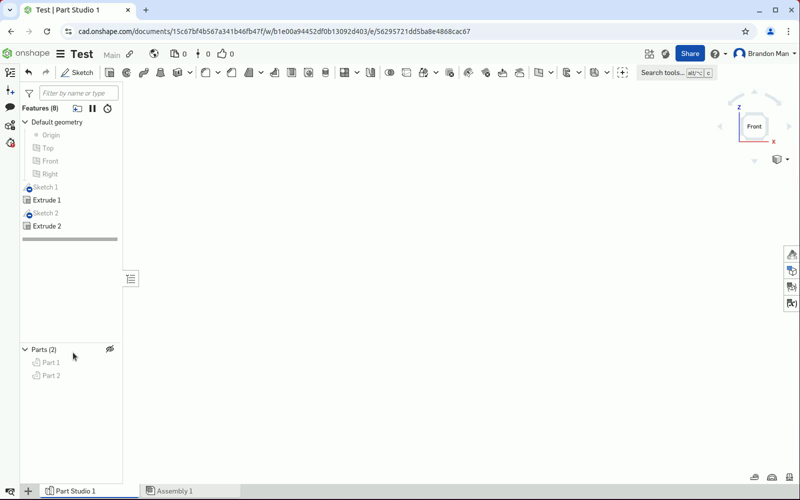
key_up(shift)
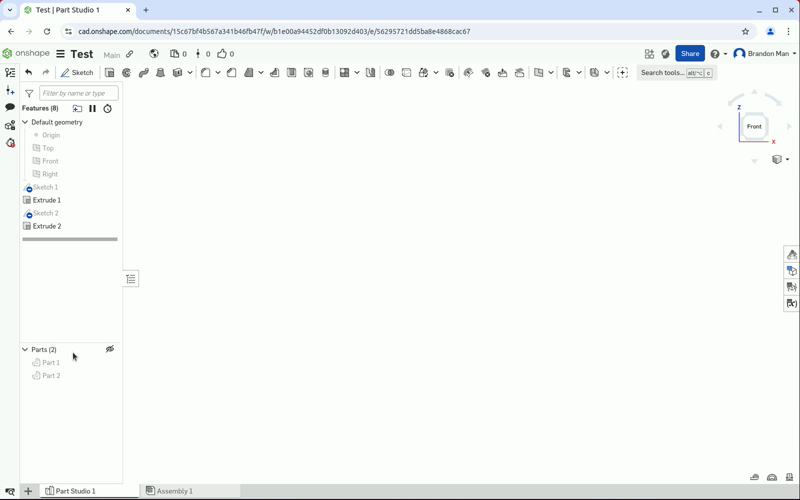
mouse_move(73, 352)
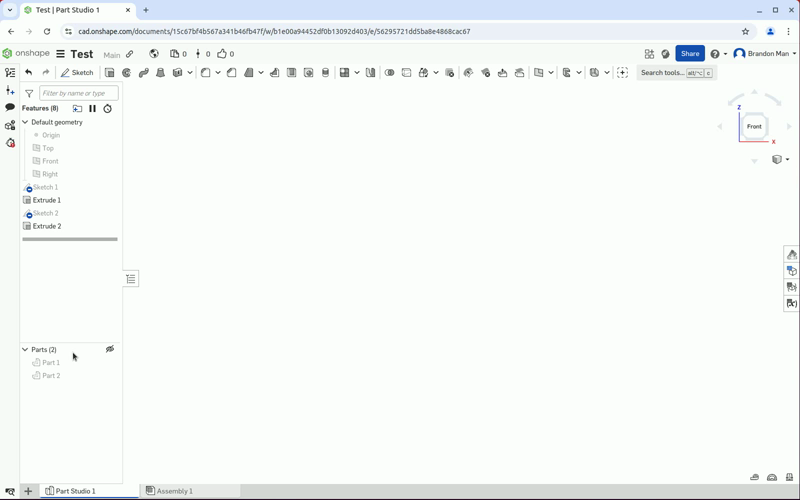
key(shift+y)
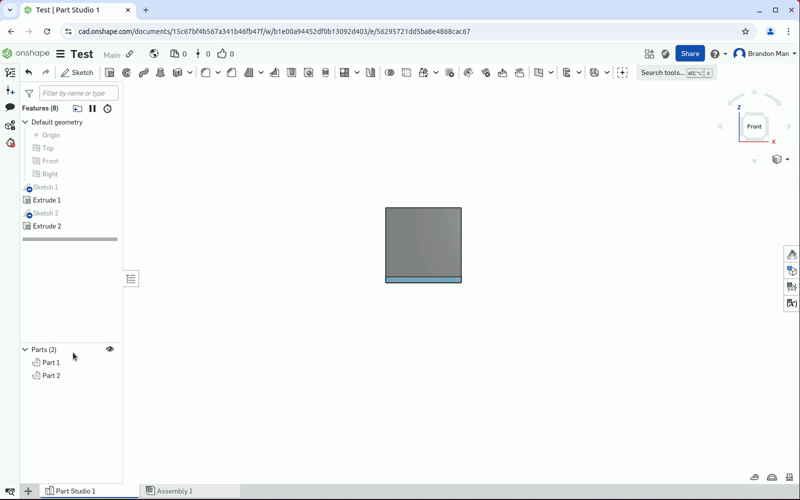
mouse_move(541, 75)
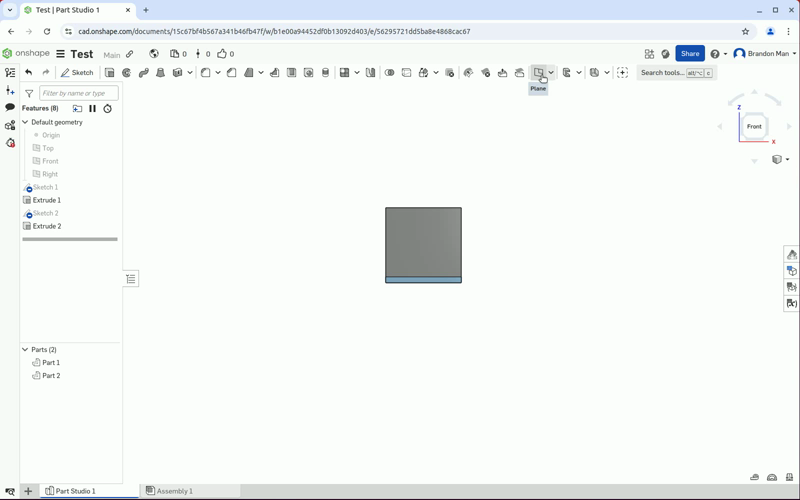
click(541, 75)
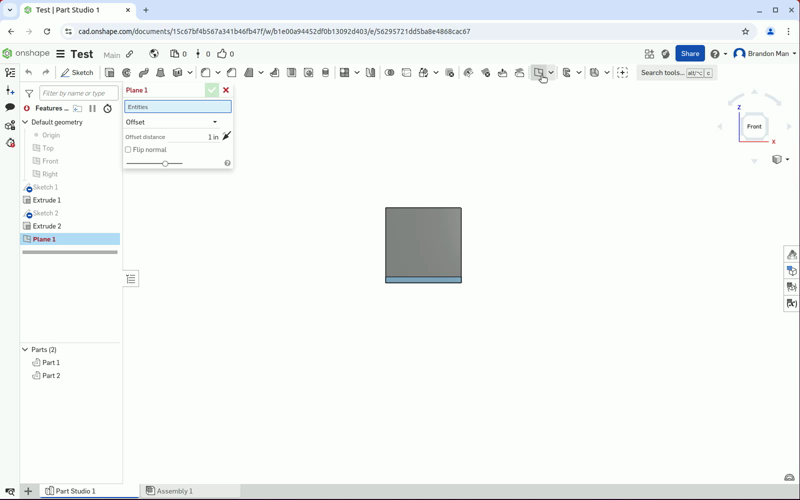
mouse_move(73, 163)
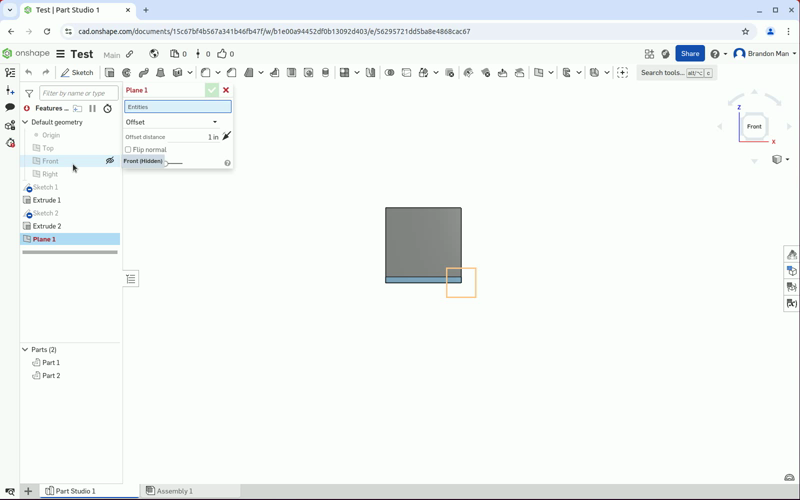
click(73, 163)
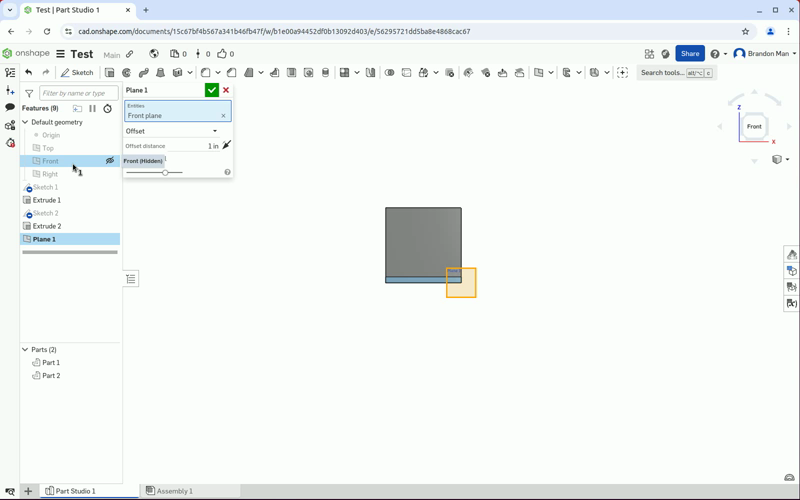
key(tab, 2)
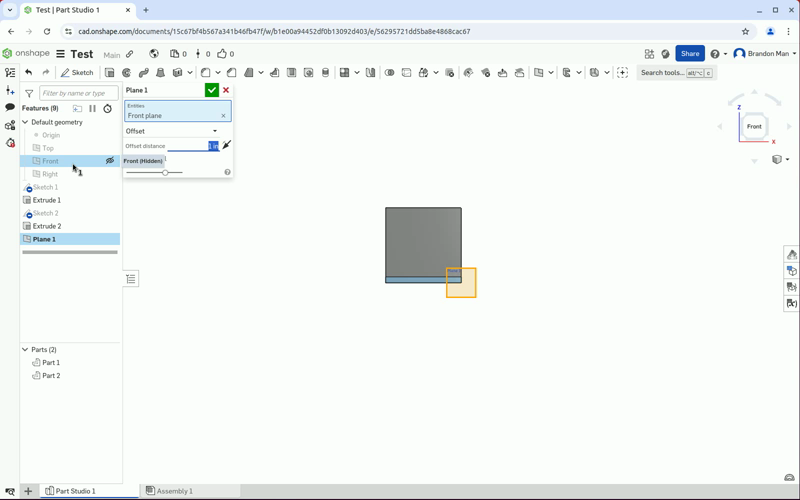
text(21.66)
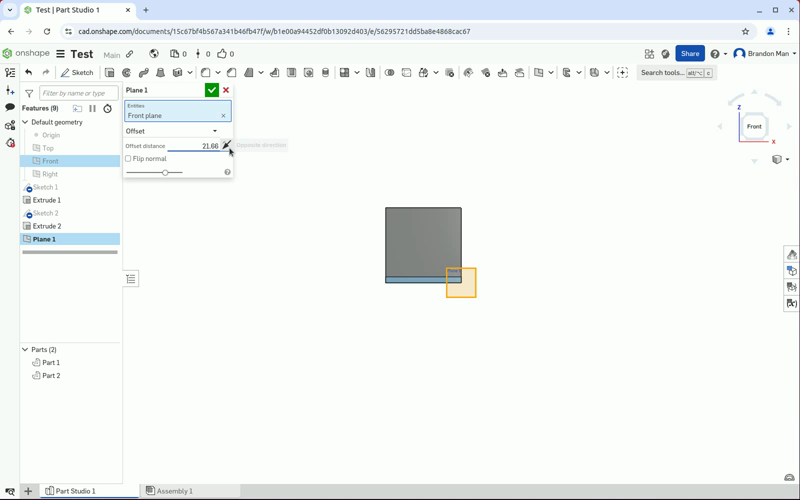
mouse_move(229, 147)
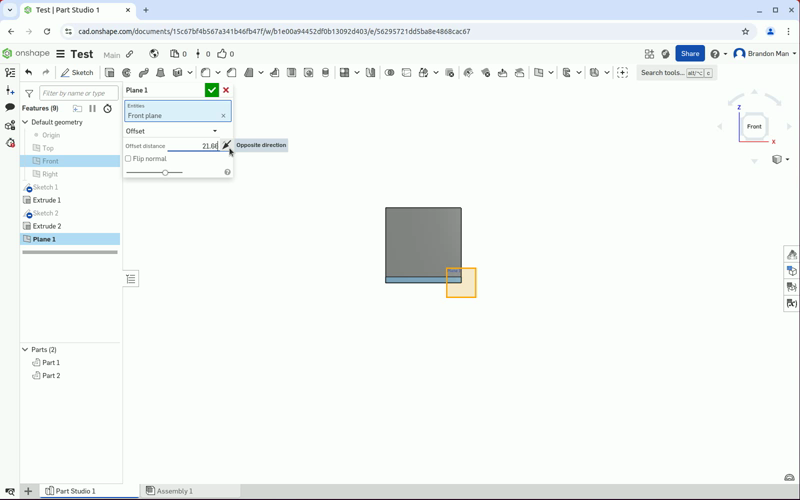
click(229, 147)
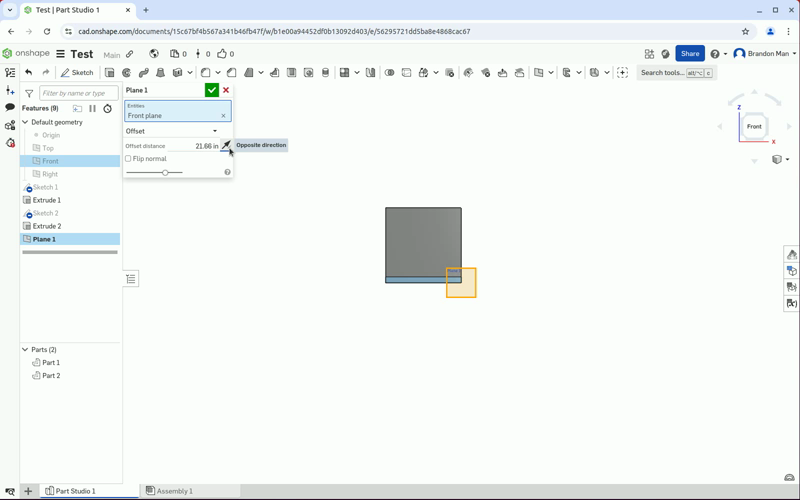
key(enter, 2)
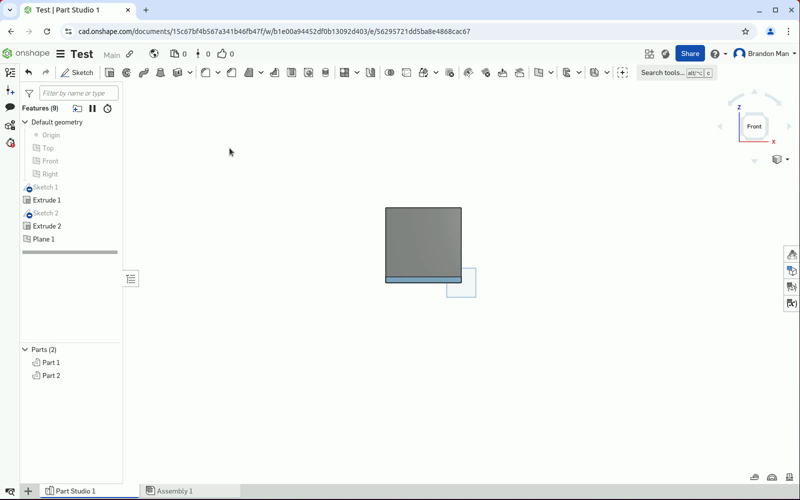
key(shift+s)
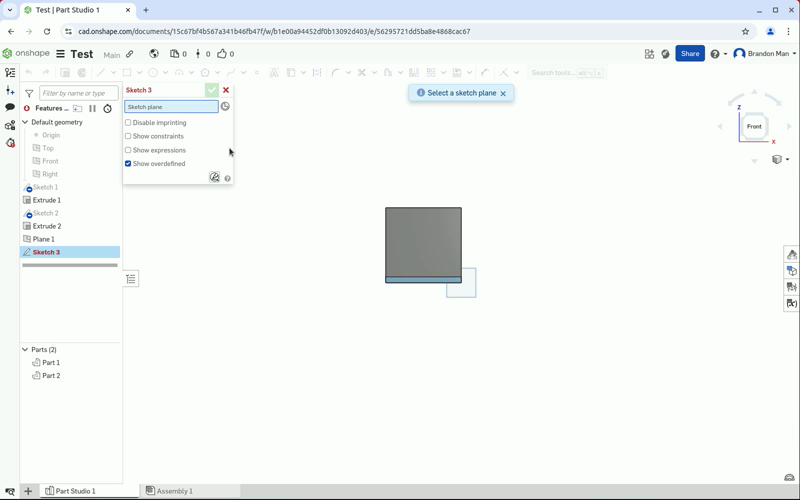
mouse_move(73, 241)
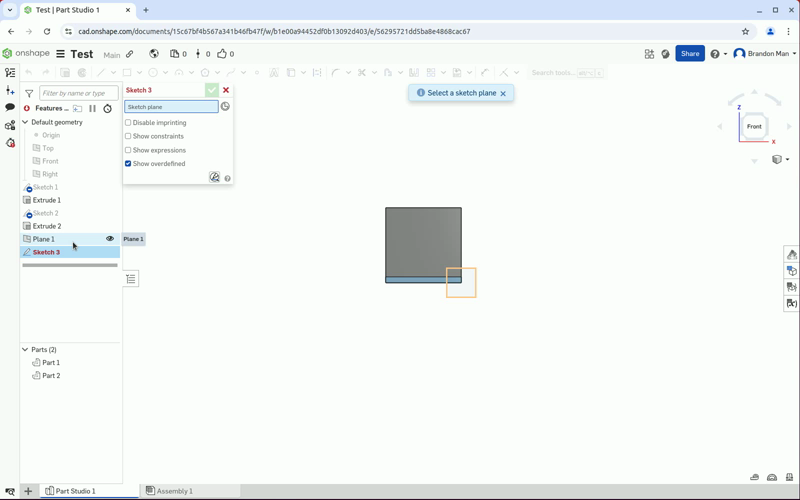
click(73, 241)
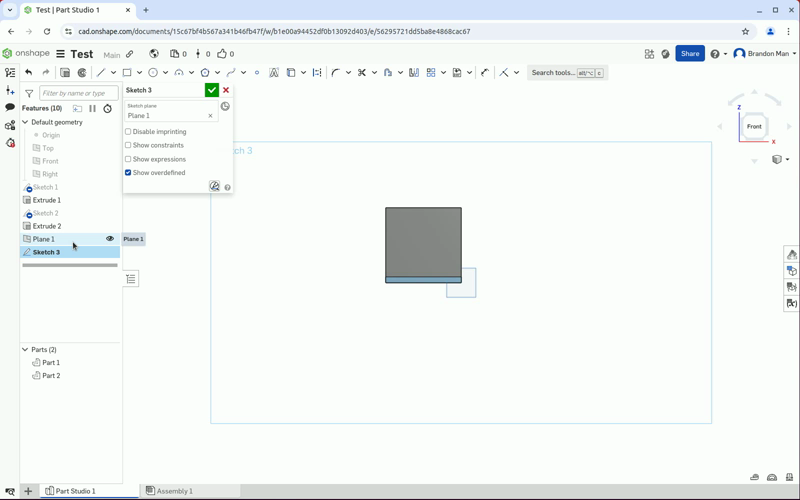
mouse_move(73, 352)
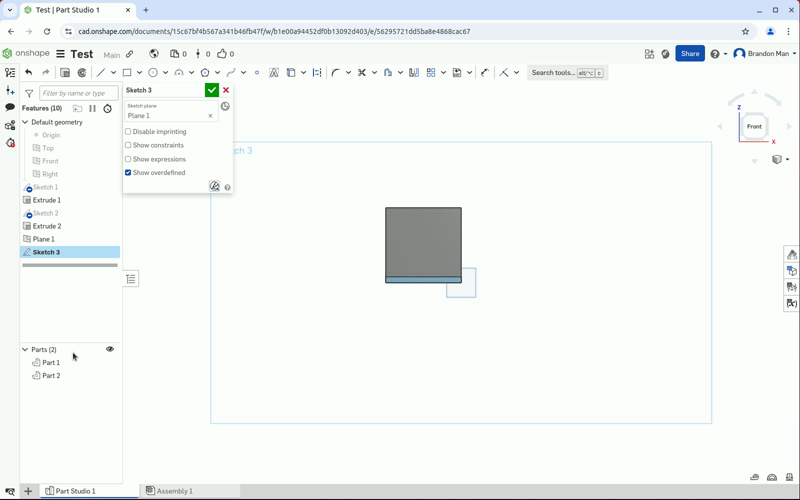
key(y)
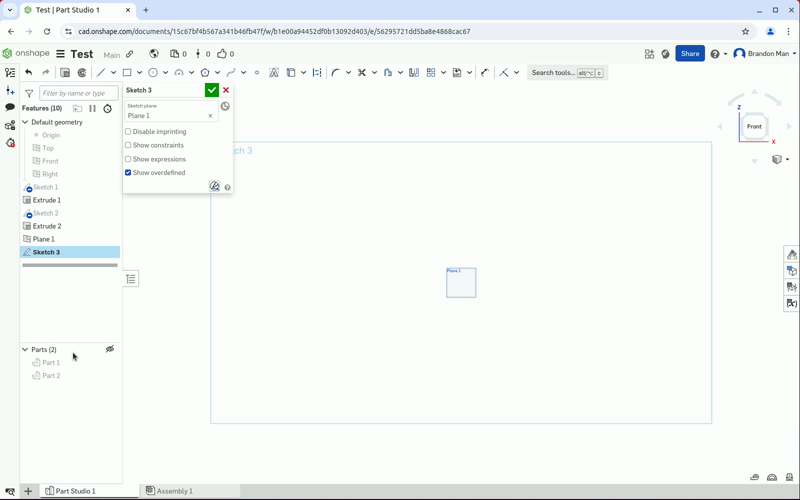
key(l)
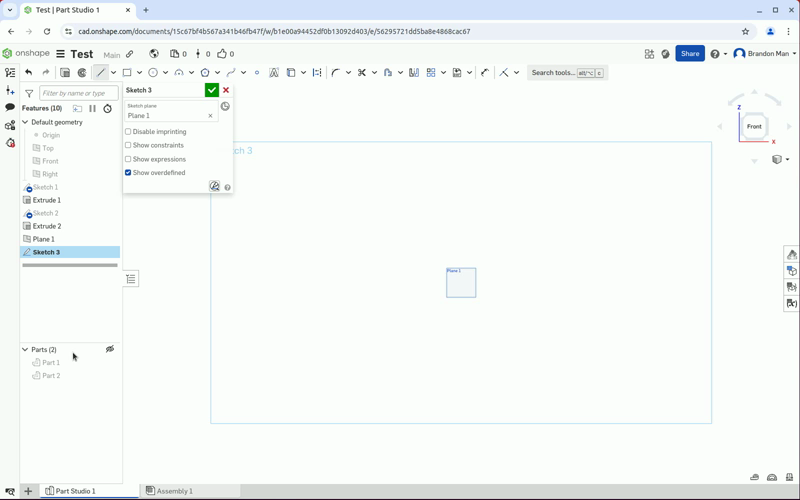
key_down(shift)
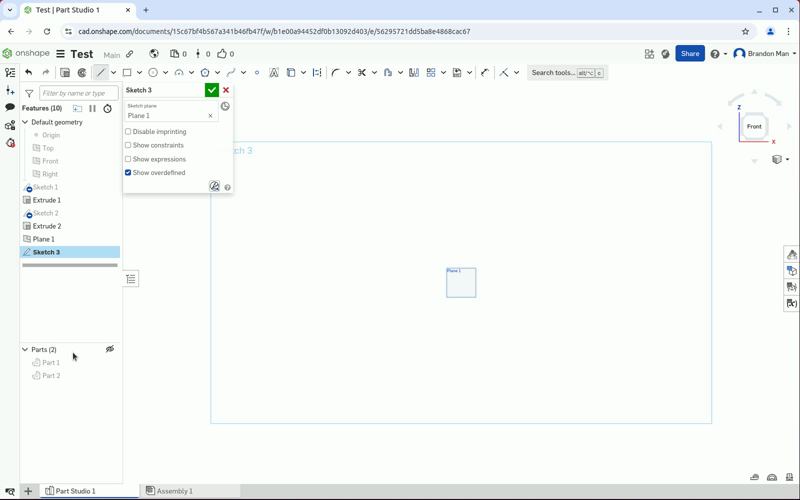
mouse_move(385, 276)
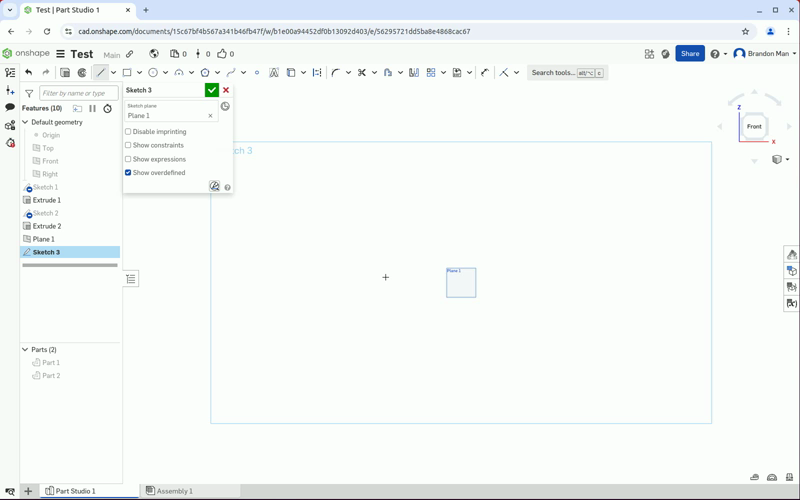
click(385, 276)
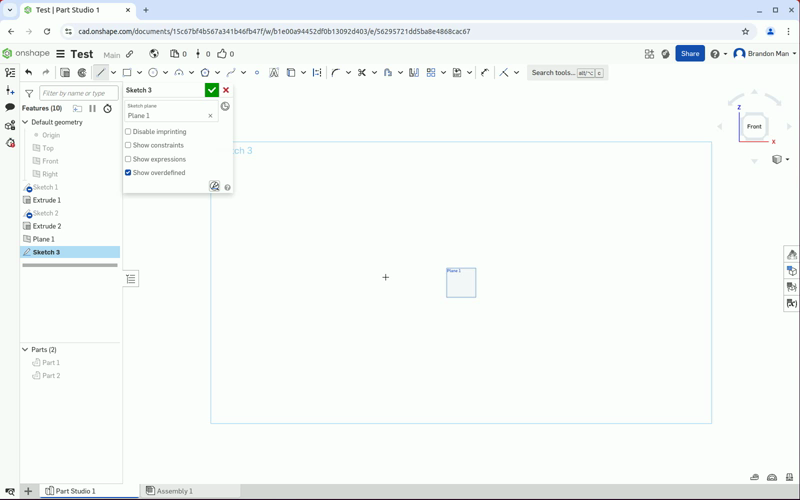
key_up(shift)
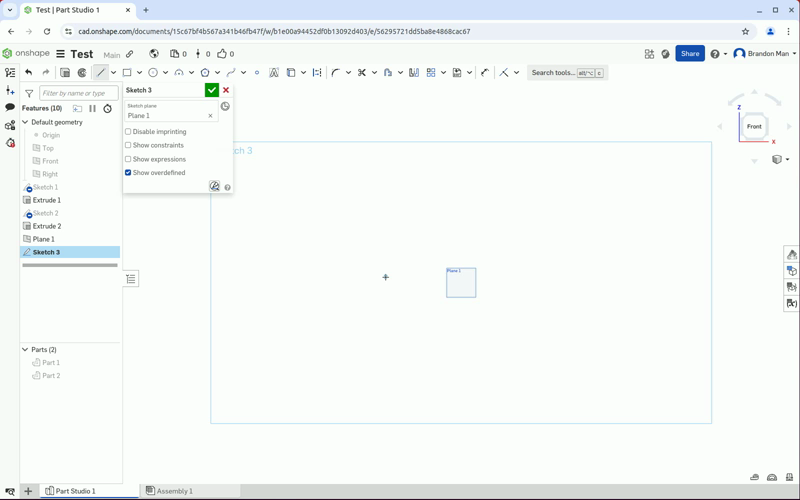
key_down(shift)
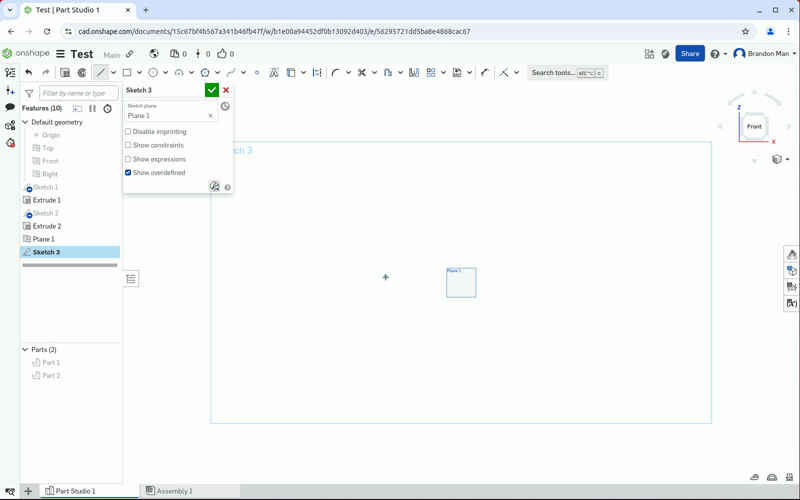
mouse_move(415, 276)
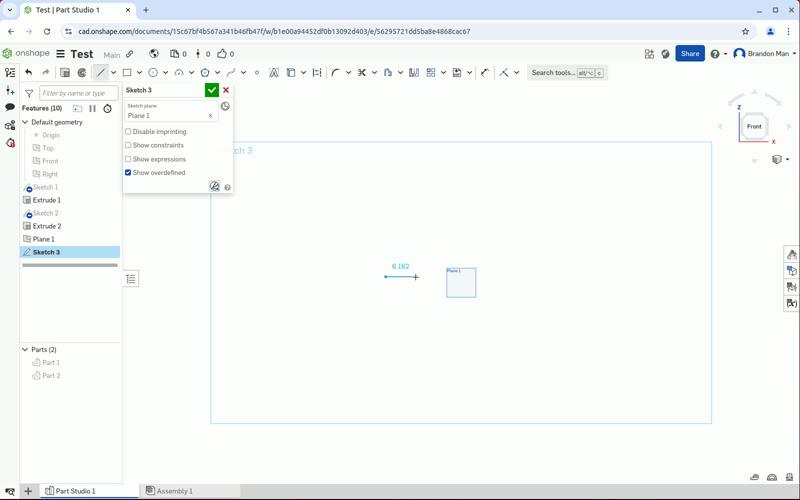
mouse_move(391, 276)
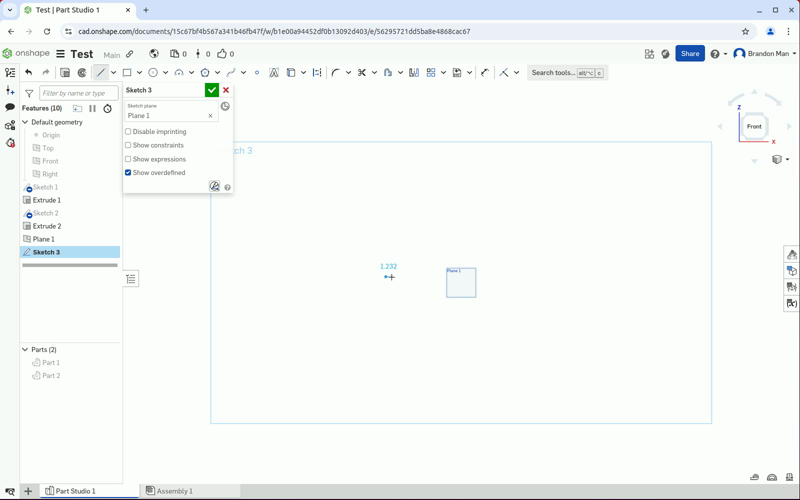
scroll(6)
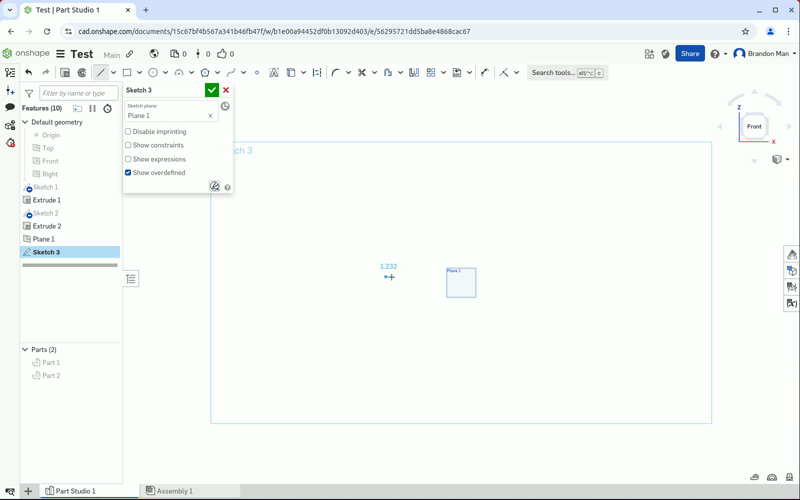
scroll(6)
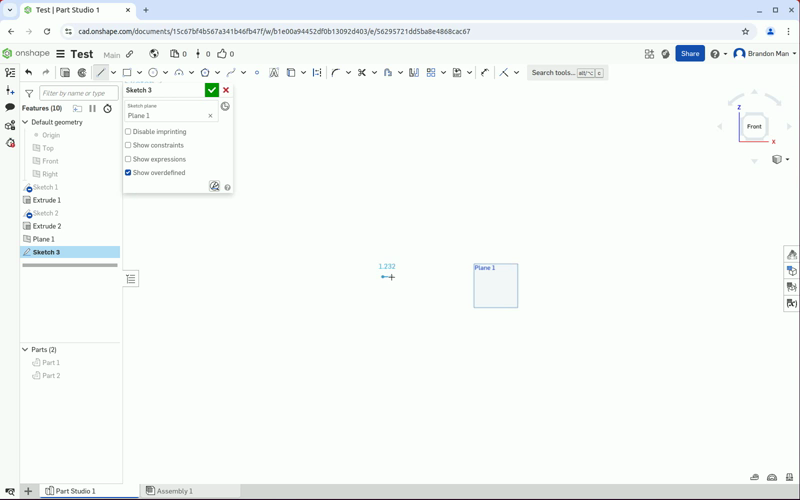
scroll(6)
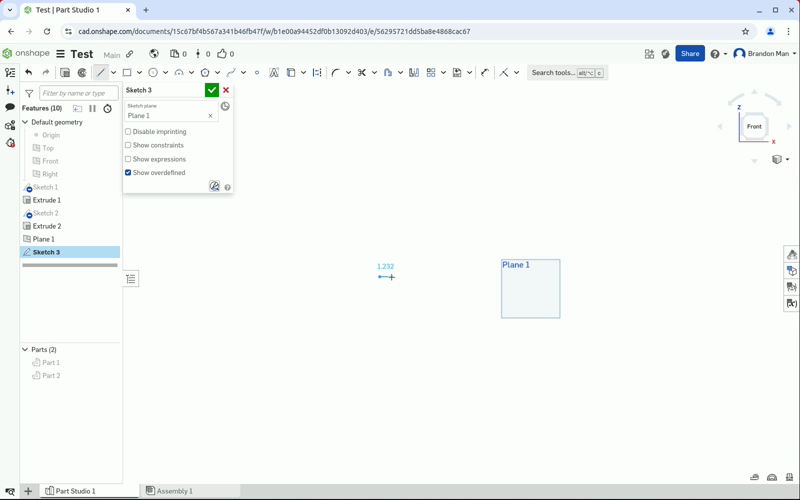
scroll(6)
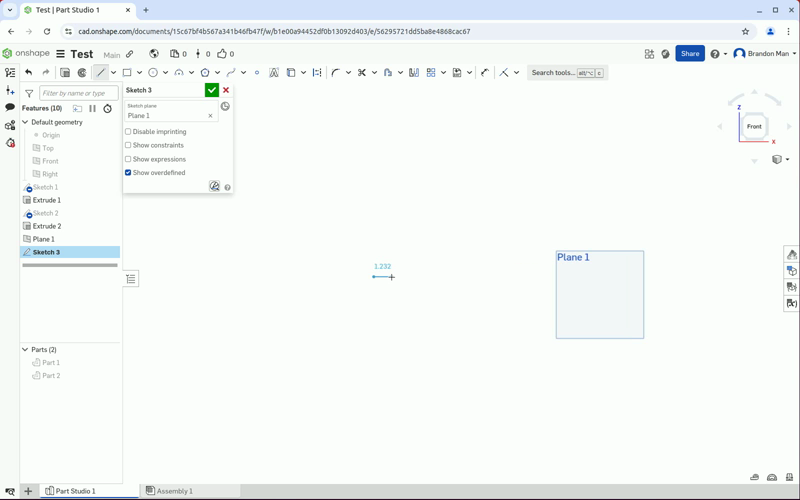
scroll(6)
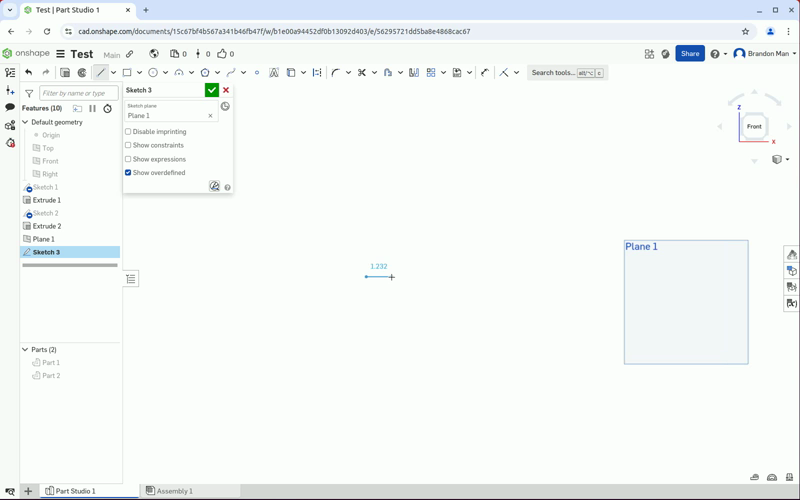
scroll(6)
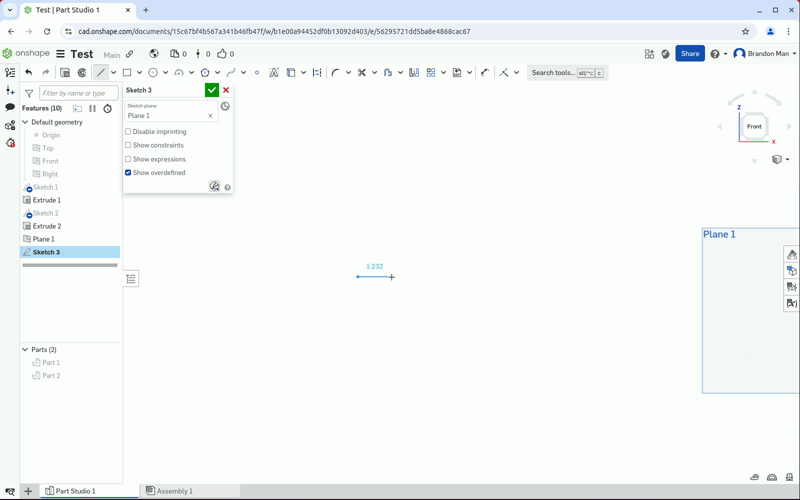
scroll(6)
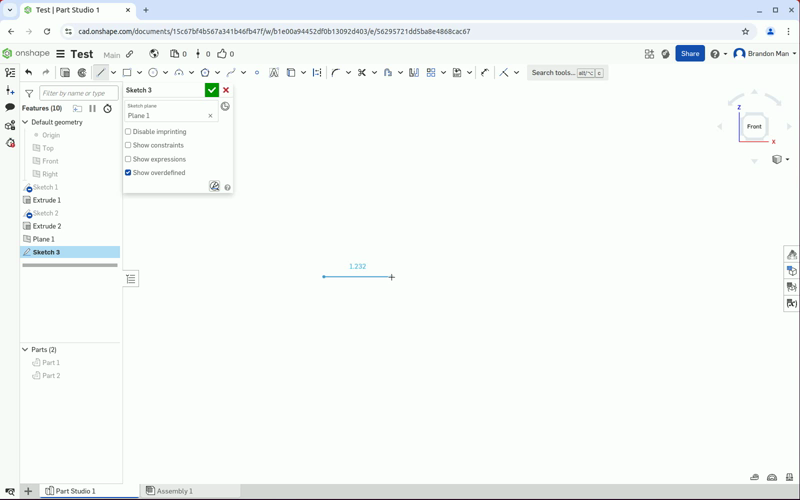
click(391, 276)
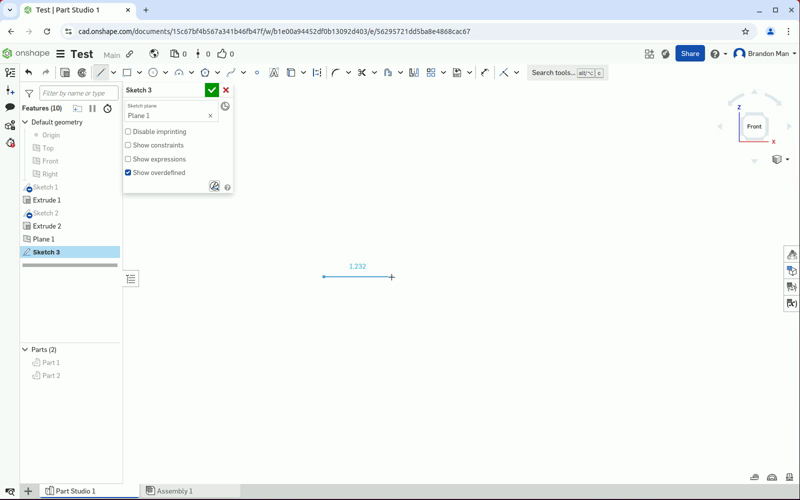
scroll(-6)
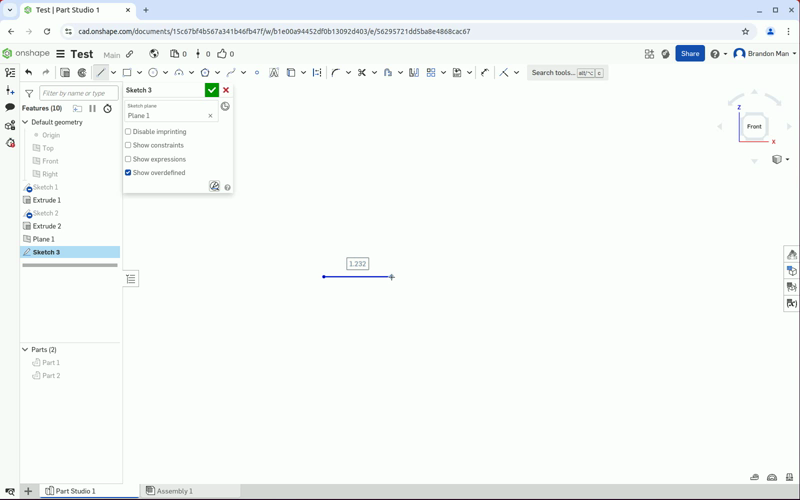
scroll(-6)
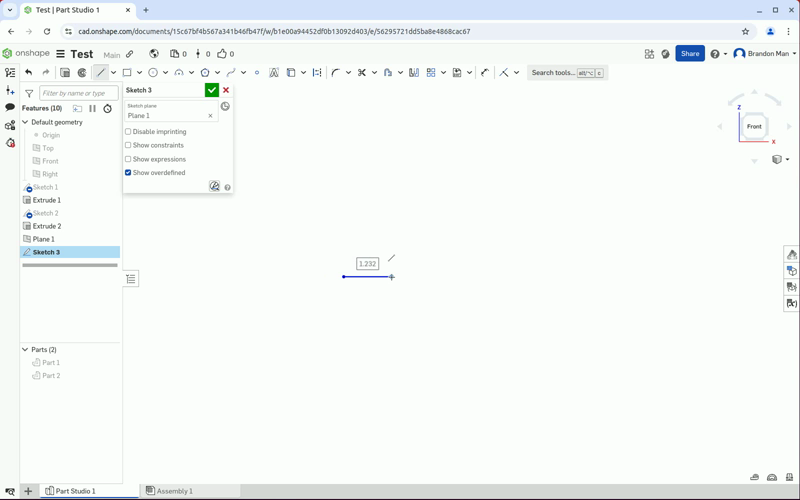
scroll(-6)
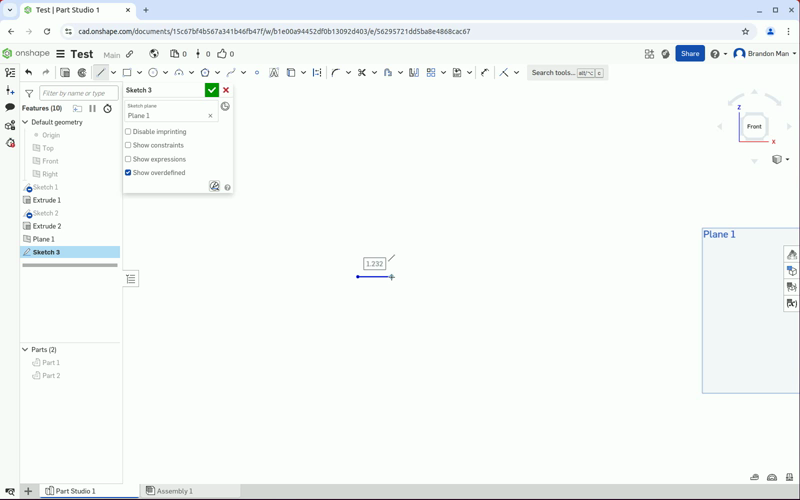
scroll(-6)
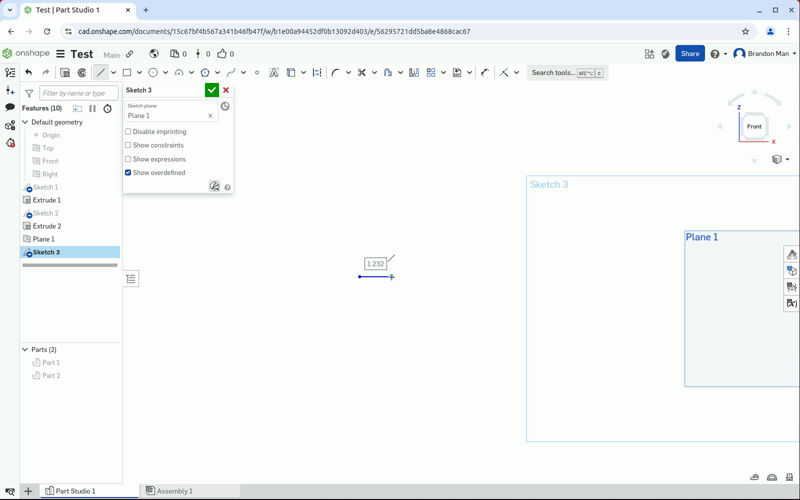
scroll(-6)
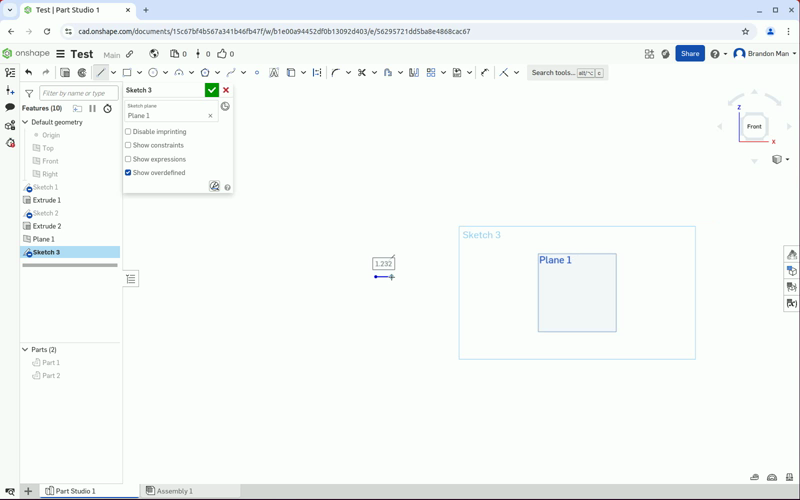
scroll(-6)
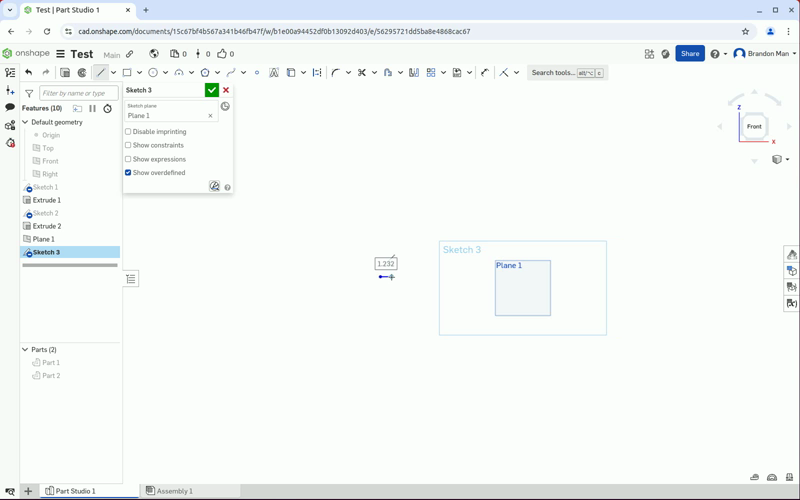
scroll(-6)
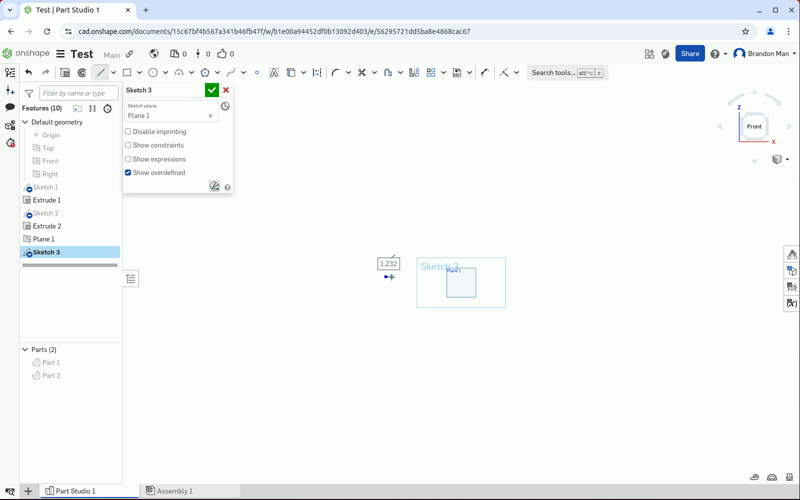
key_up(shift)
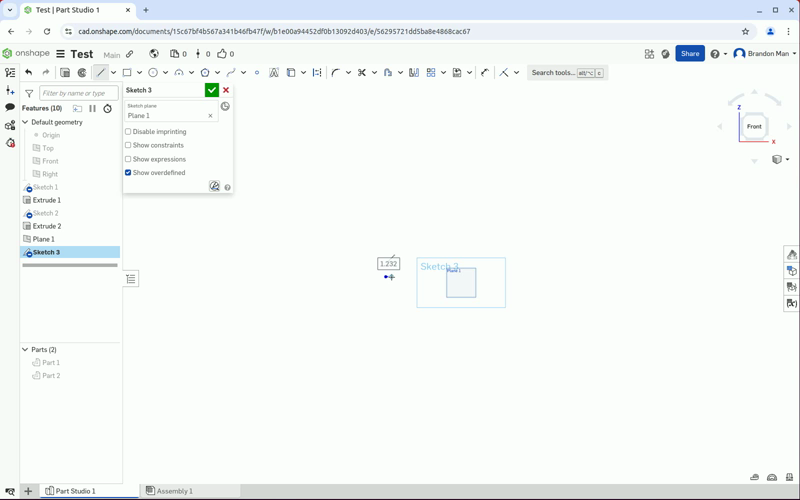
key_down(shift)
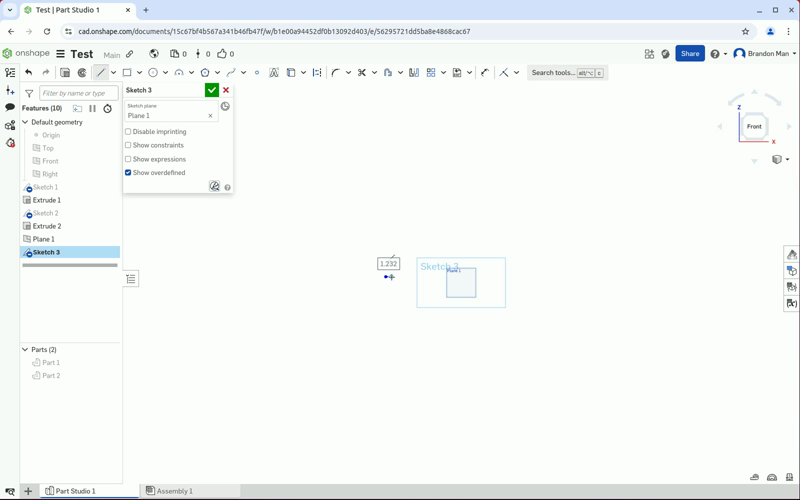
mouse_move(391, 207)
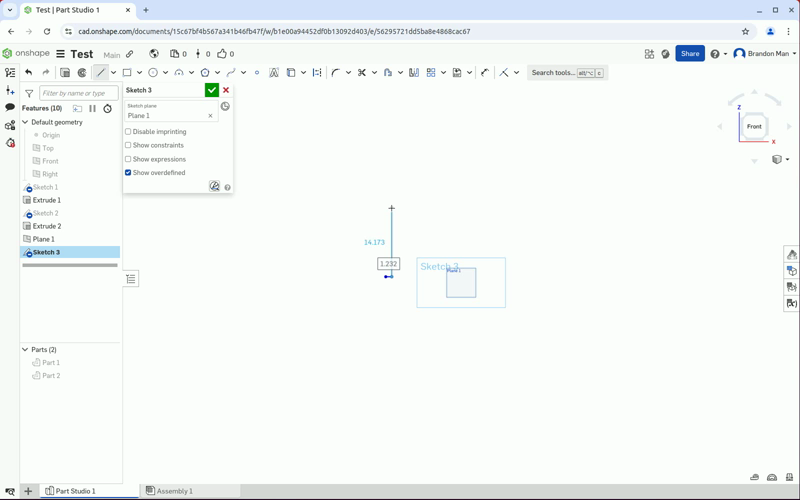
click(391, 207)
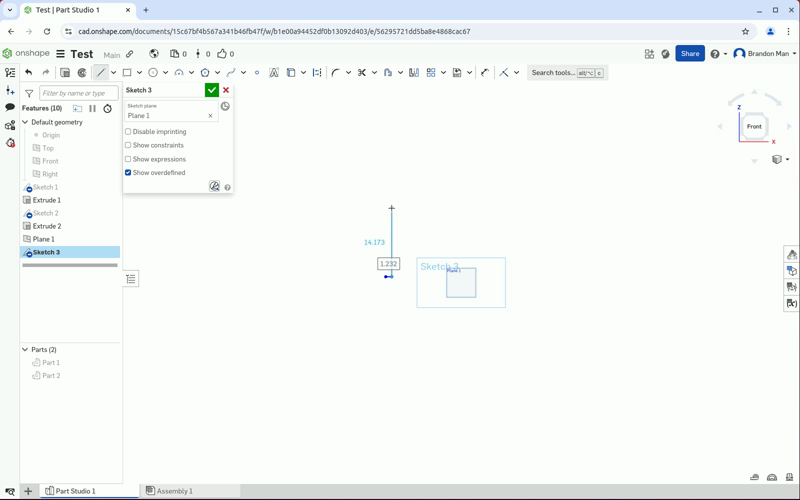
key_up(shift)
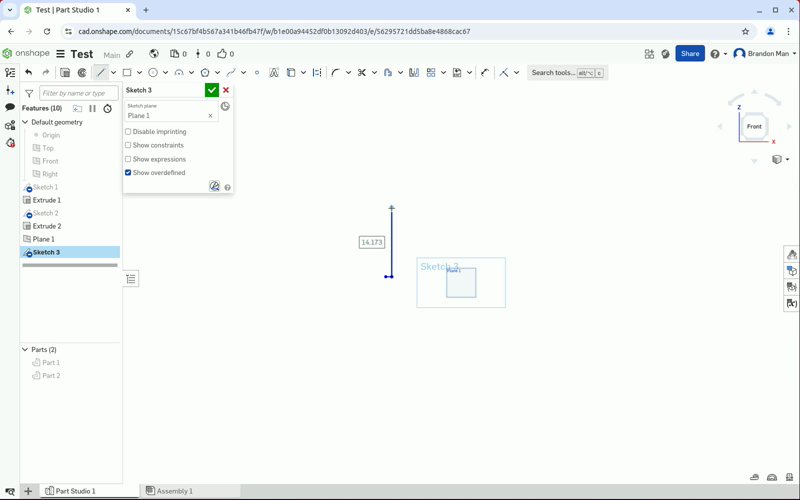
key_down(shift)
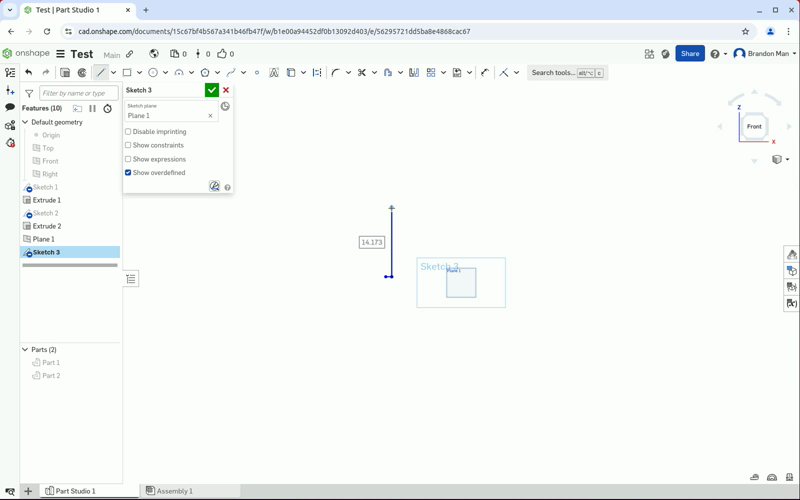
mouse_move(421, 207)
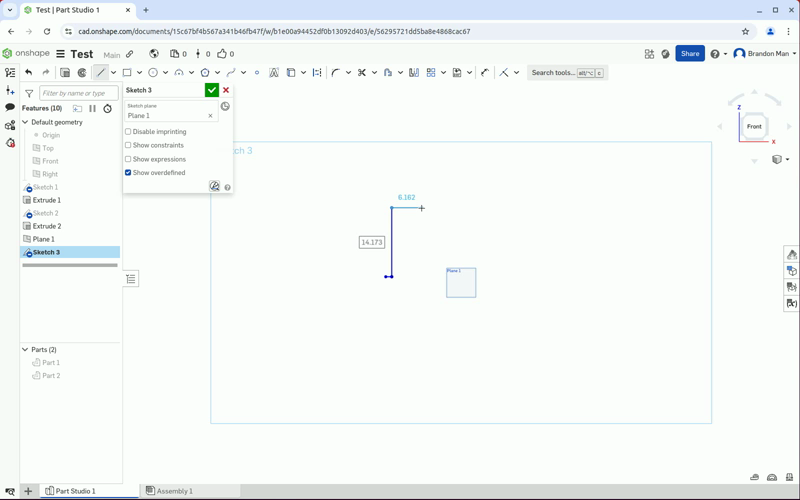
mouse_move(385, 207)
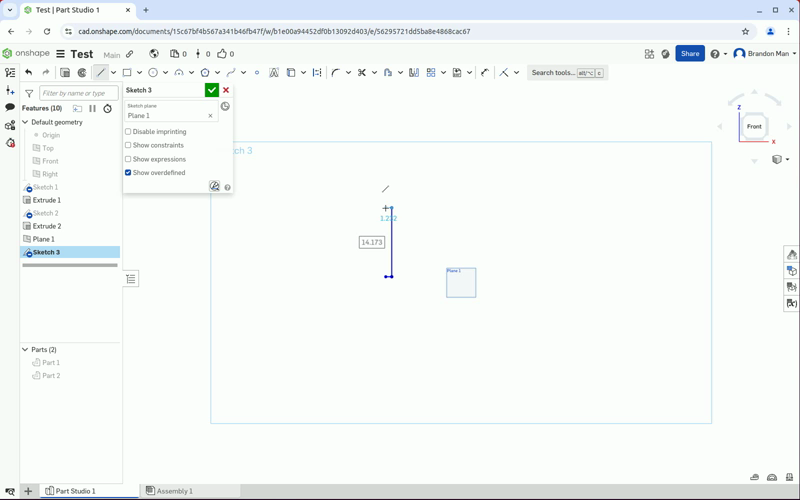
scroll(6)
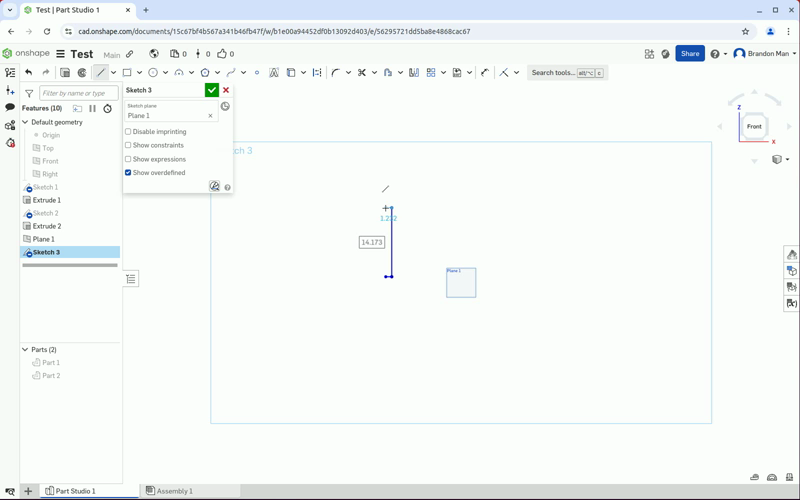
scroll(6)
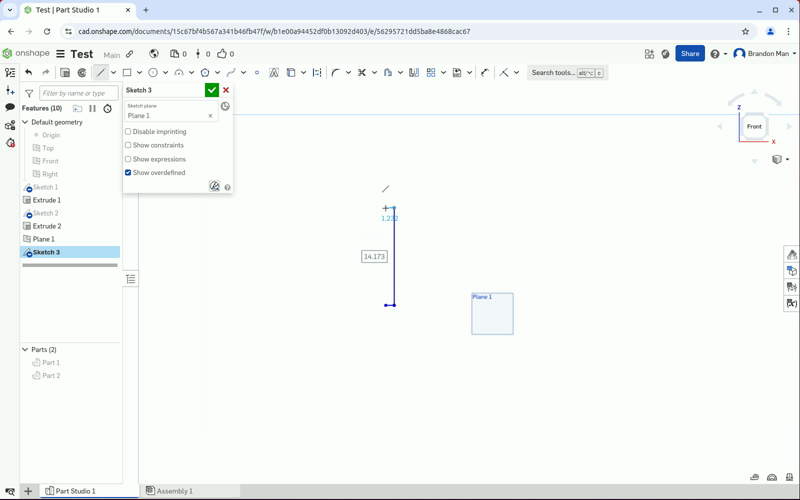
scroll(6)
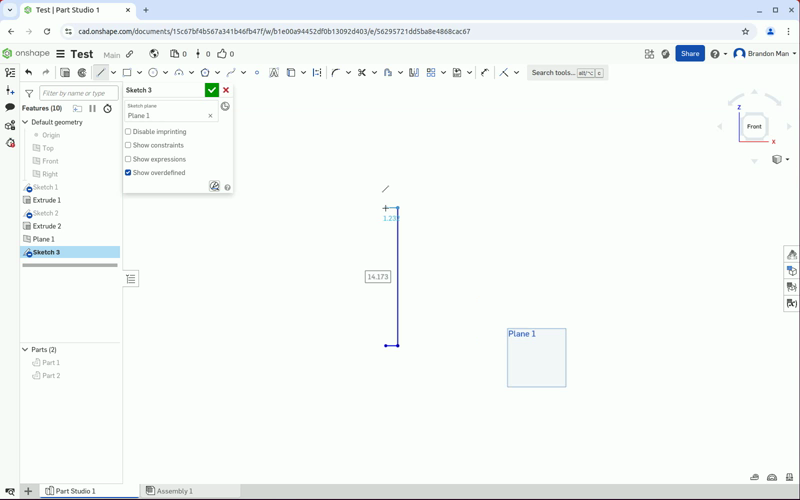
scroll(6)
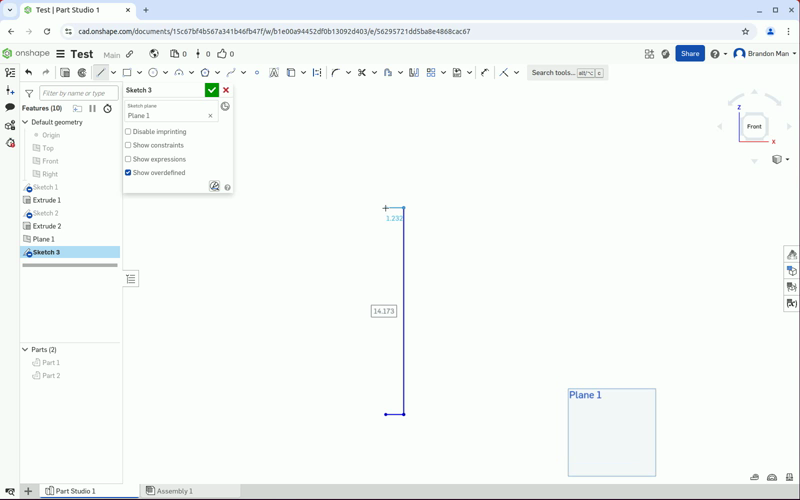
scroll(6)
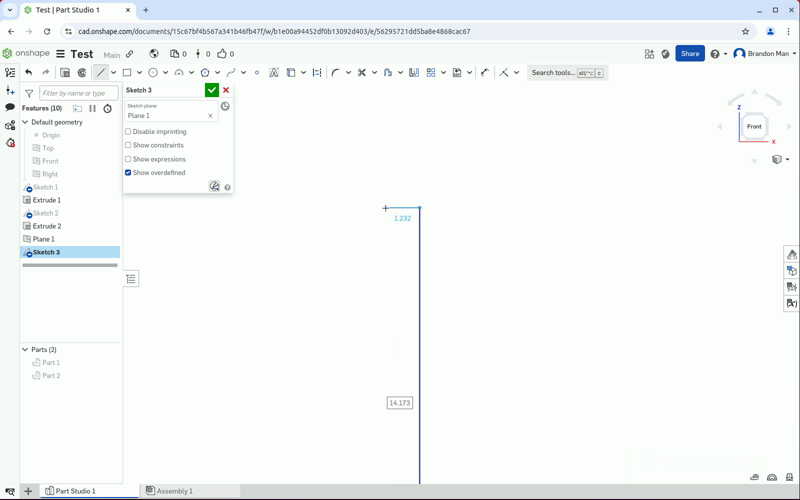
scroll(6)
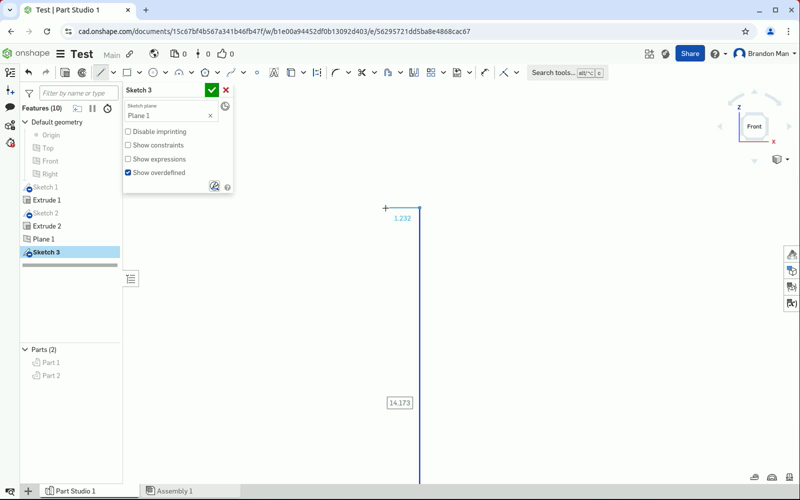
scroll(6)
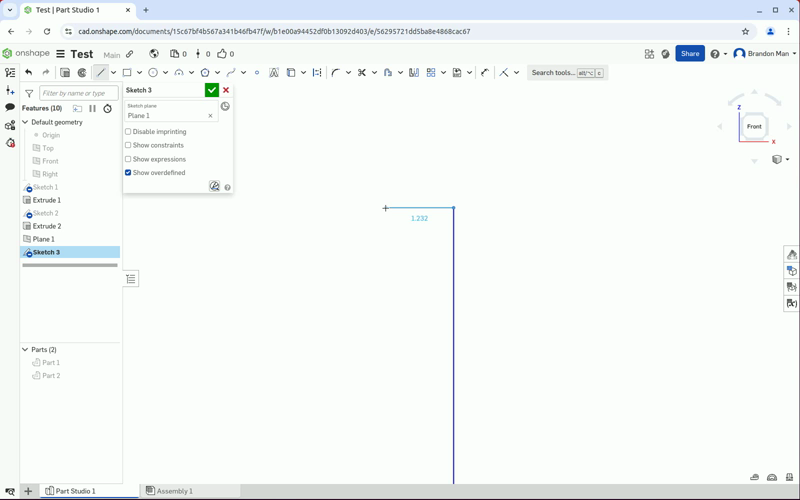
click(385, 207)
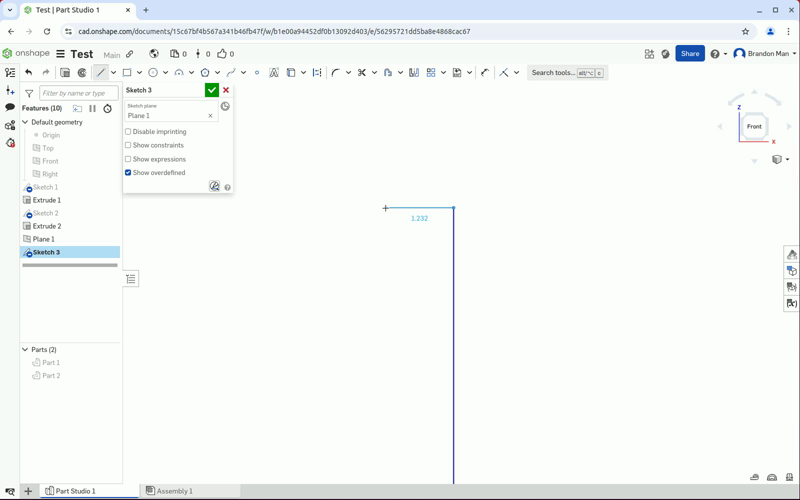
scroll(-6)
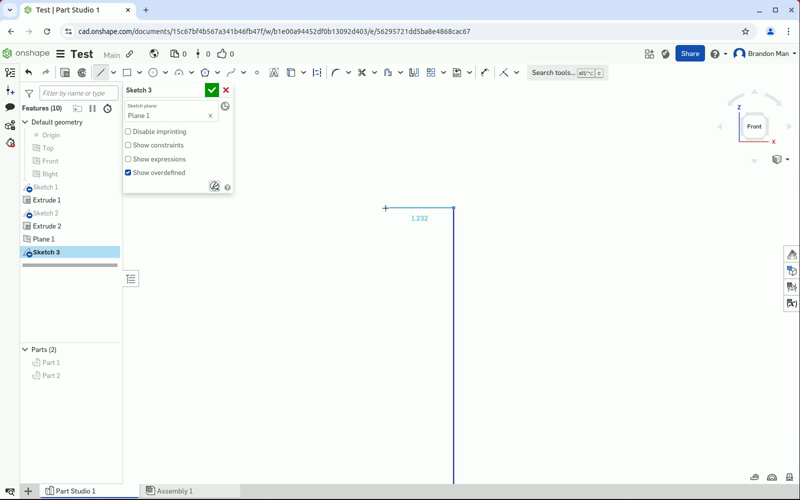
scroll(-6)
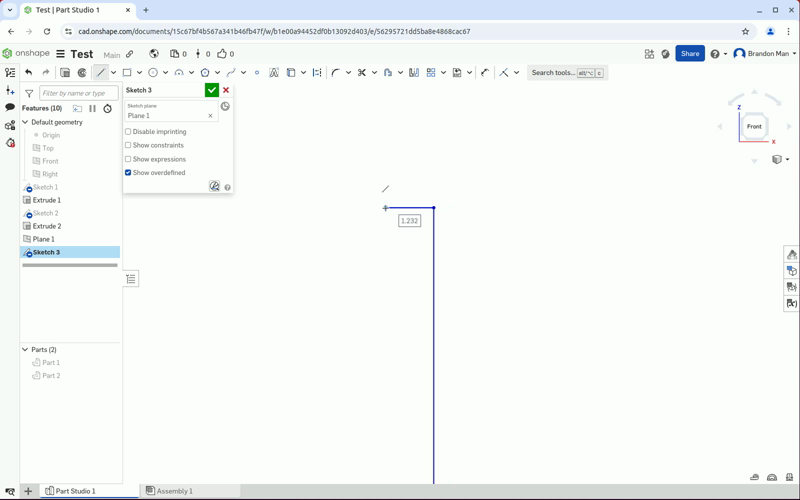
scroll(-6)
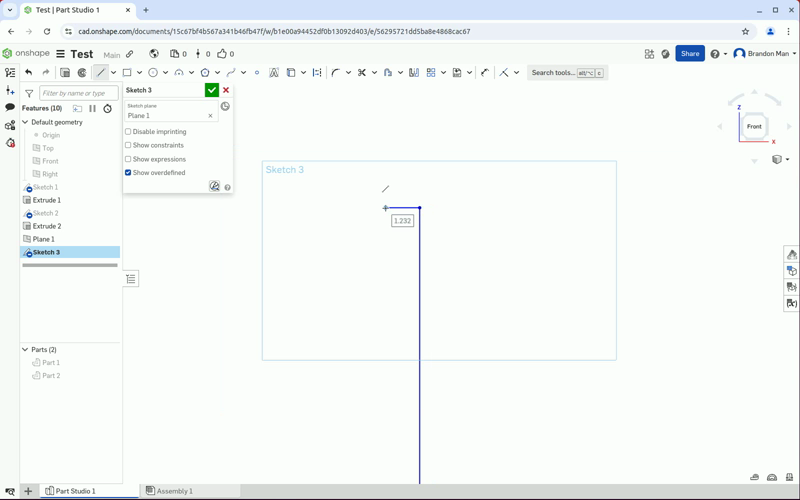
scroll(-6)
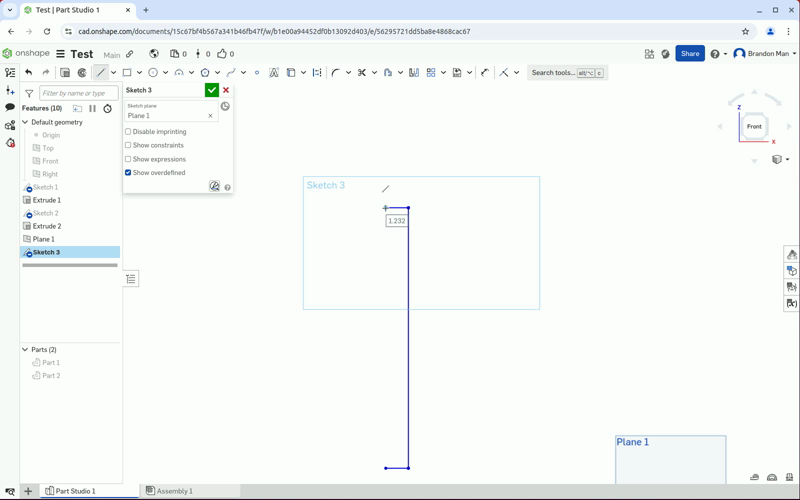
scroll(-6)
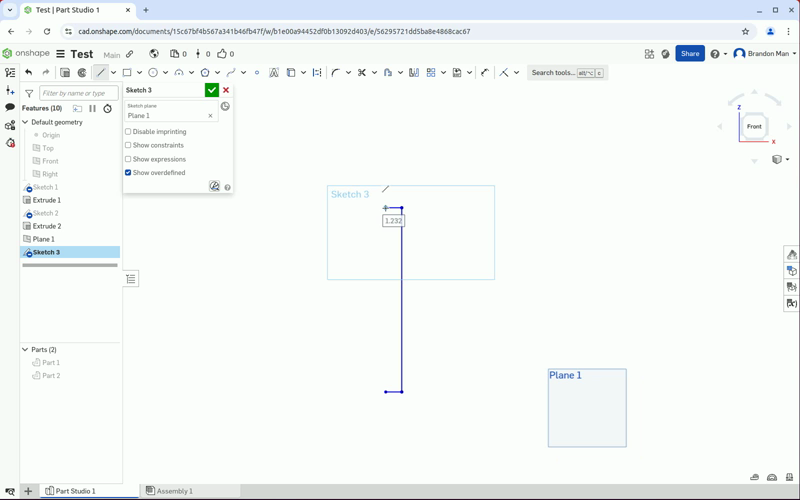
scroll(-6)
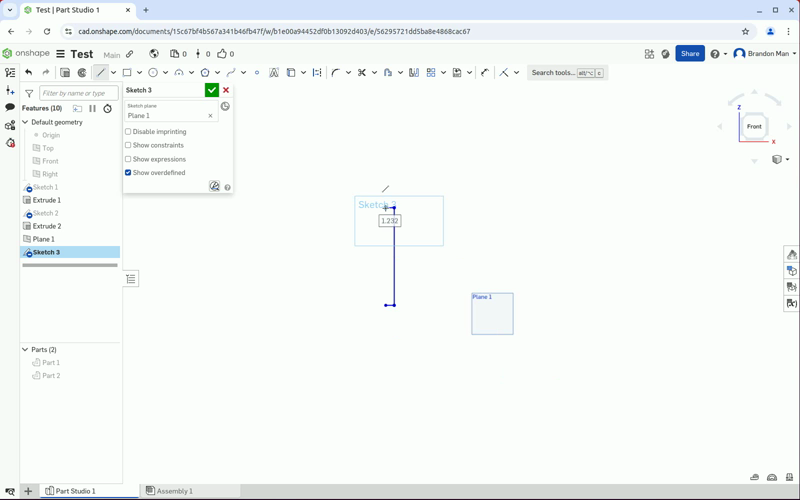
scroll(-6)
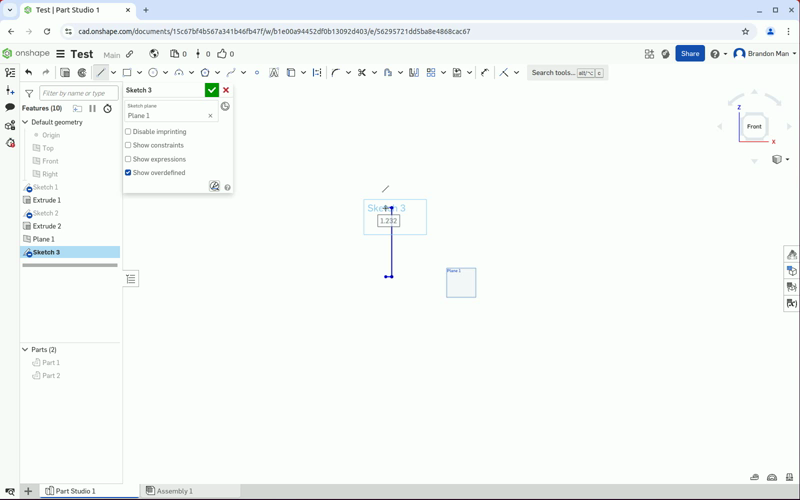
key_up(shift)
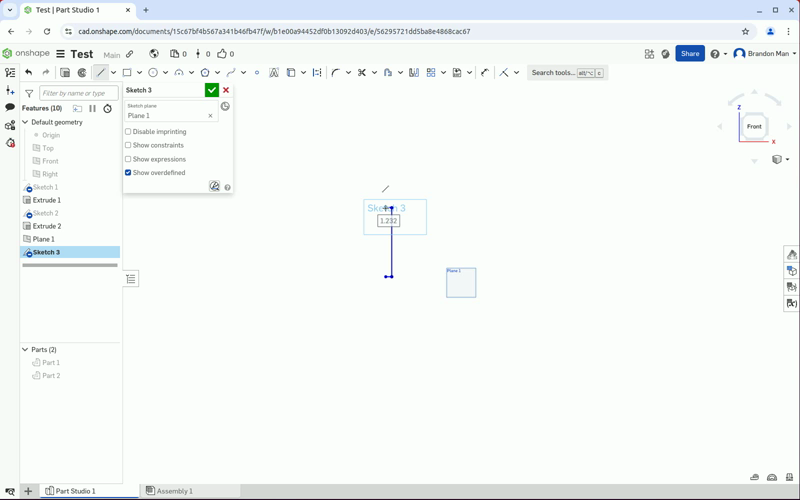
key_down(shift)
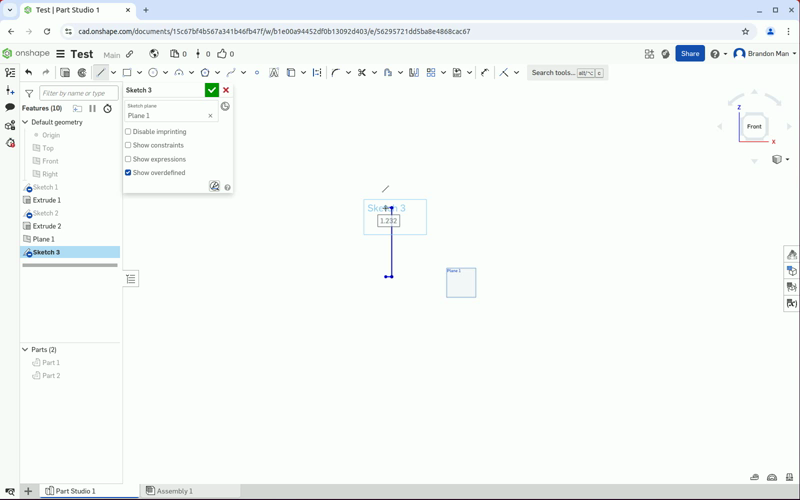
mouse_move(385, 276)
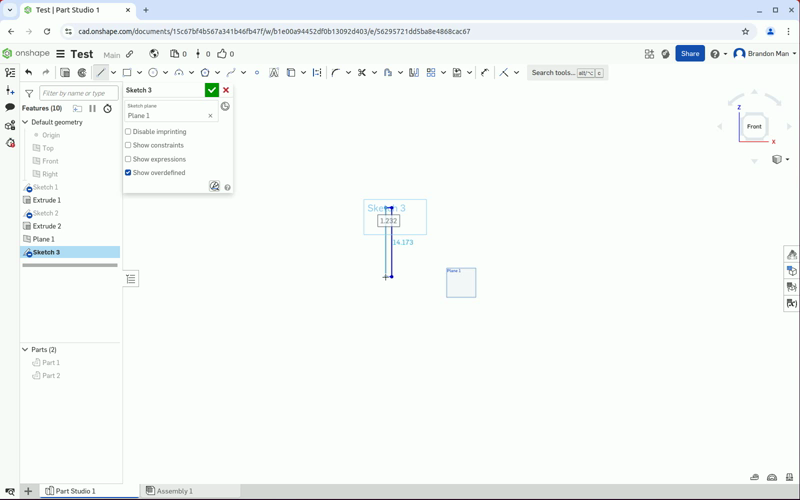
key_up(shift)
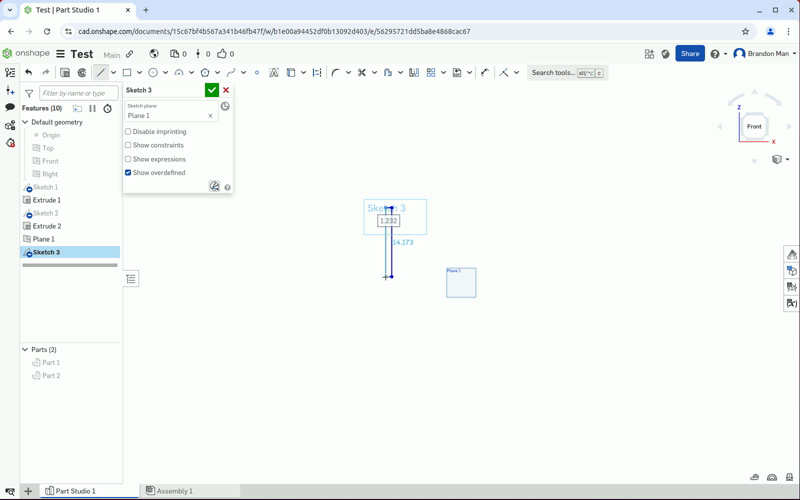
click(385, 276)
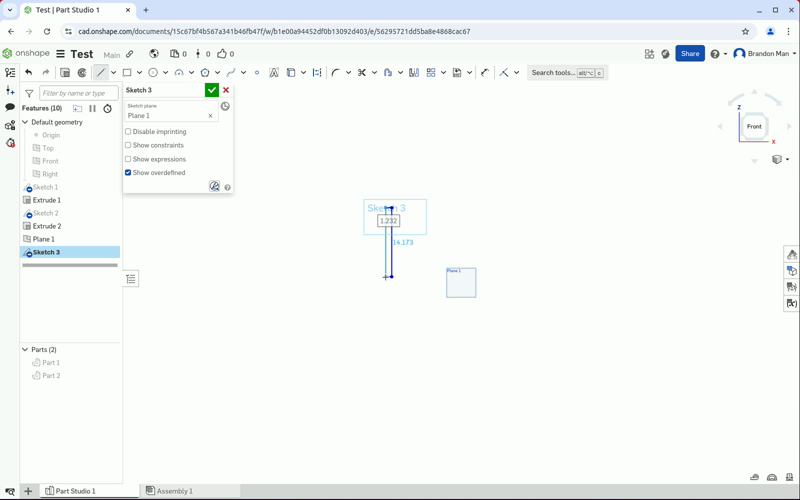
key(esc)
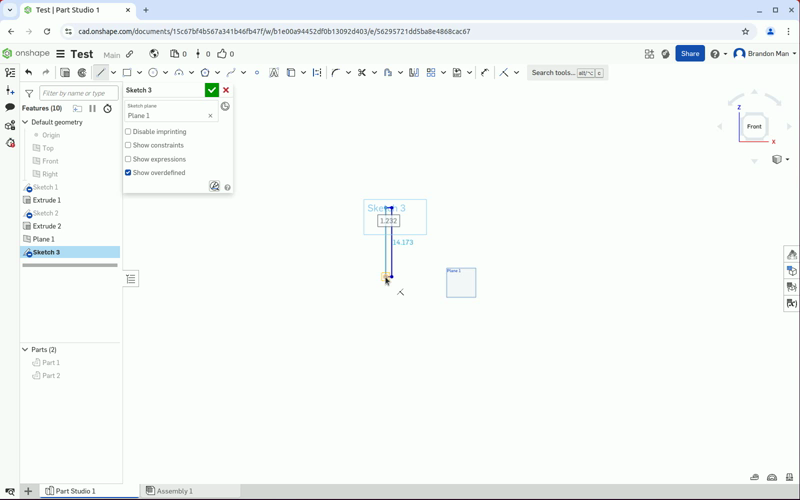
mouse_move(387, 243)
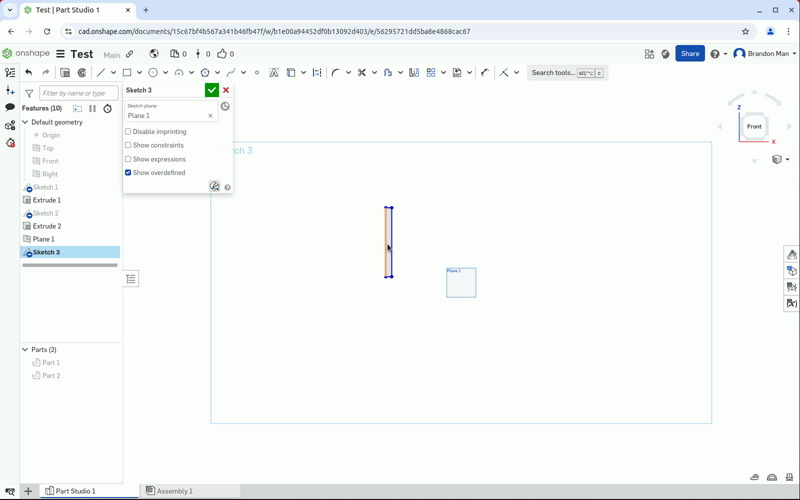
scroll(6)
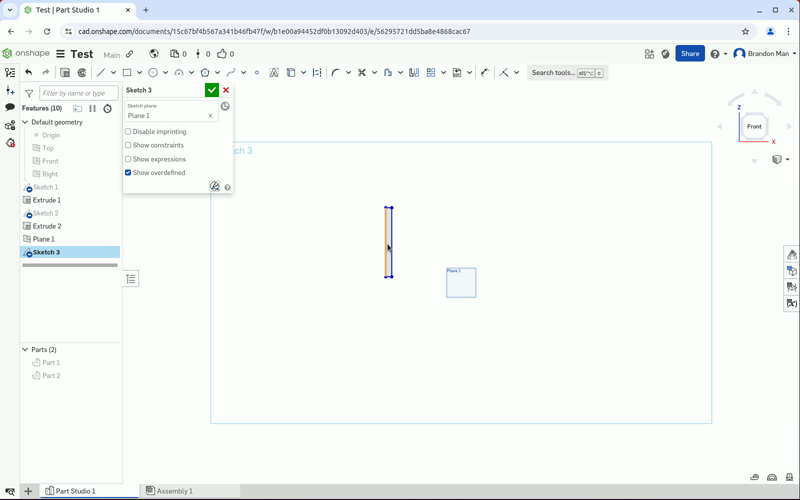
scroll(6)
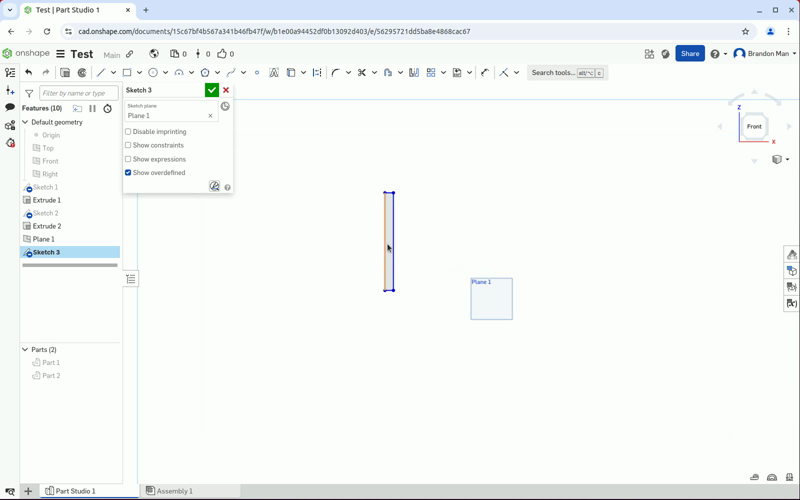
scroll(6)
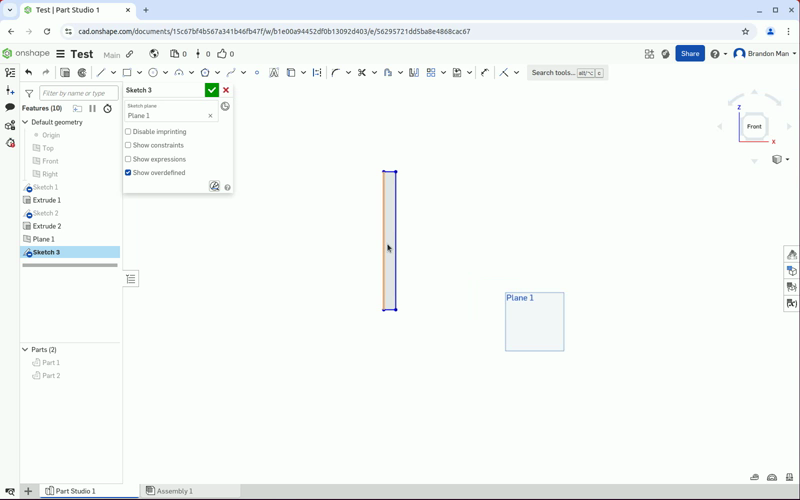
scroll(6)
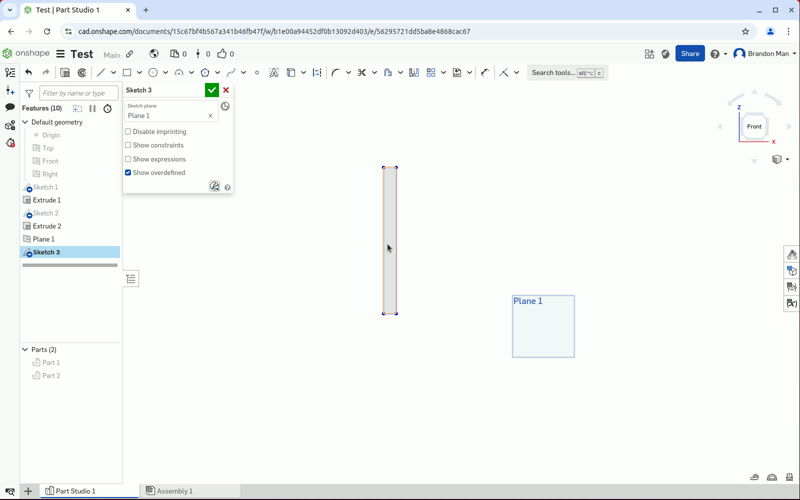
scroll(6)
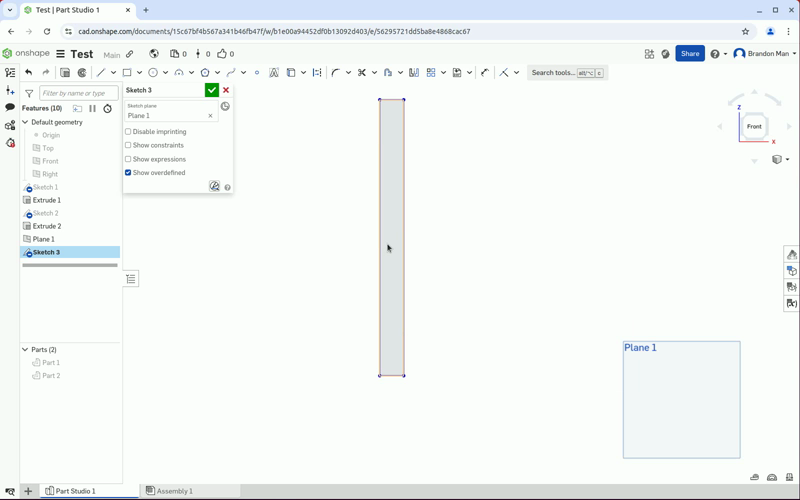
scroll(6)
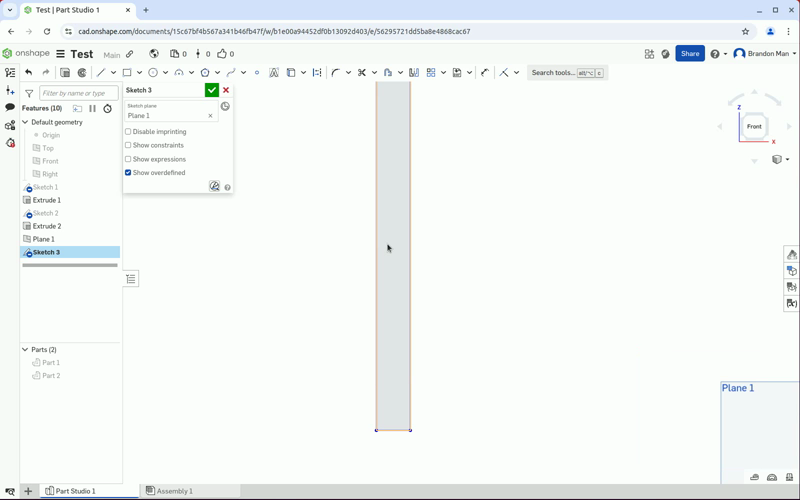
scroll(6)
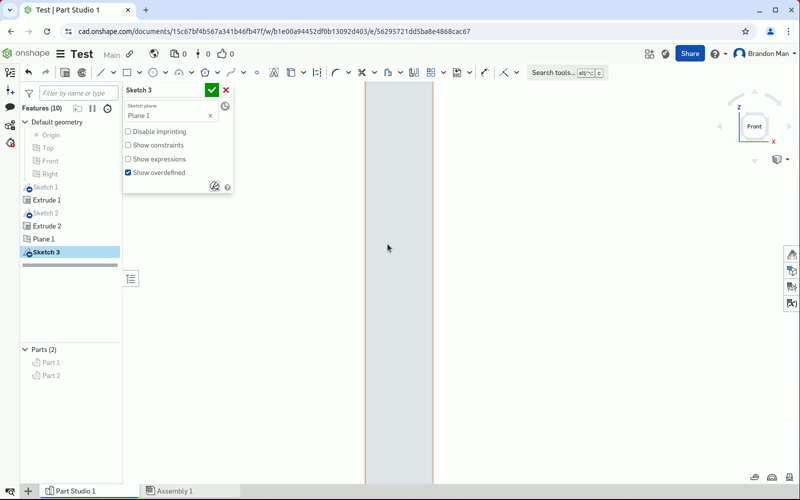
click(387, 243)
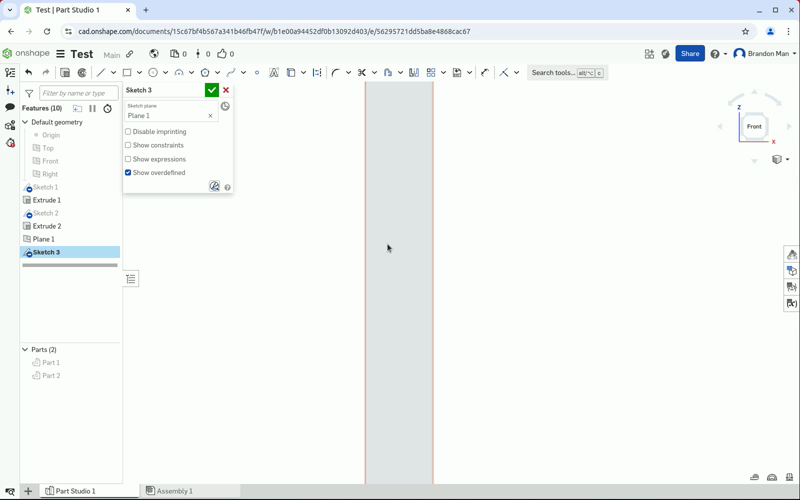
scroll(-6)
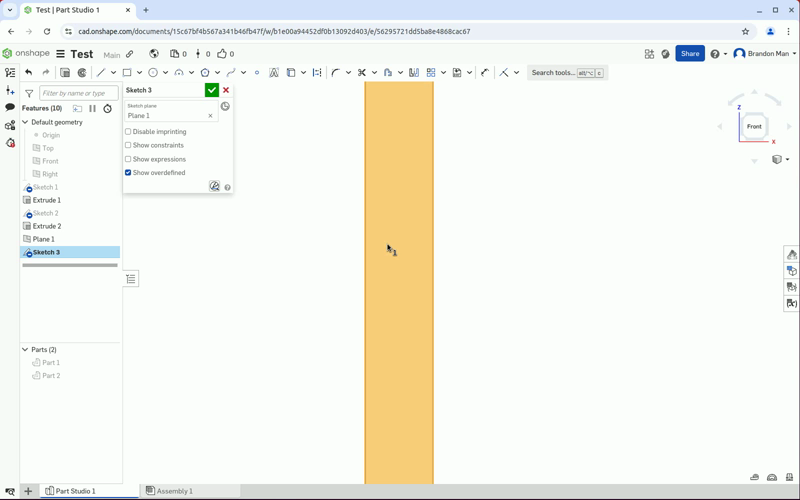
scroll(-6)
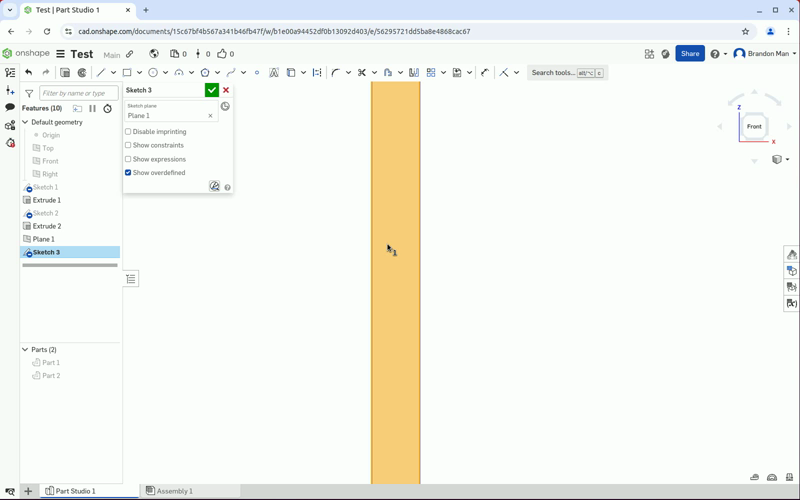
scroll(-6)
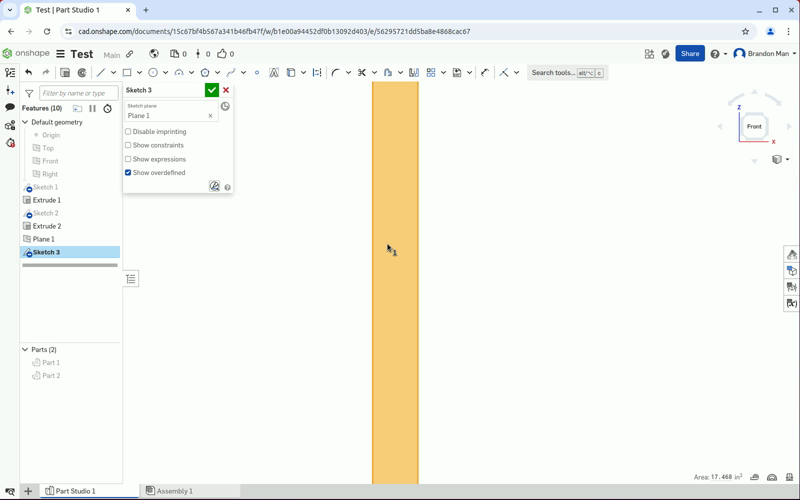
scroll(-6)
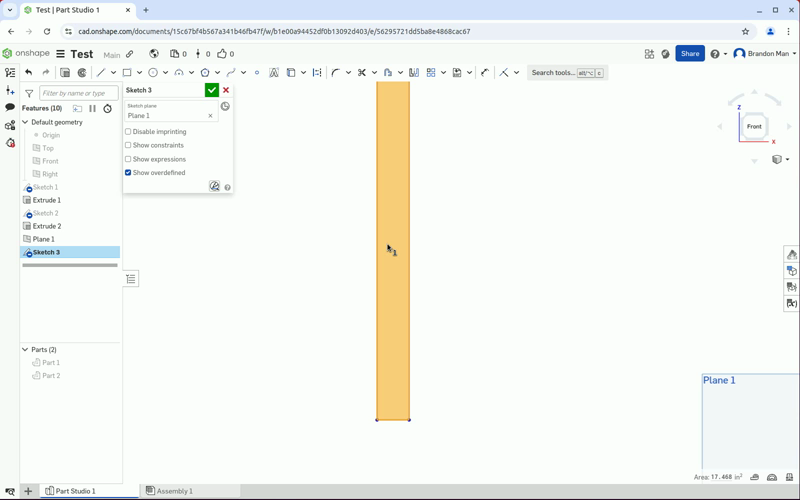
scroll(-6)
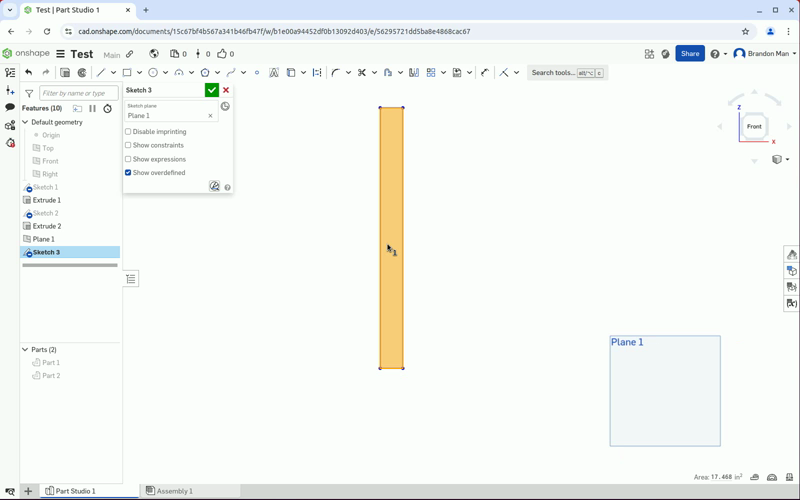
scroll(-6)
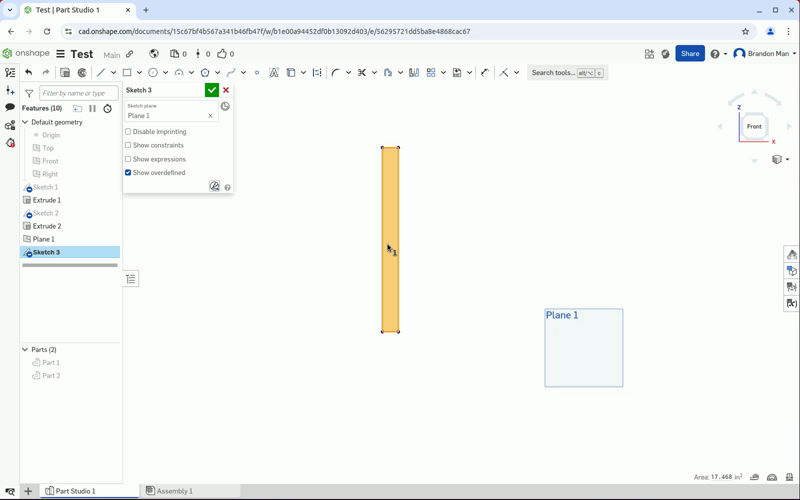
scroll(-6)
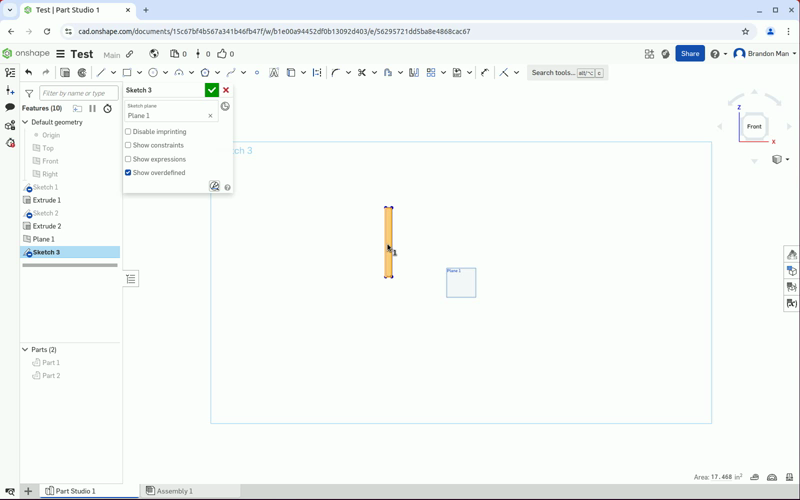
mouse_move(73, 352)
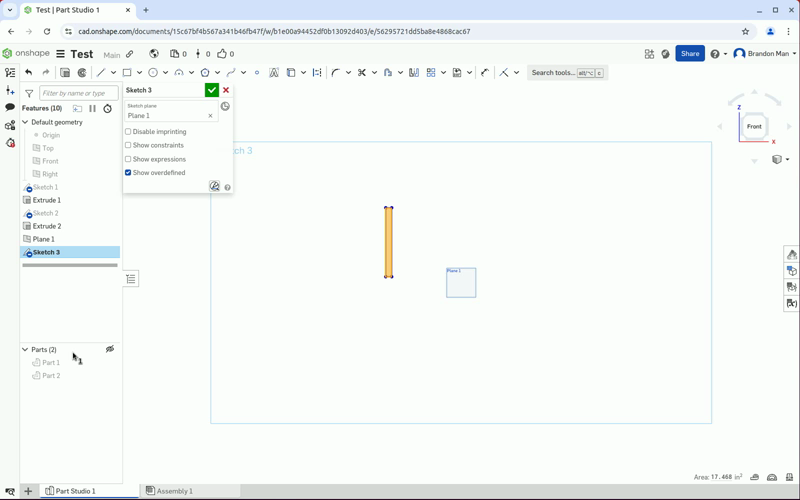
key(shift+y)
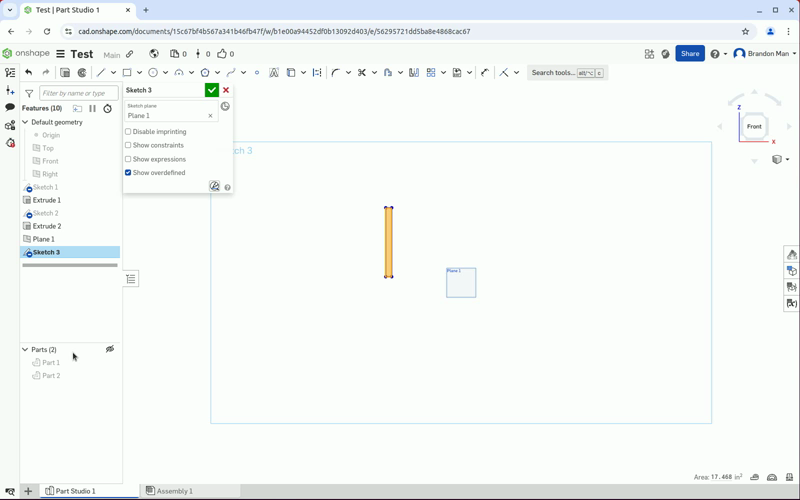
key(shift+e)
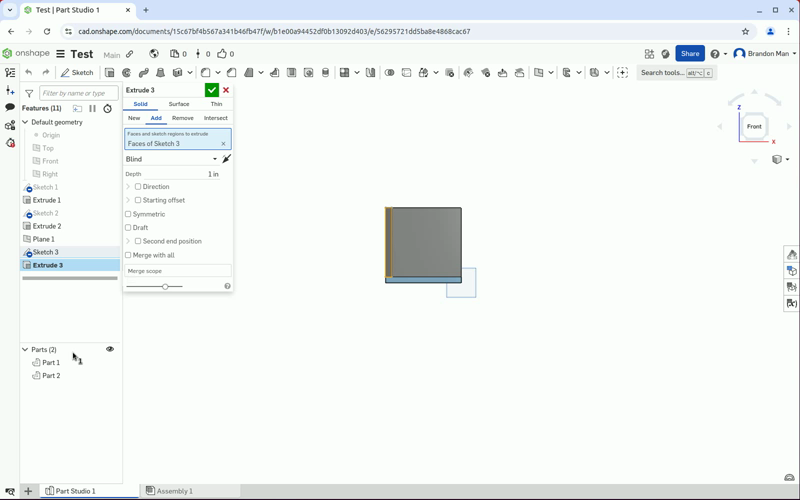
mouse_move(143, 106)
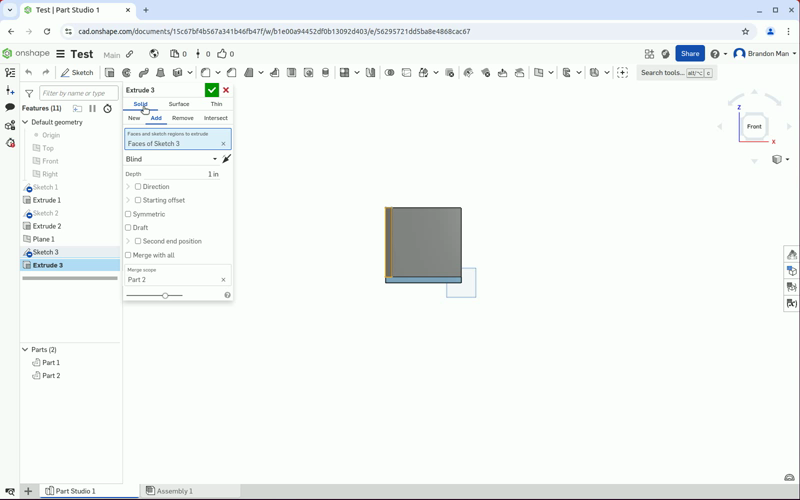
click(143, 106)
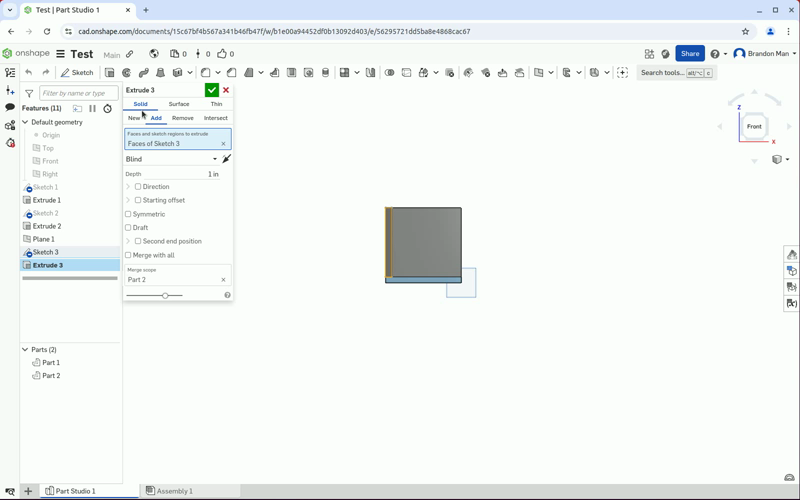
mouse_move(137, 120)
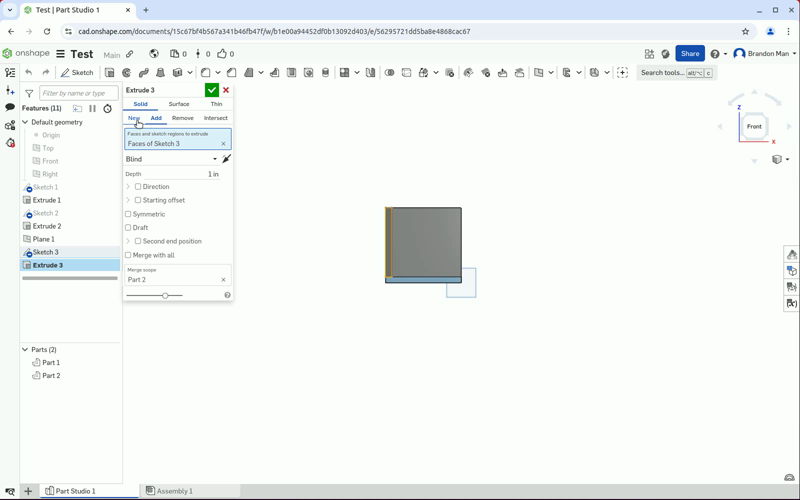
click(137, 120)
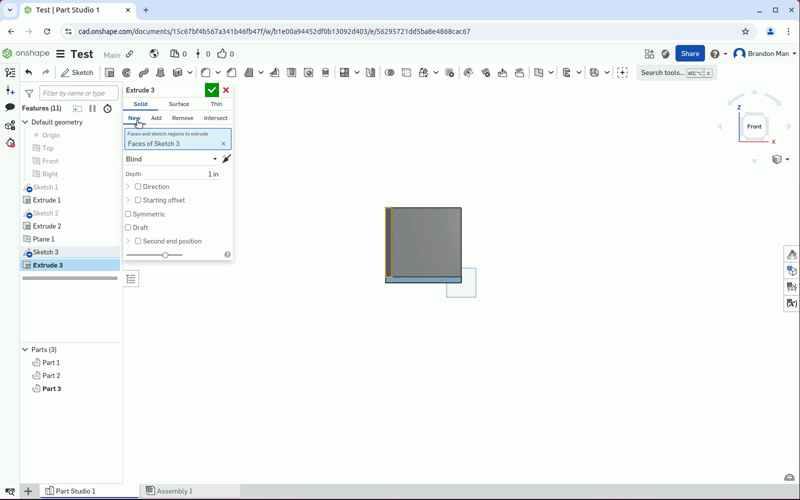
key(tab, 4)
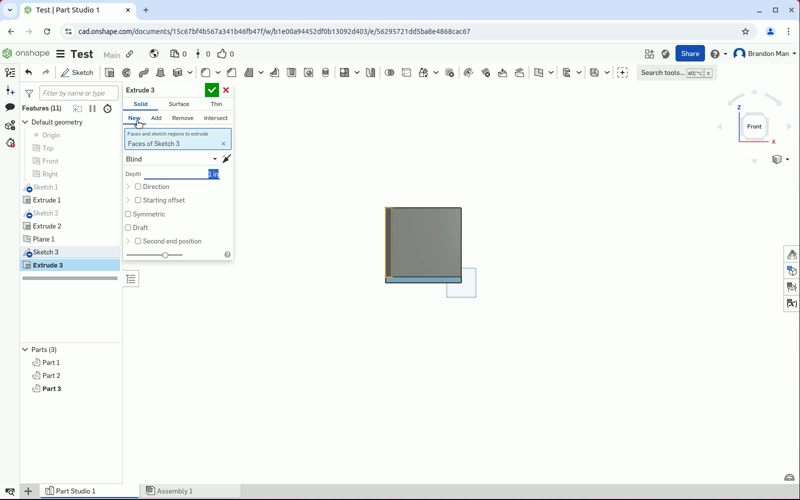
text(21.664)
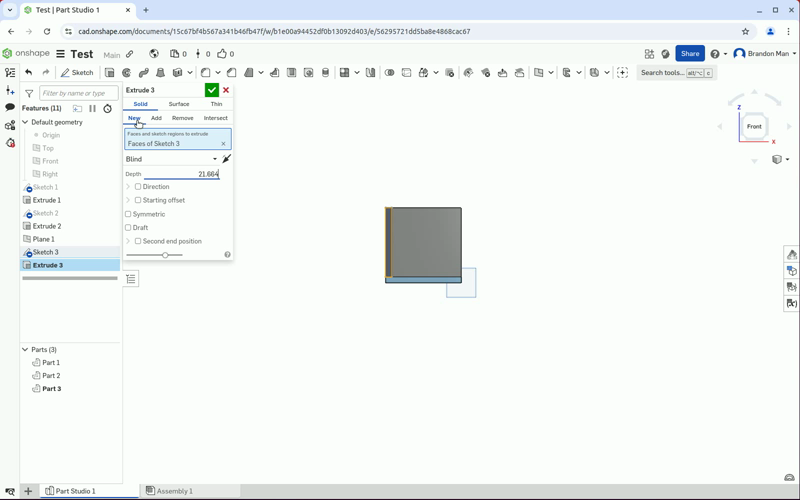
key(enter)
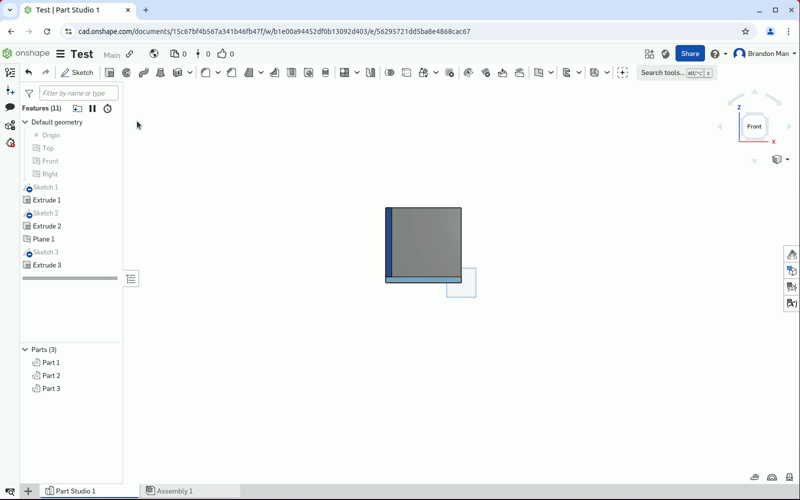
key(shift+h)
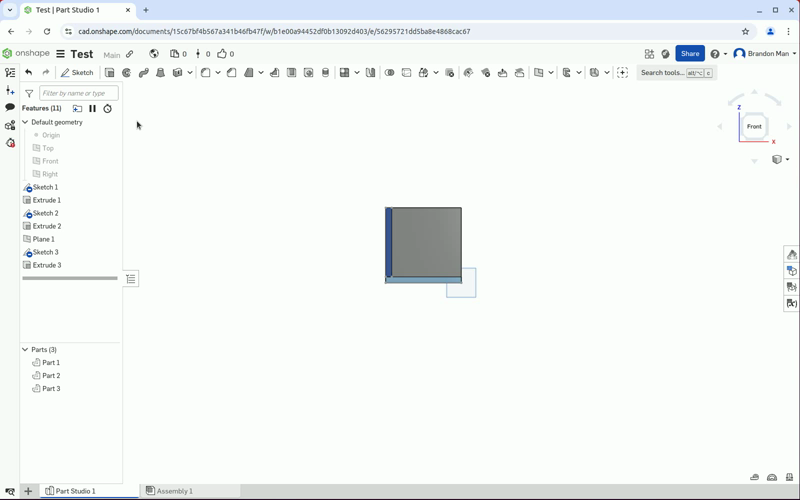
key(shift+h)
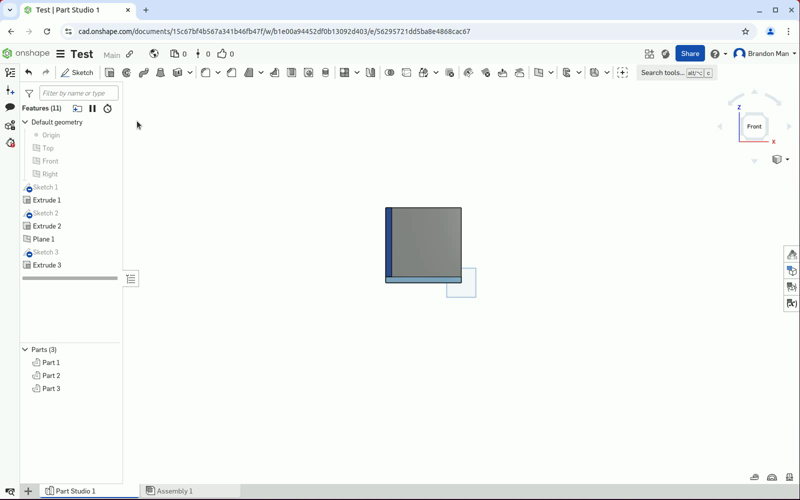
mouse_move(73, 189)
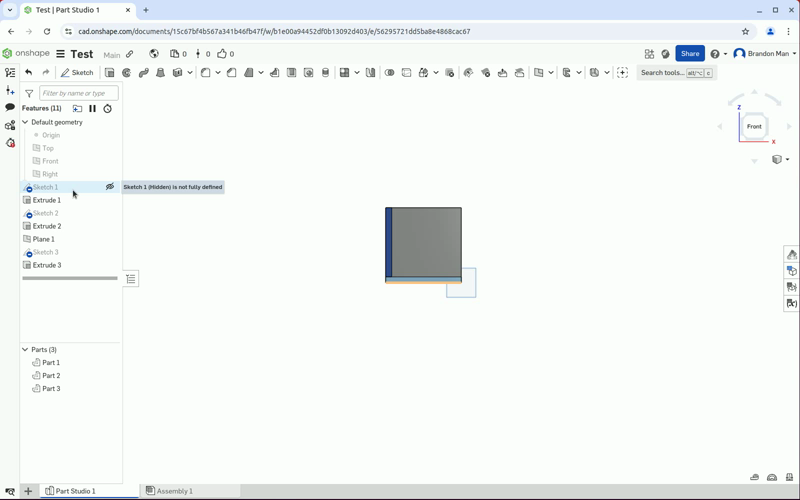
click(73, 189)
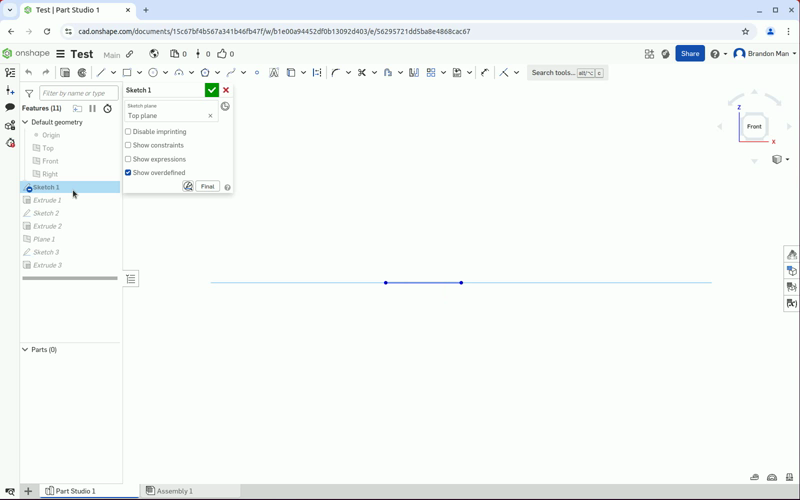
mouse_move(229, 92)
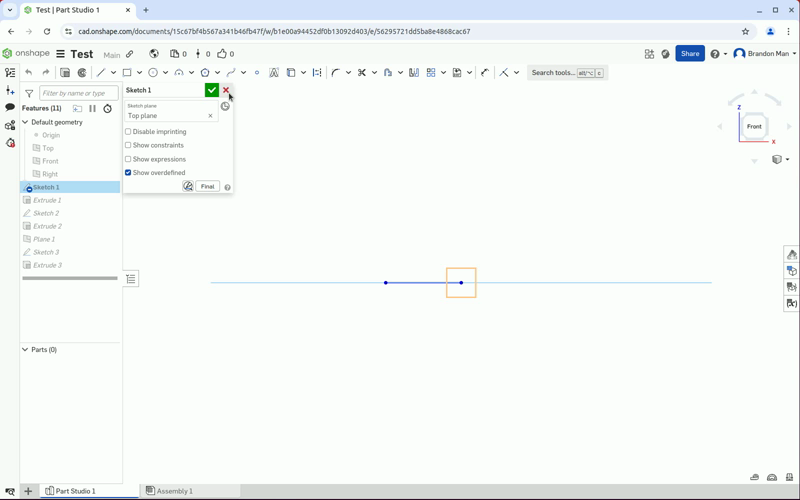
click(229, 92)
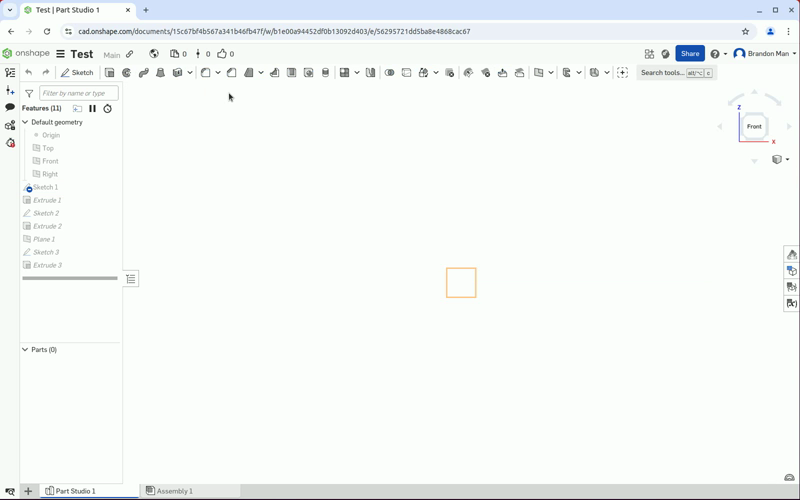
key(shift+s)
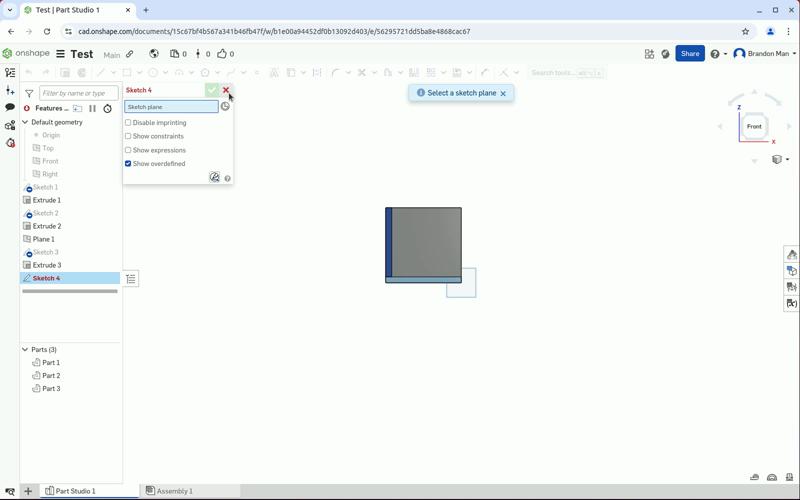
mouse_move(73, 241)
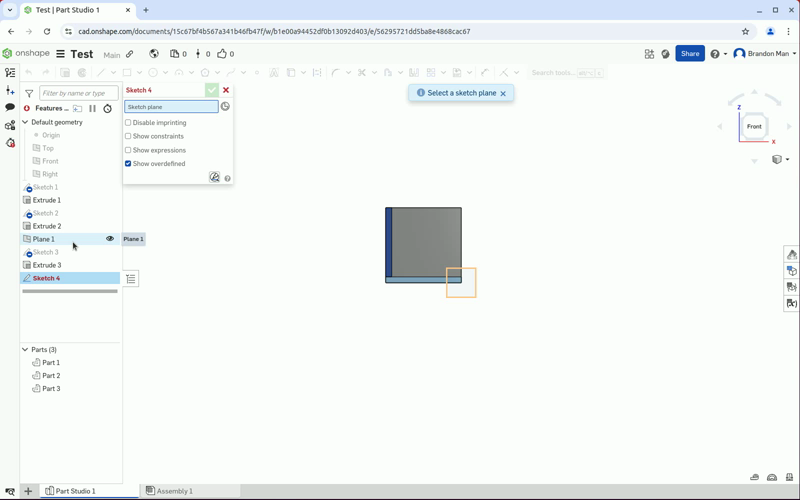
click(73, 241)
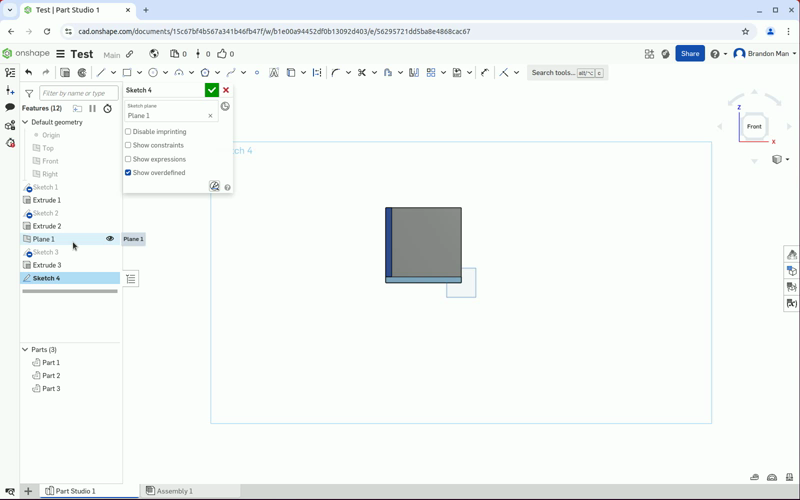
mouse_move(73, 352)
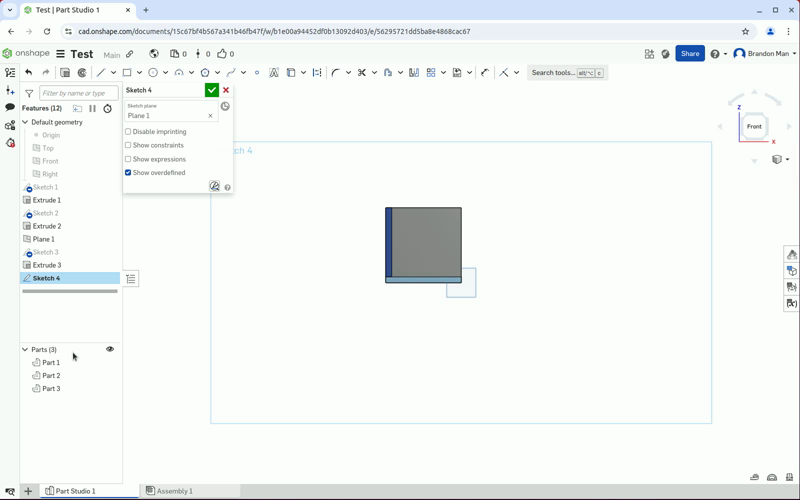
key(y)
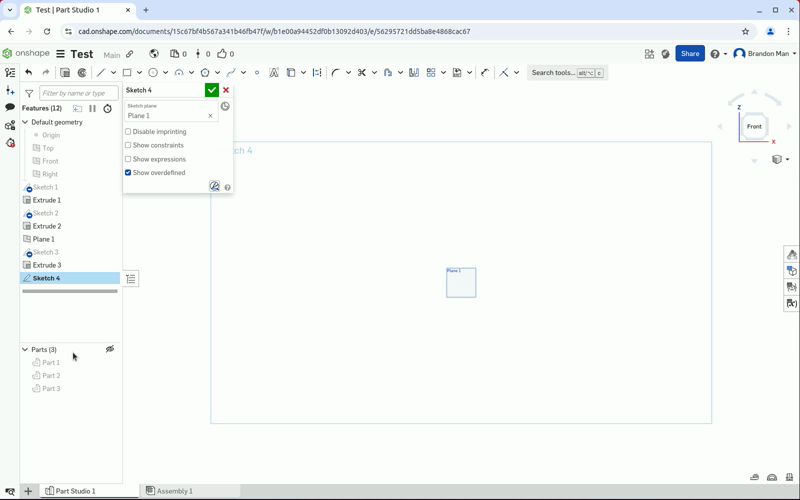
key(l)
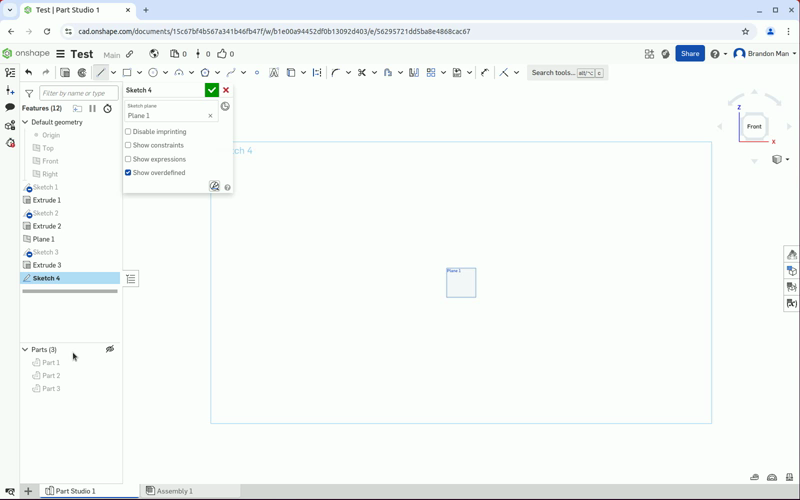
key_down(shift)
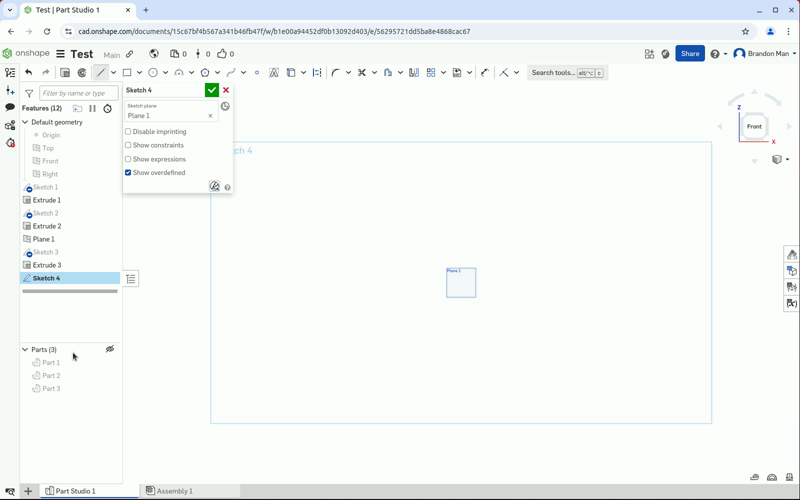
mouse_move(454, 276)
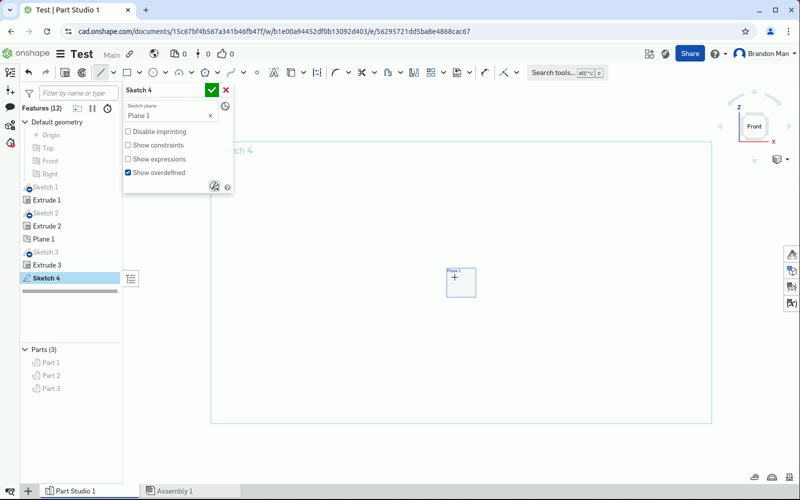
click(454, 276)
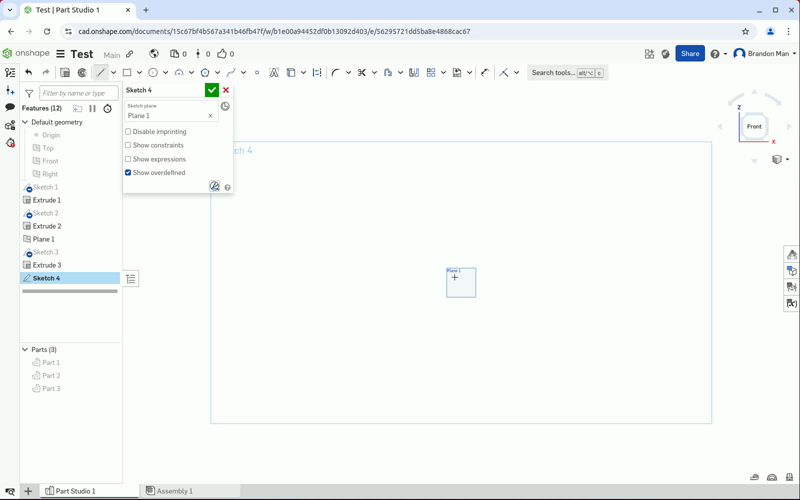
key_up(shift)
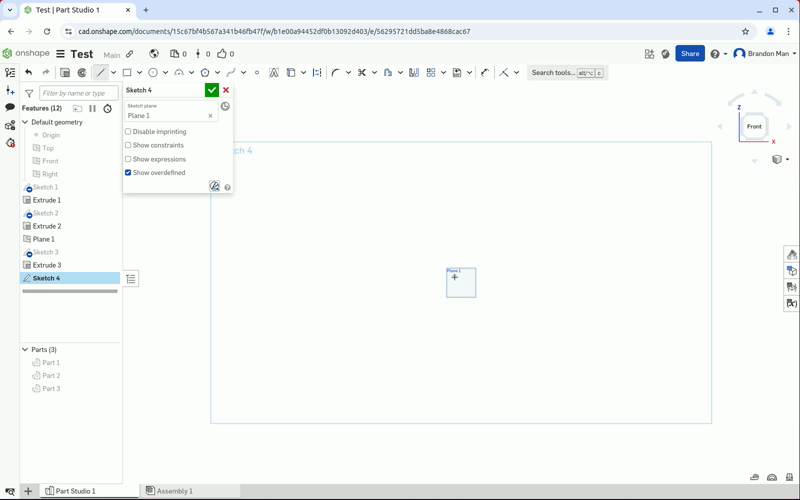
key_down(shift)
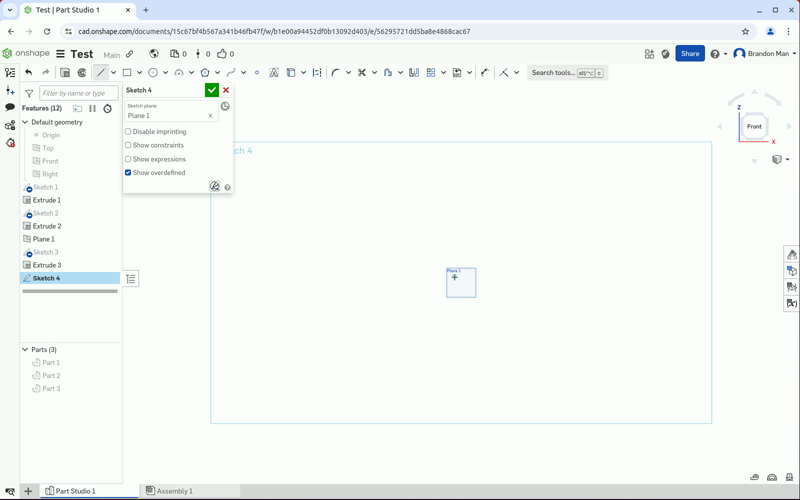
mouse_move(484, 276)
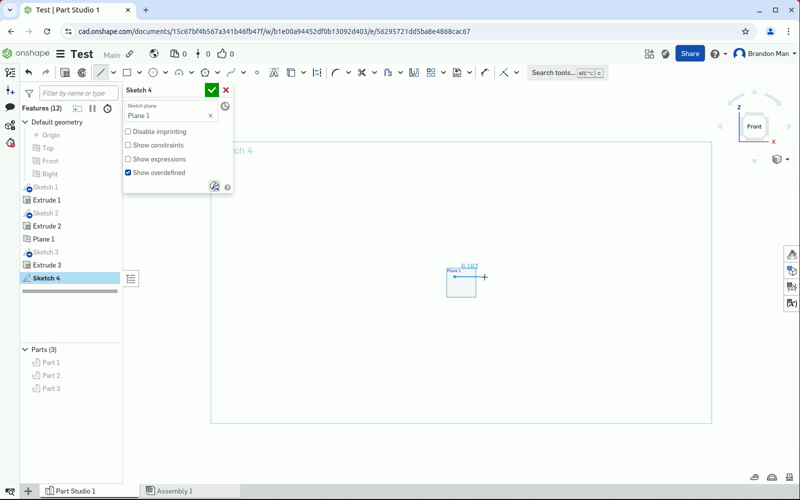
mouse_move(460, 276)
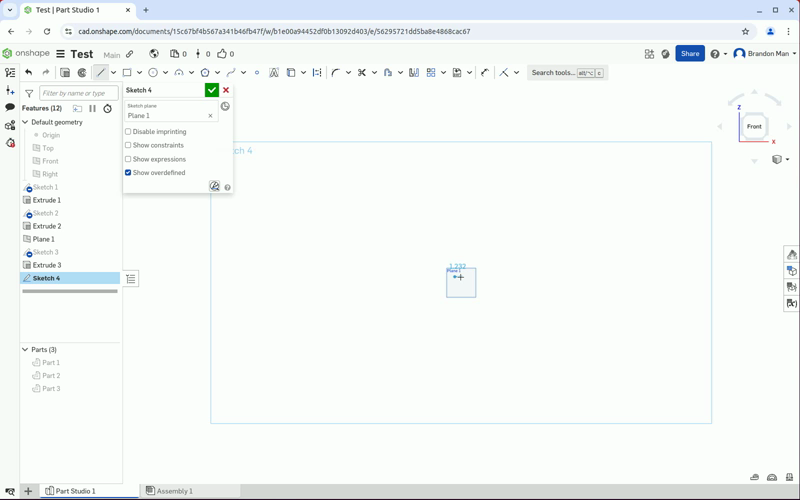
scroll(6)
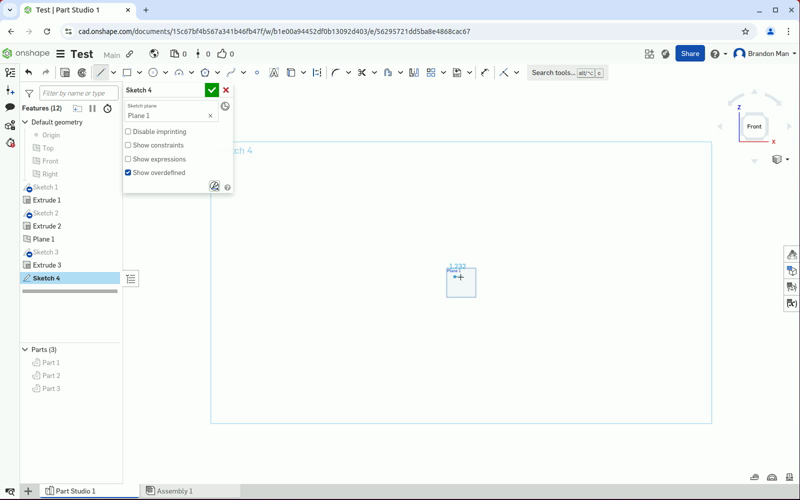
scroll(6)
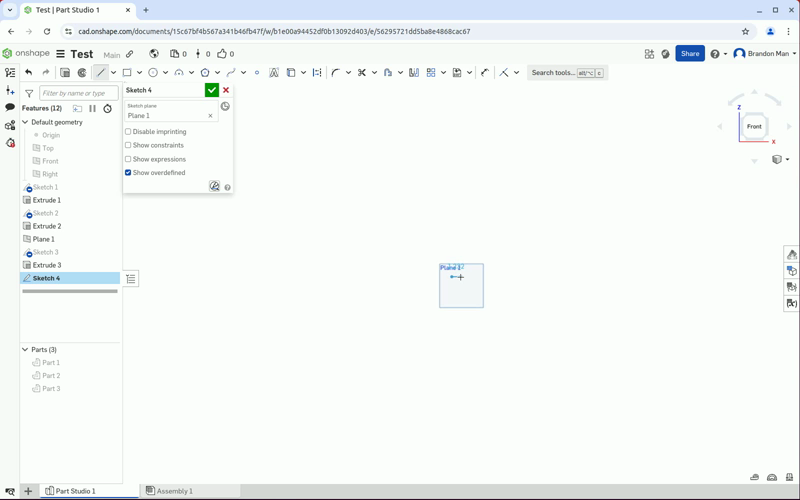
scroll(6)
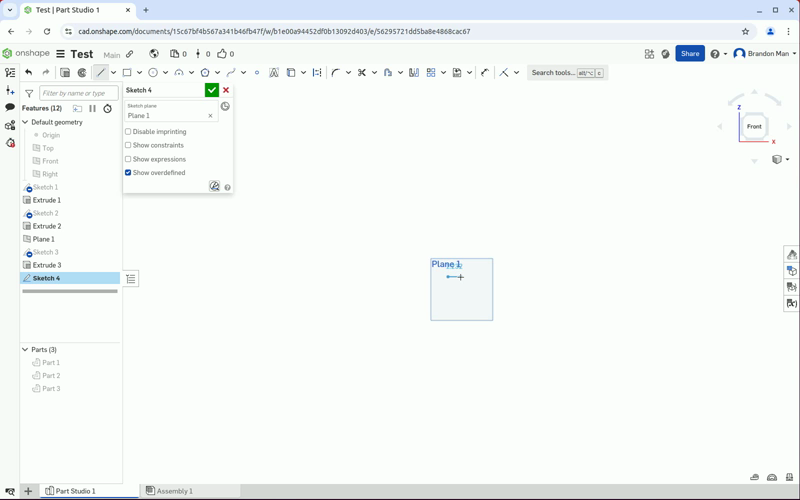
scroll(6)
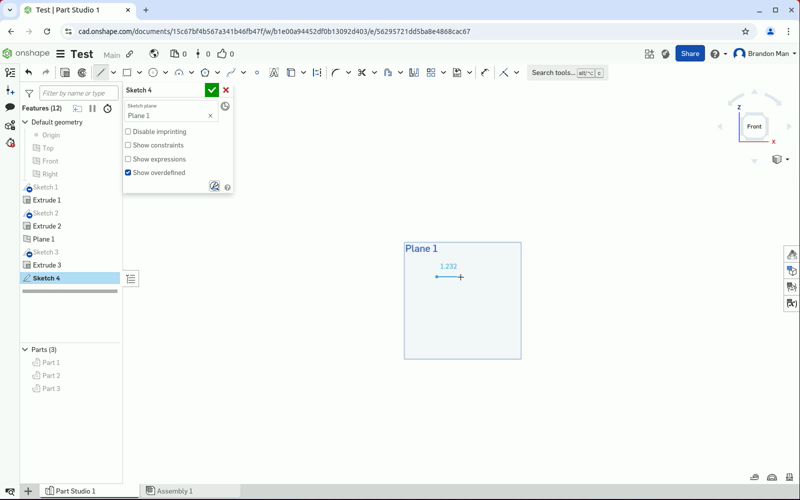
scroll(6)
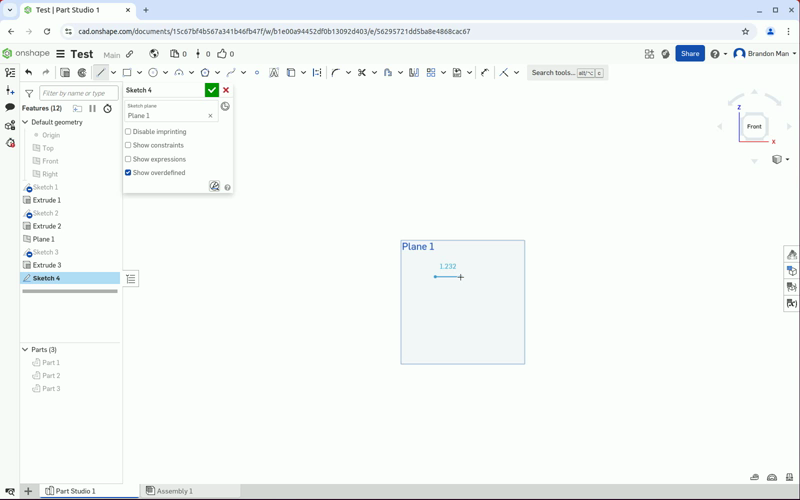
scroll(6)
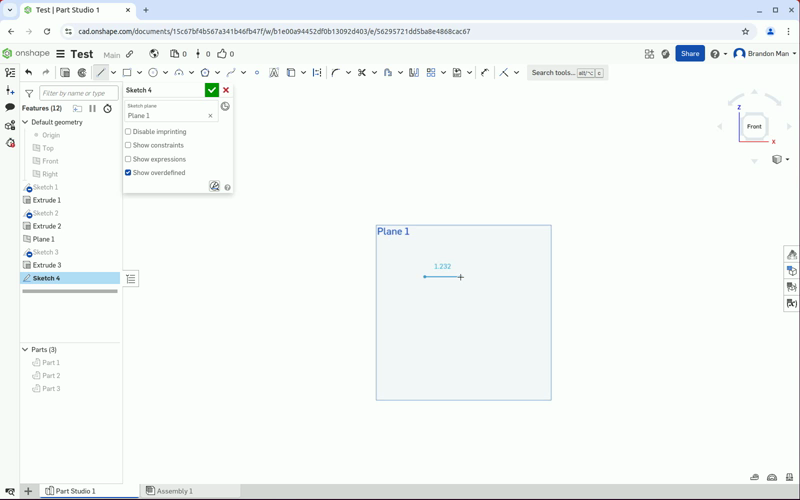
scroll(6)
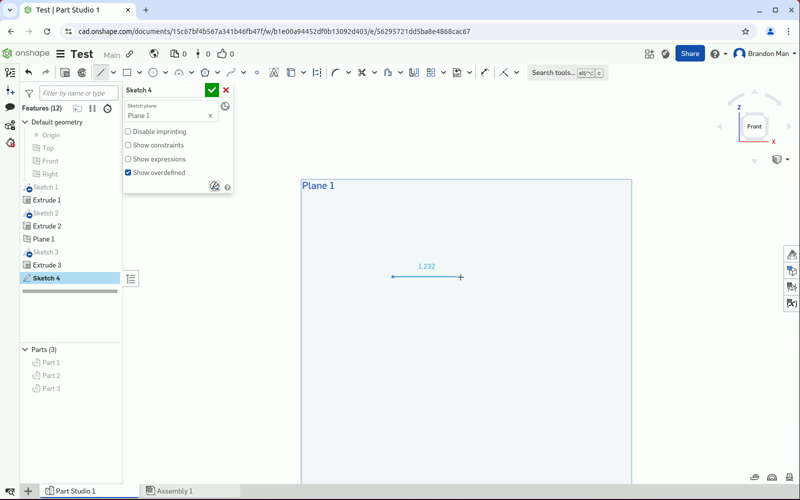
click(460, 276)
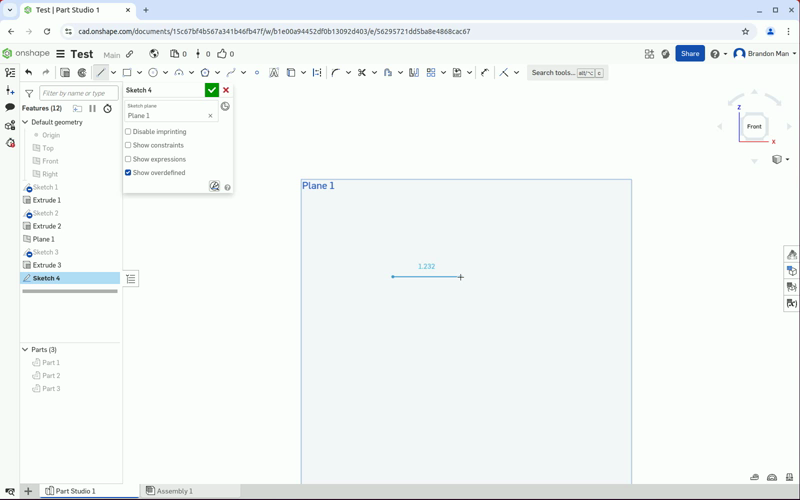
scroll(-6)
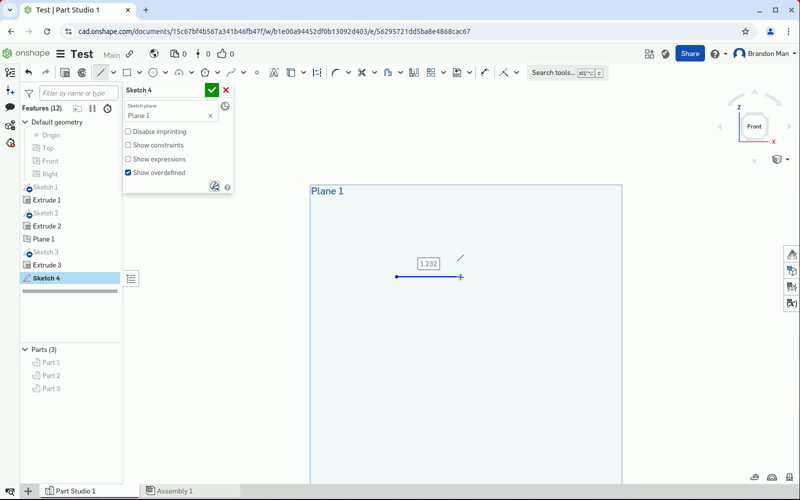
scroll(-6)
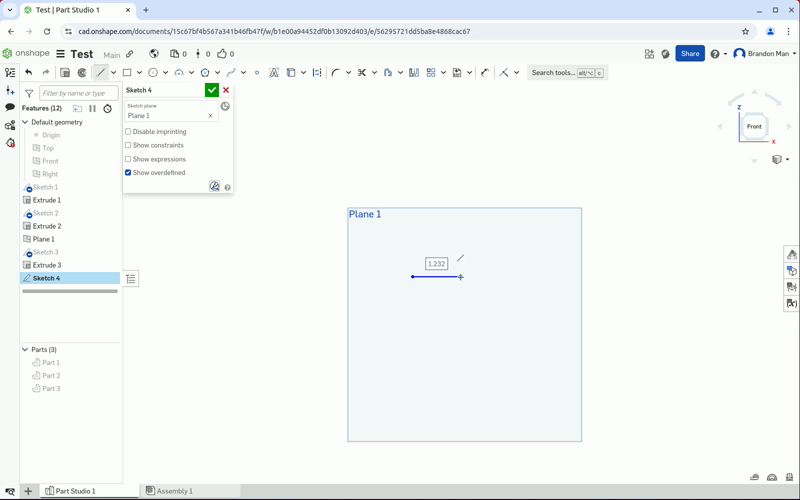
scroll(-6)
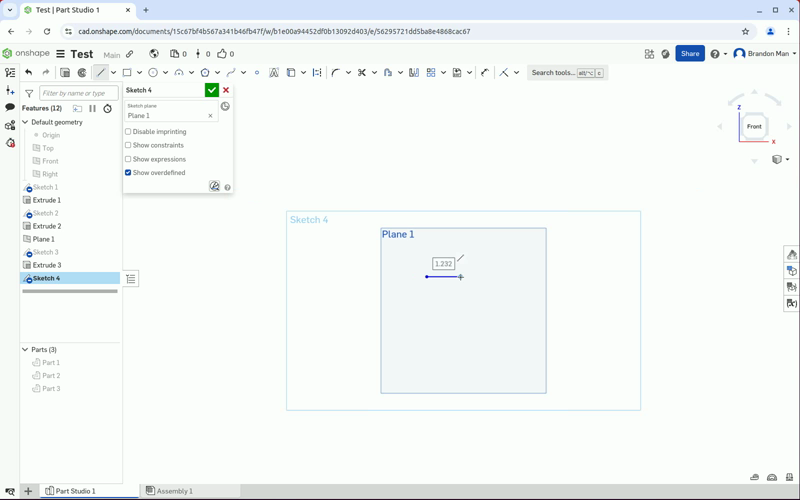
scroll(-6)
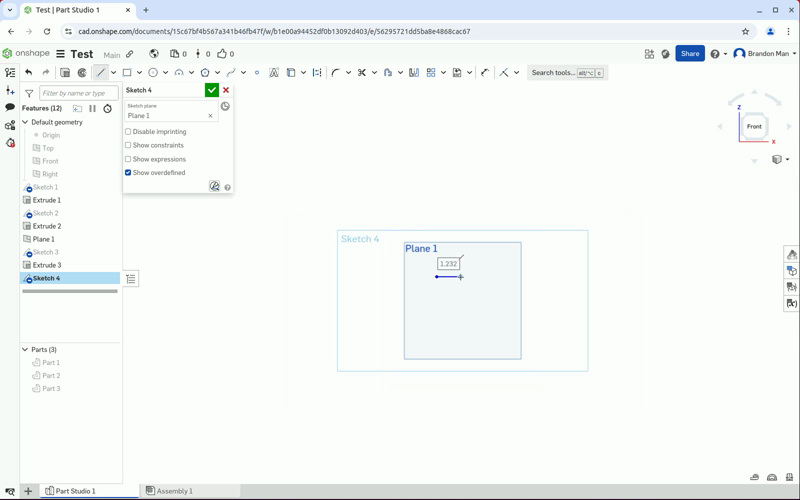
scroll(-6)
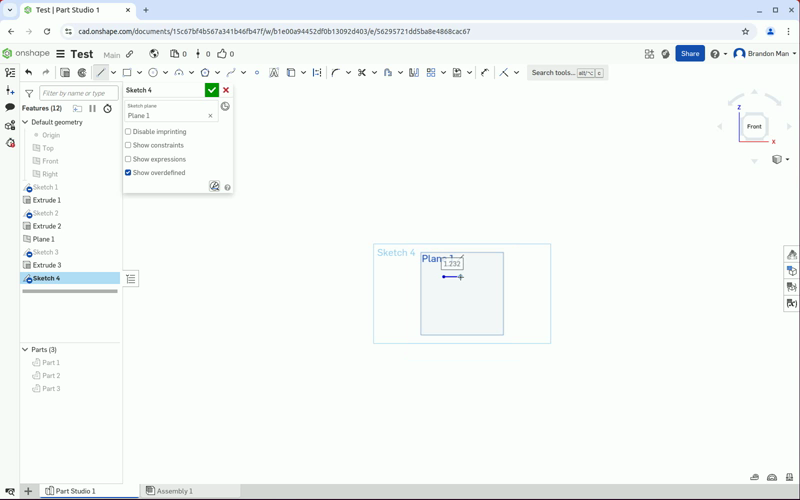
scroll(-6)
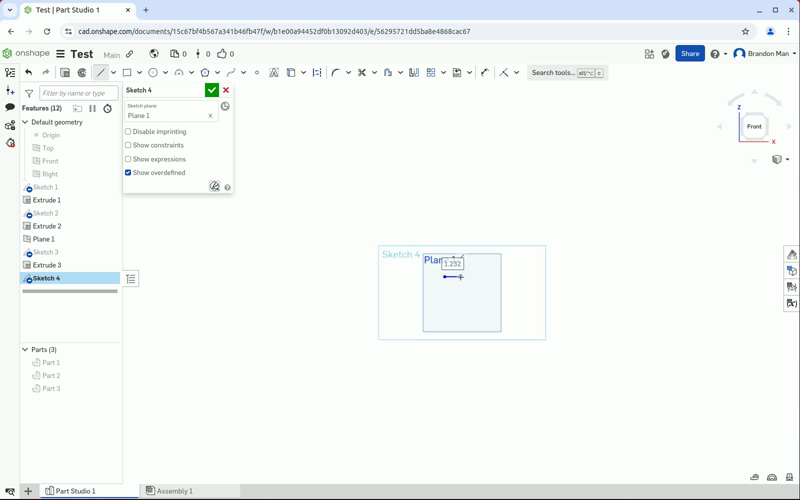
scroll(-6)
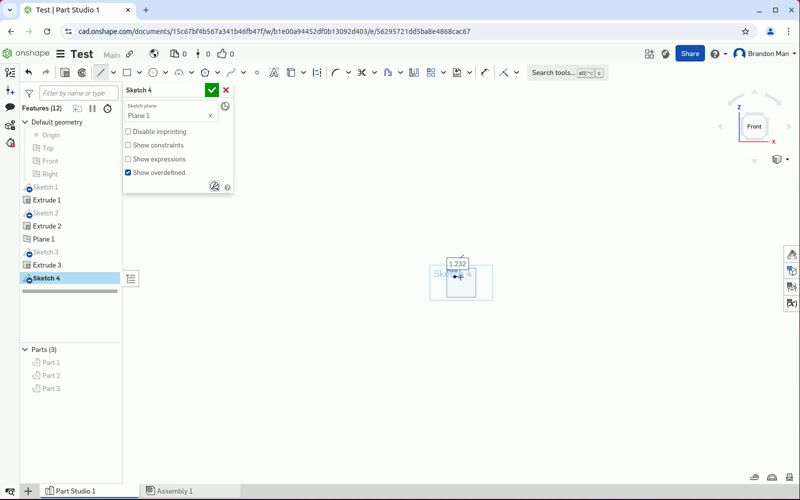
key_up(shift)
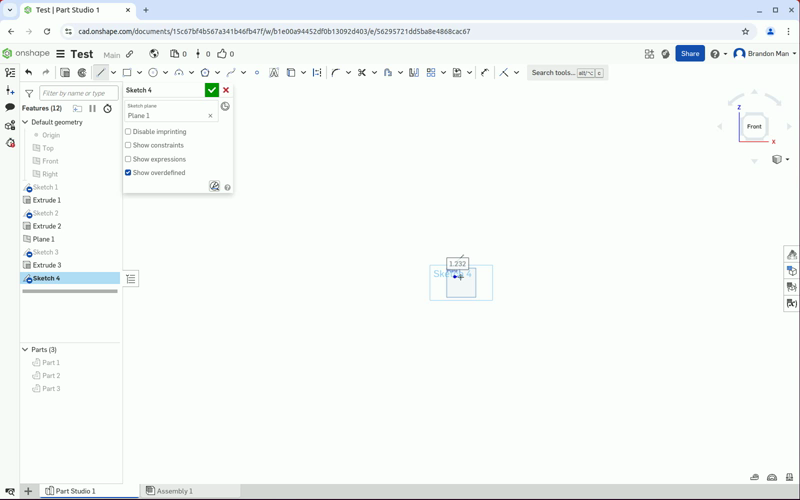
key_down(shift)
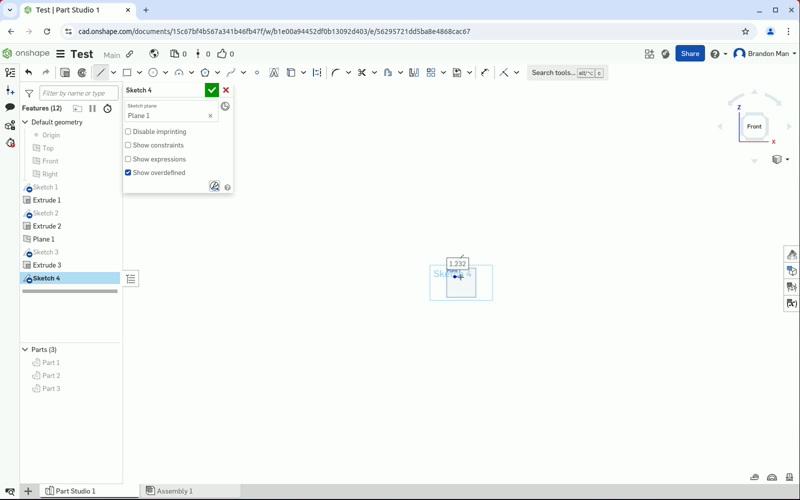
mouse_move(460, 207)
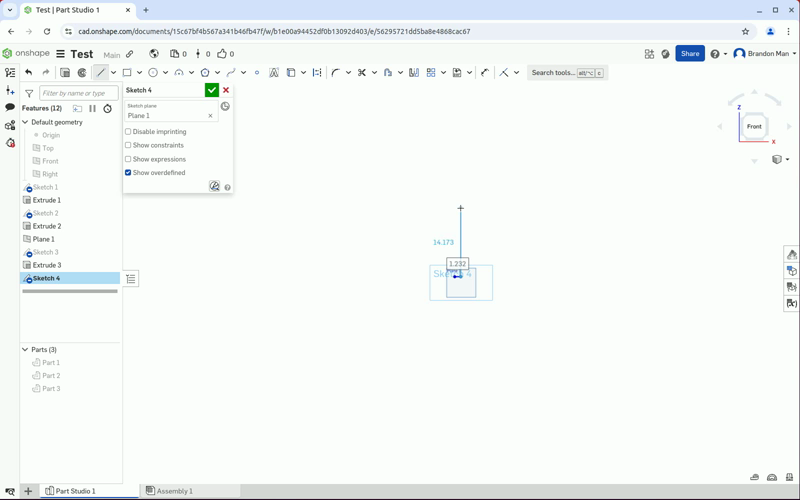
click(460, 207)
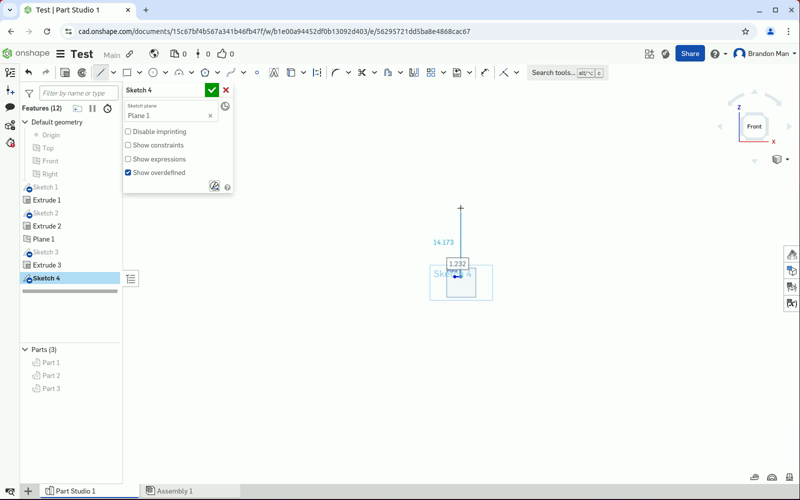
key_up(shift)
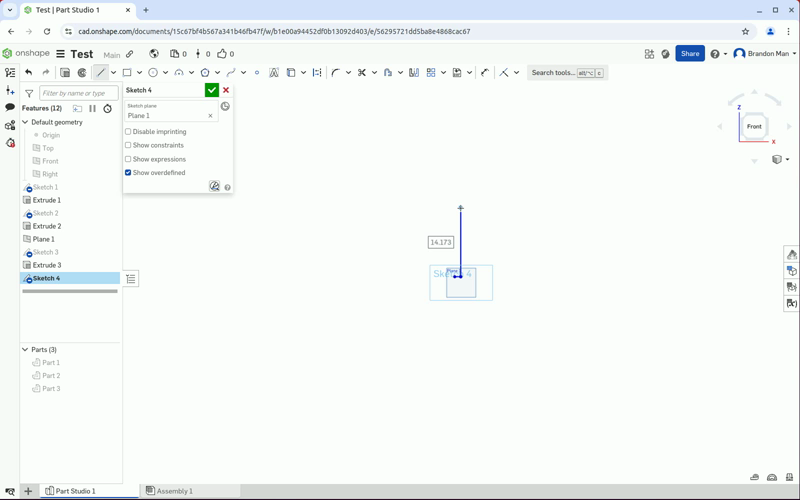
key_down(shift)
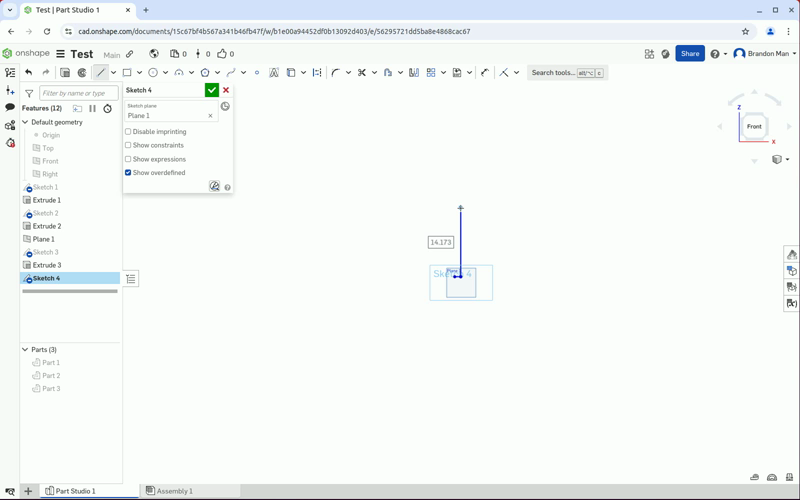
mouse_move(490, 207)
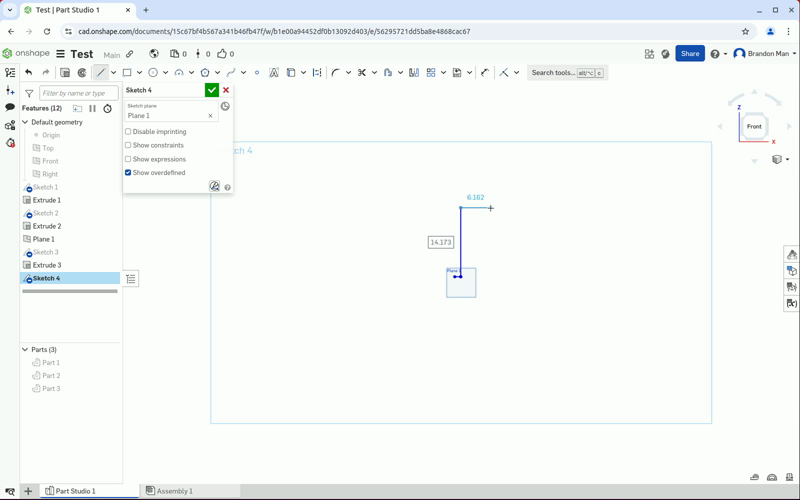
mouse_move(454, 207)
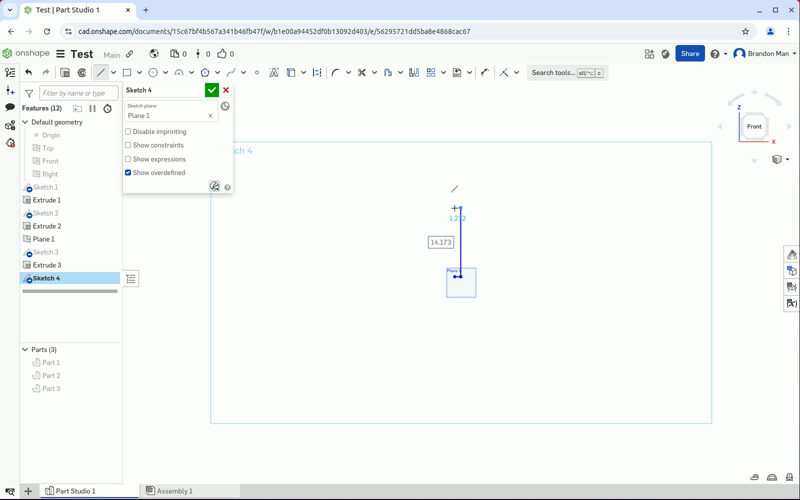
scroll(6)
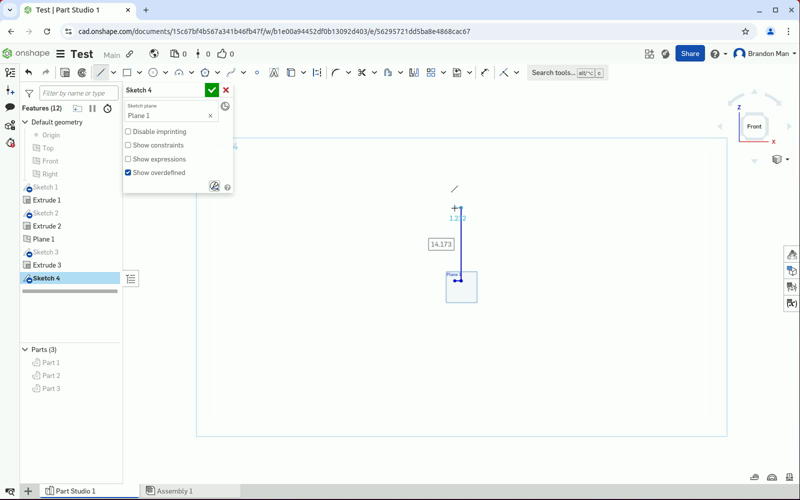
scroll(6)
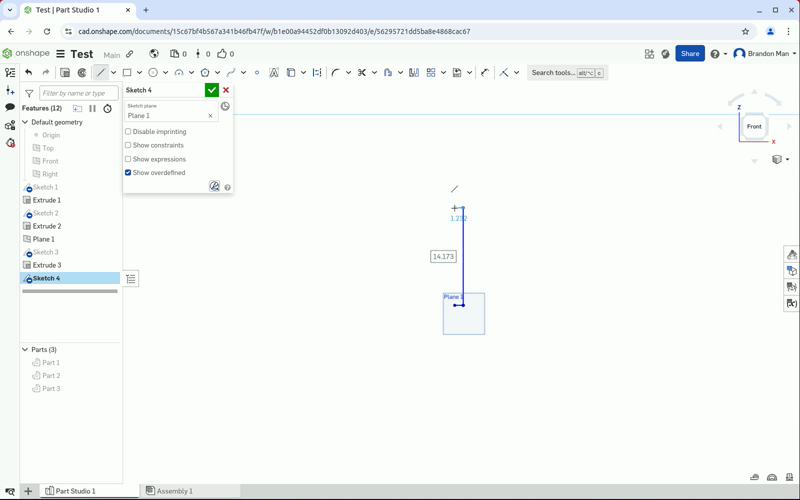
scroll(6)
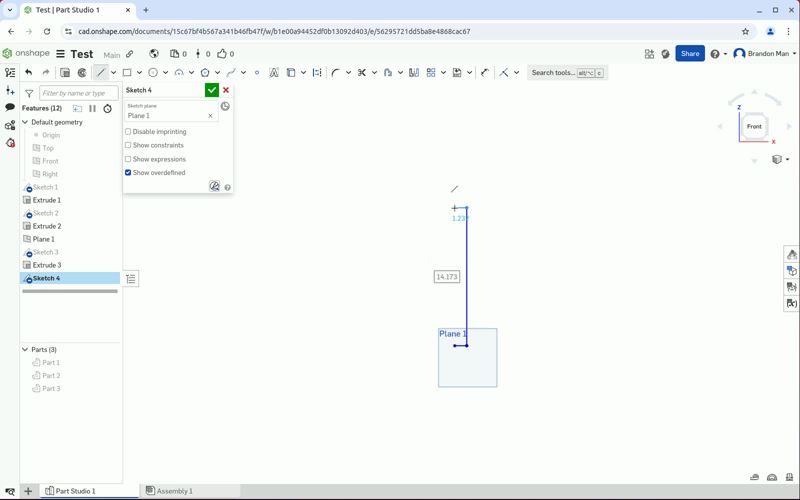
scroll(6)
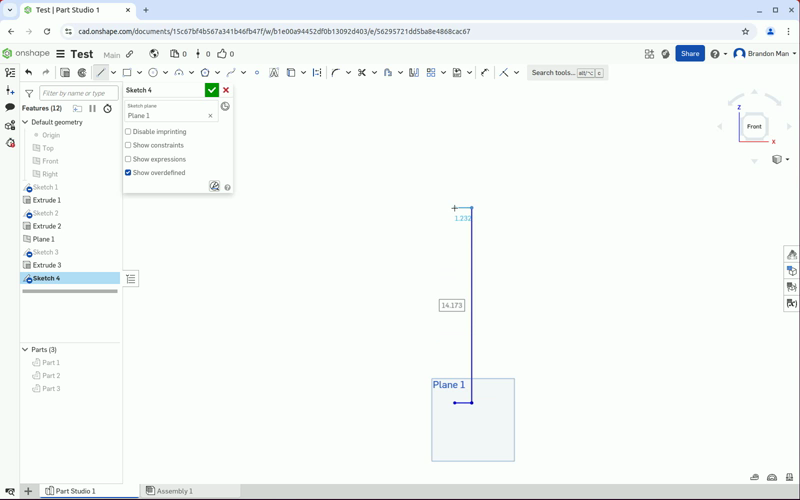
scroll(6)
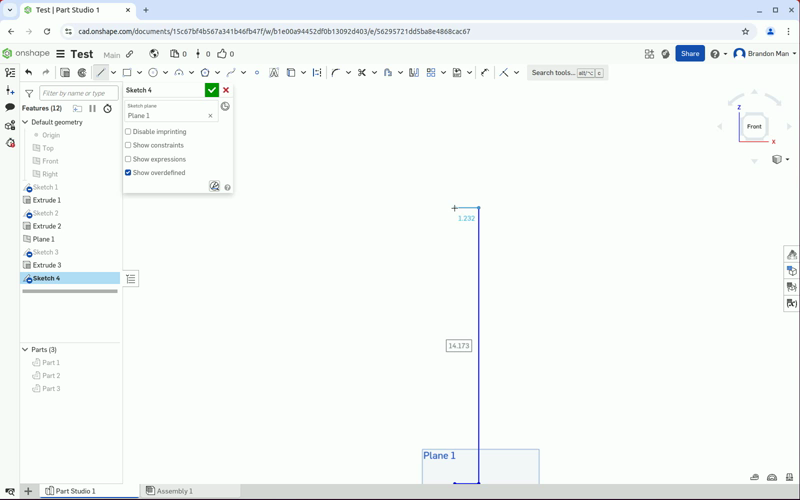
scroll(6)
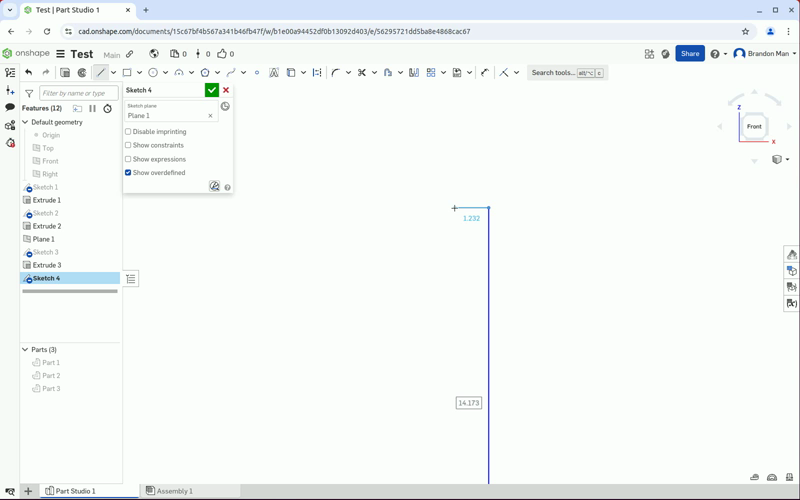
scroll(6)
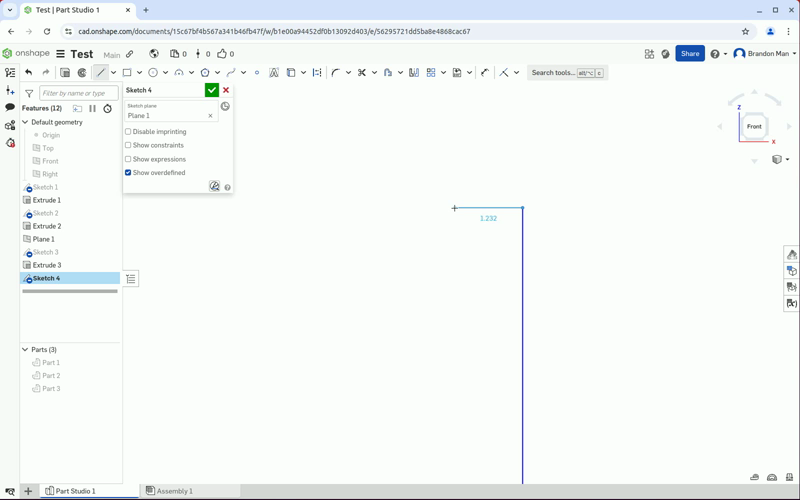
click(454, 207)
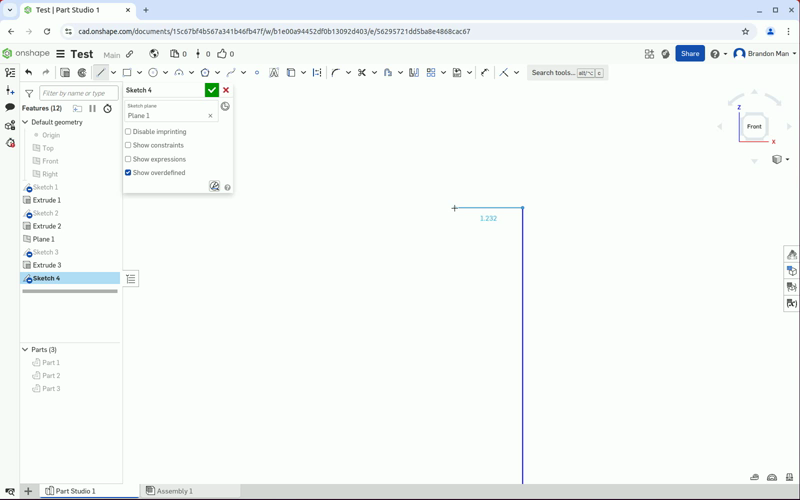
scroll(-6)
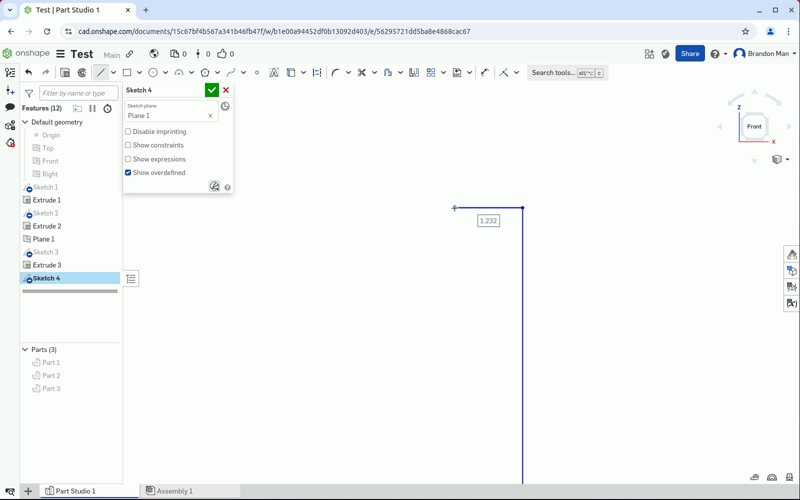
scroll(-6)
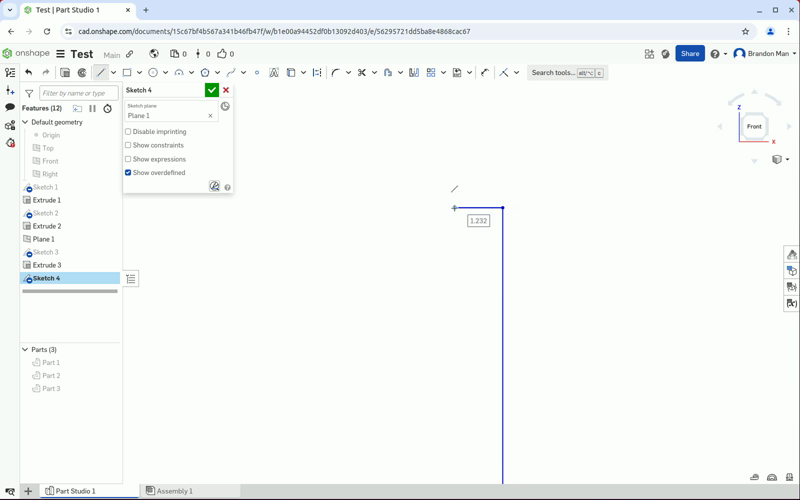
scroll(-6)
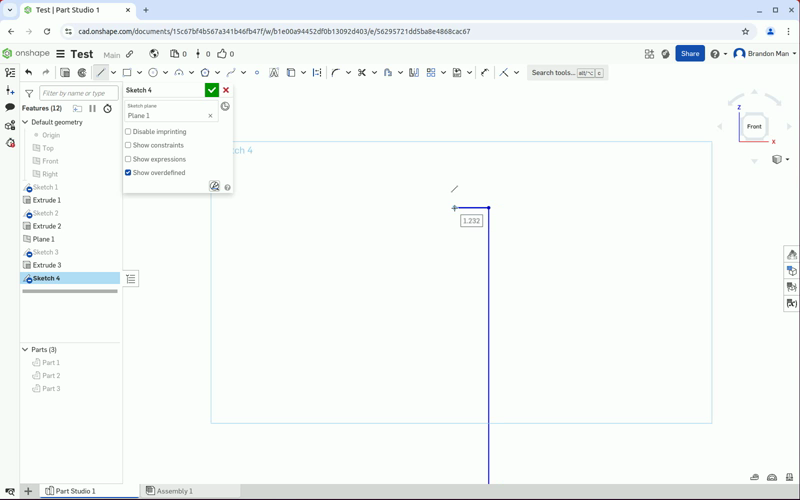
scroll(-6)
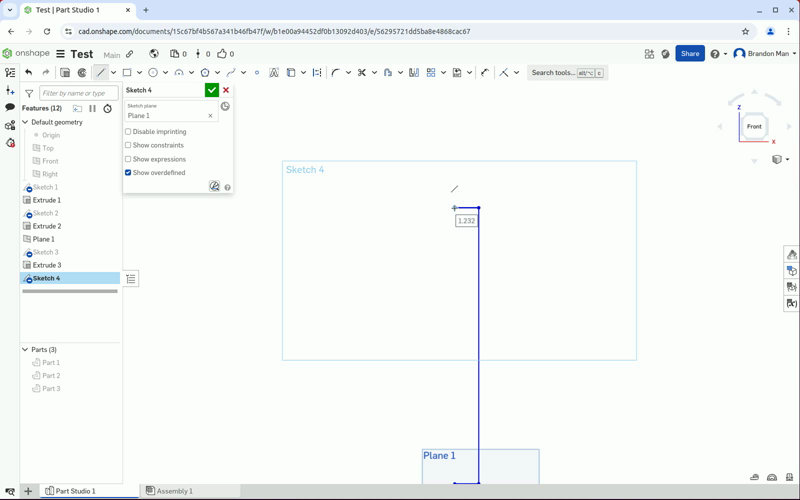
scroll(-6)
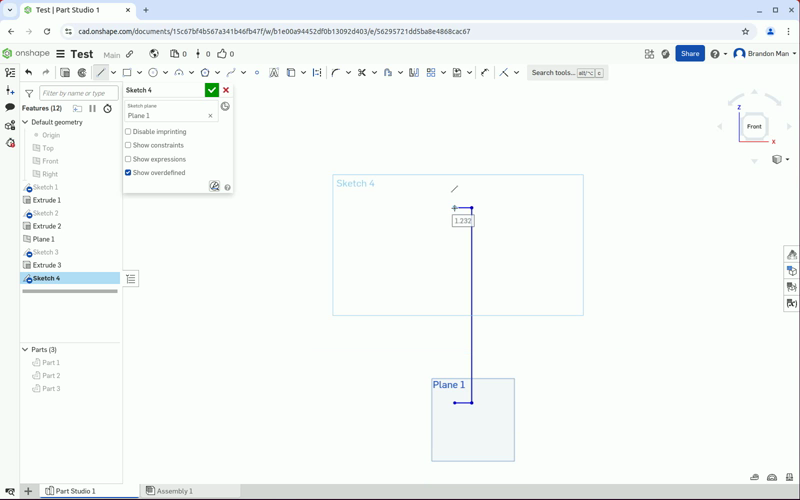
scroll(-6)
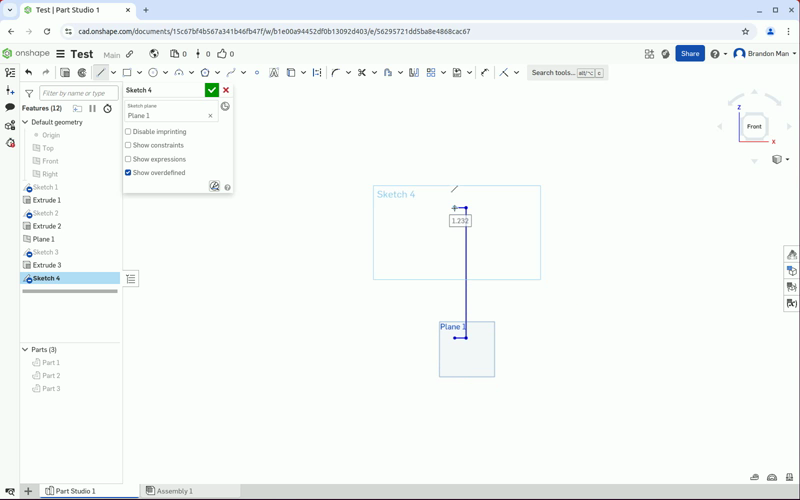
scroll(-6)
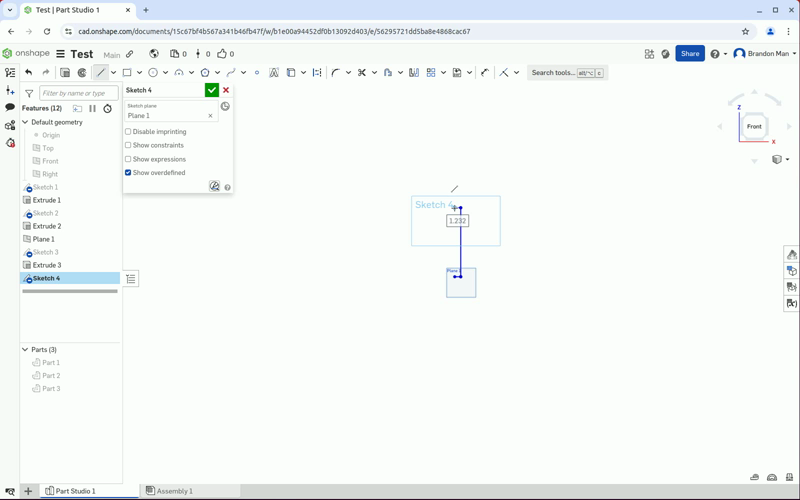
key_up(shift)
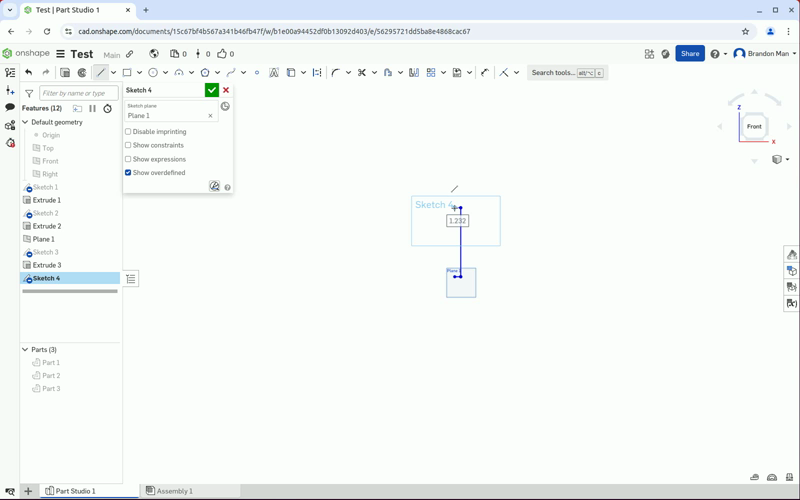
key_down(shift)
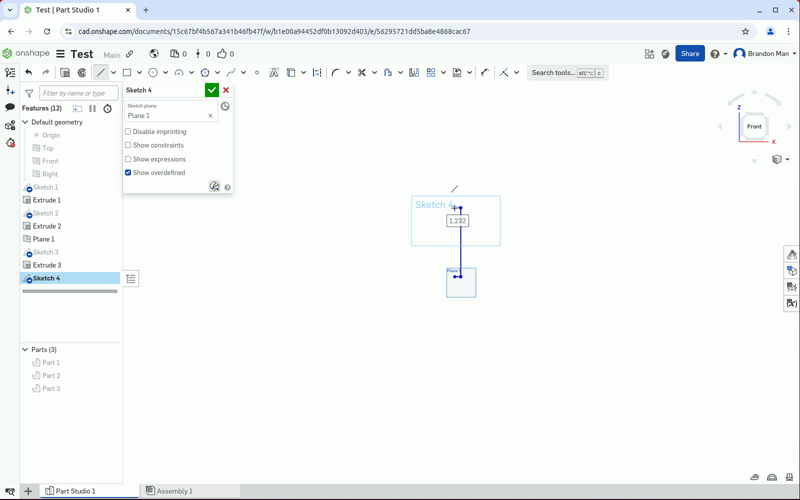
mouse_move(454, 276)
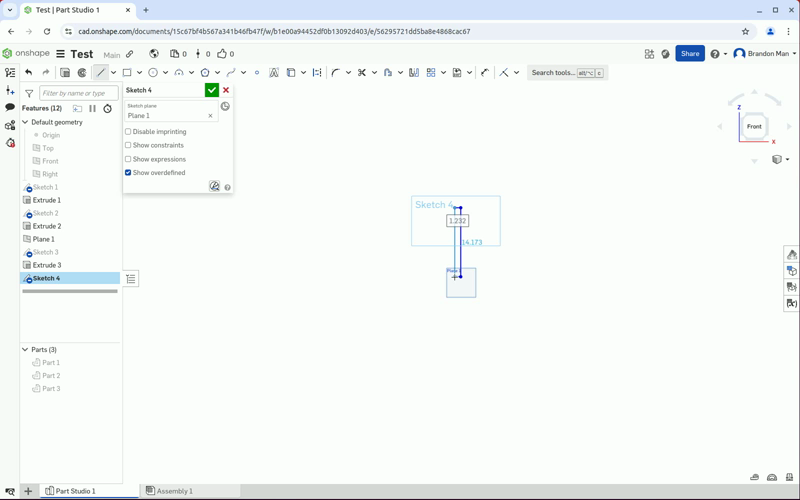
key_up(shift)
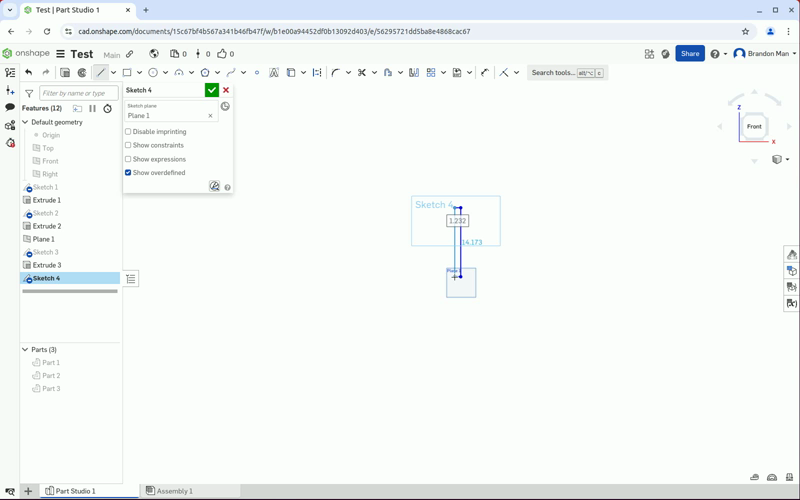
click(454, 276)
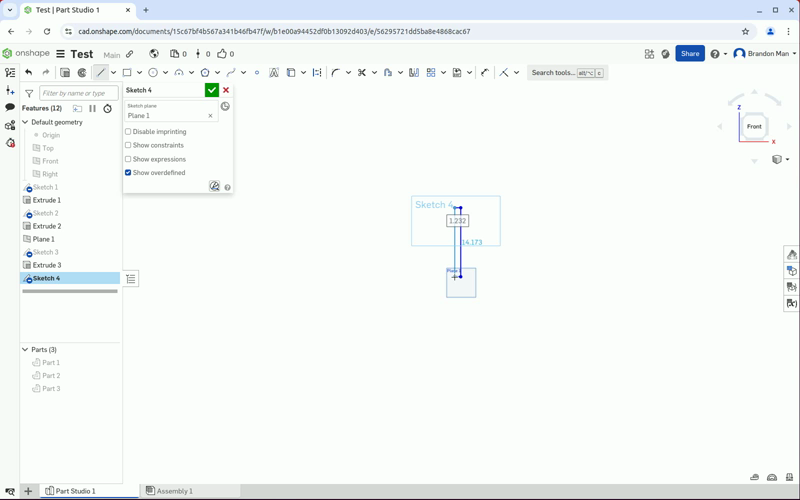
key(esc)
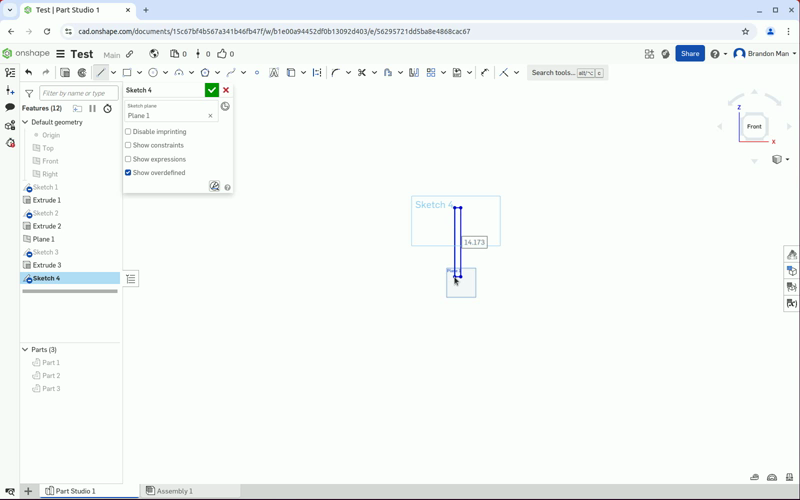
mouse_move(456, 250)
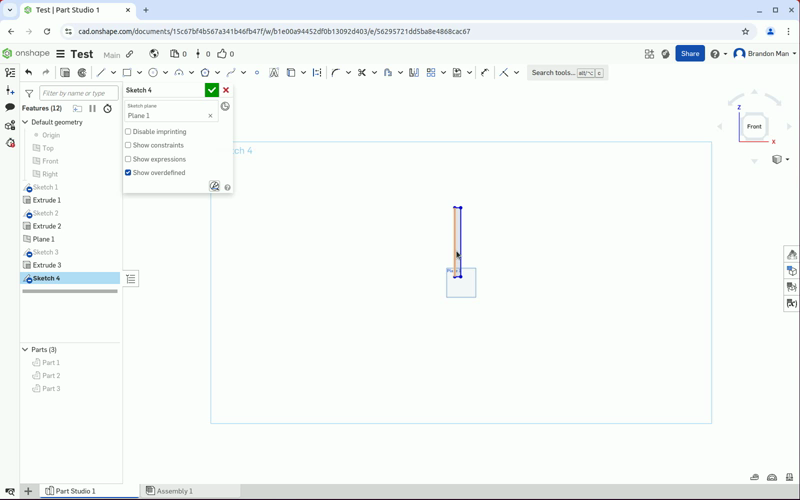
scroll(6)
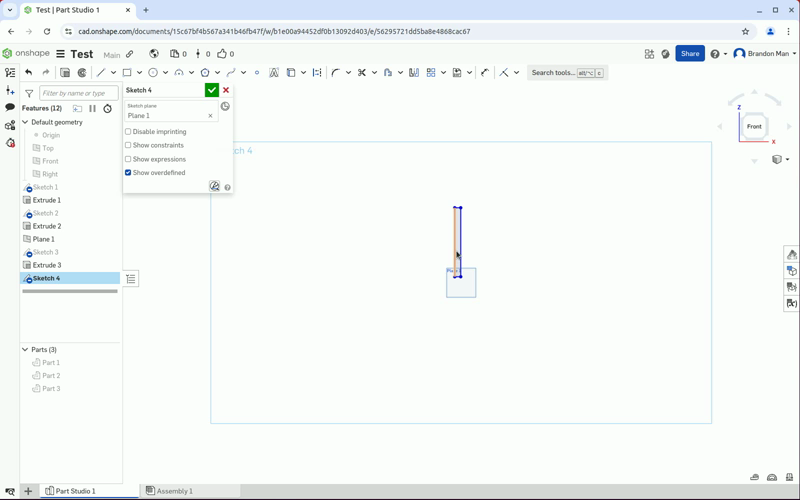
scroll(6)
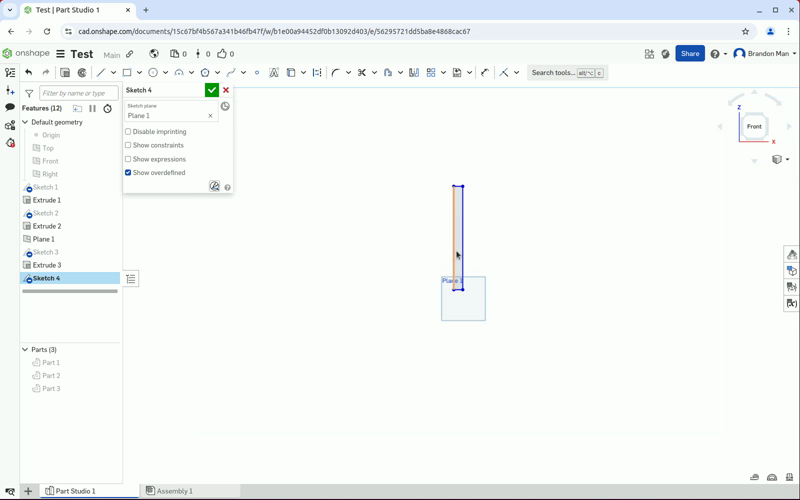
scroll(6)
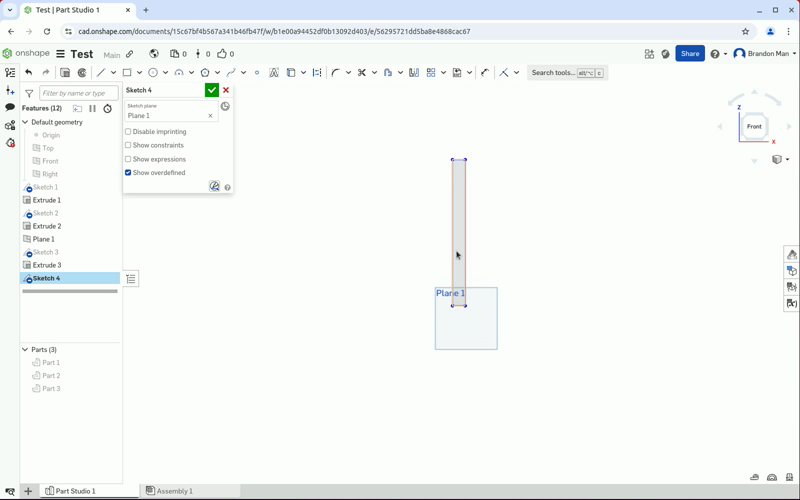
scroll(6)
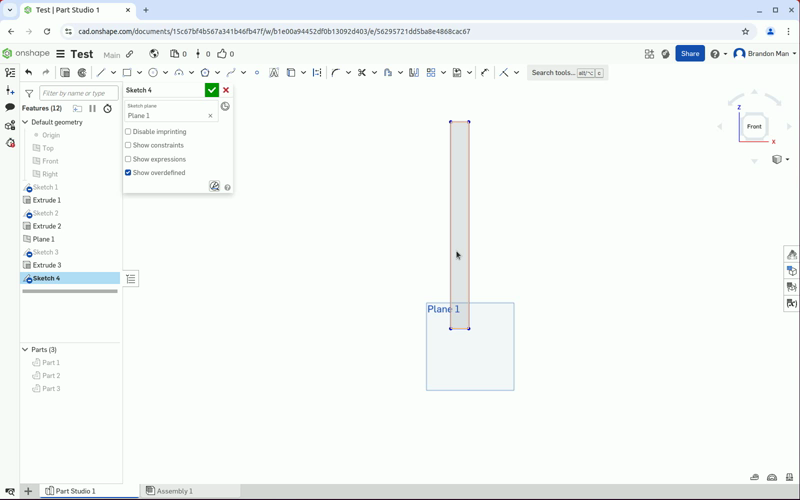
scroll(6)
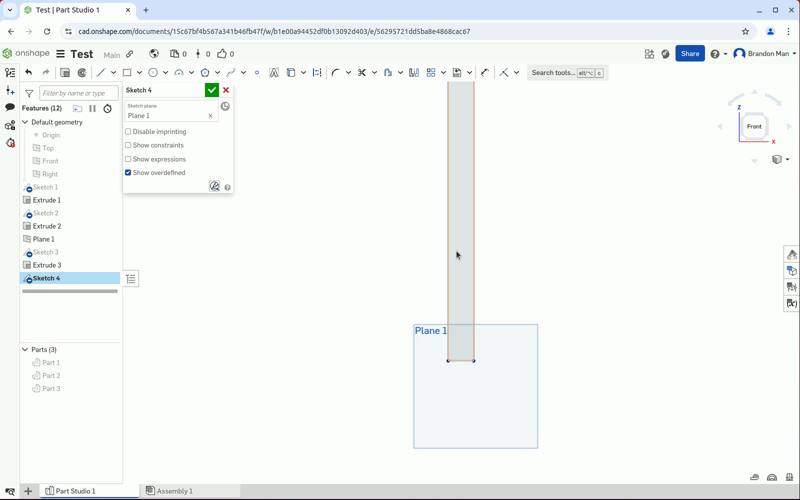
scroll(6)
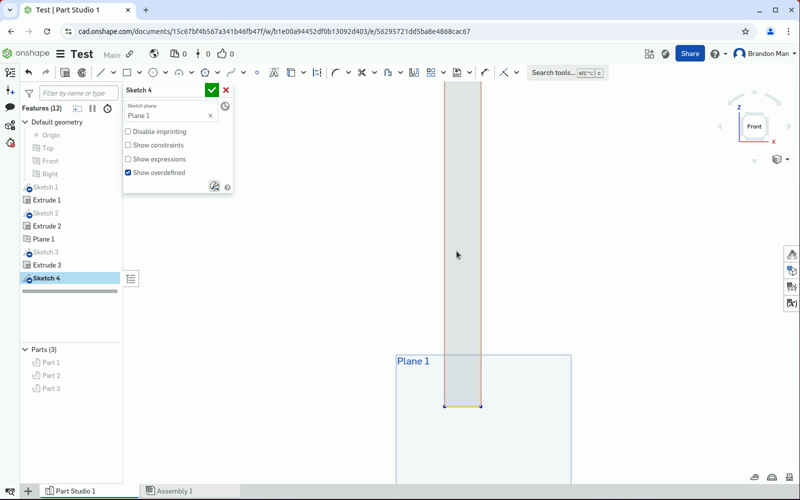
scroll(6)
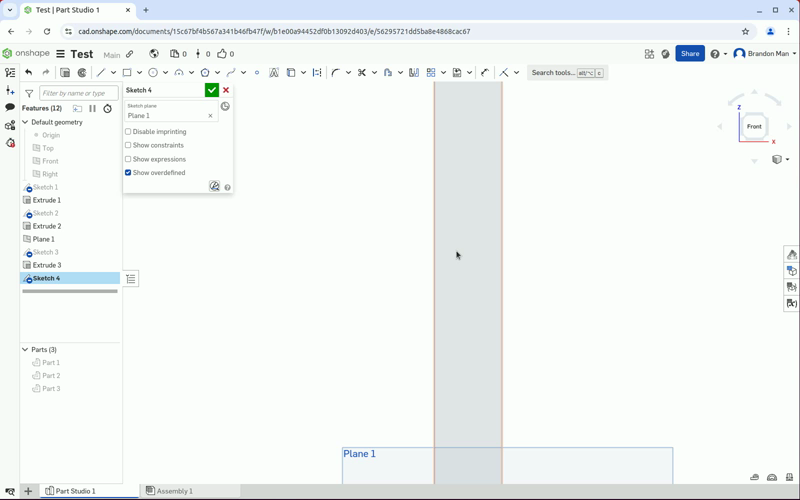
click(456, 250)
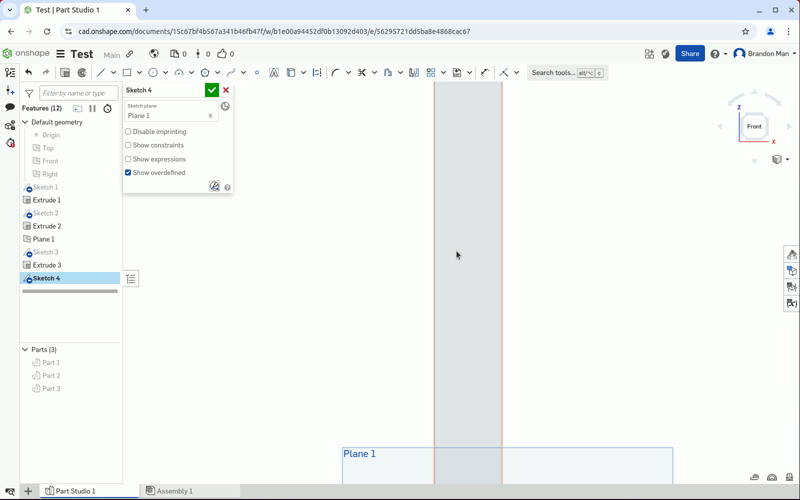
scroll(-6)
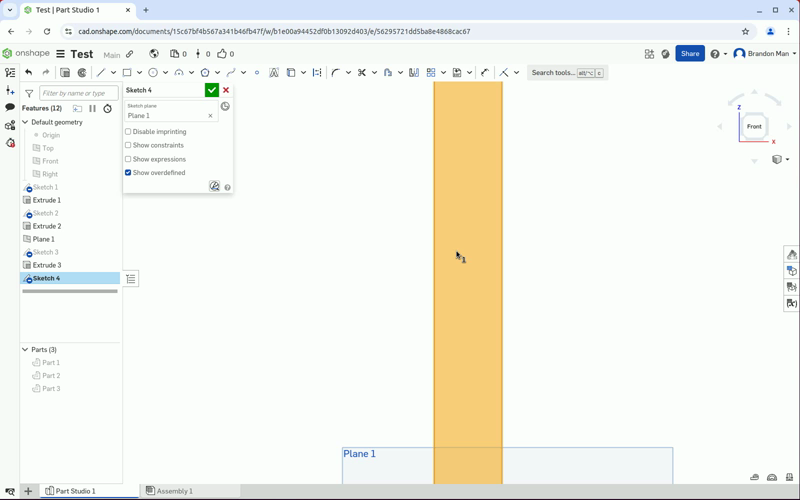
scroll(-6)
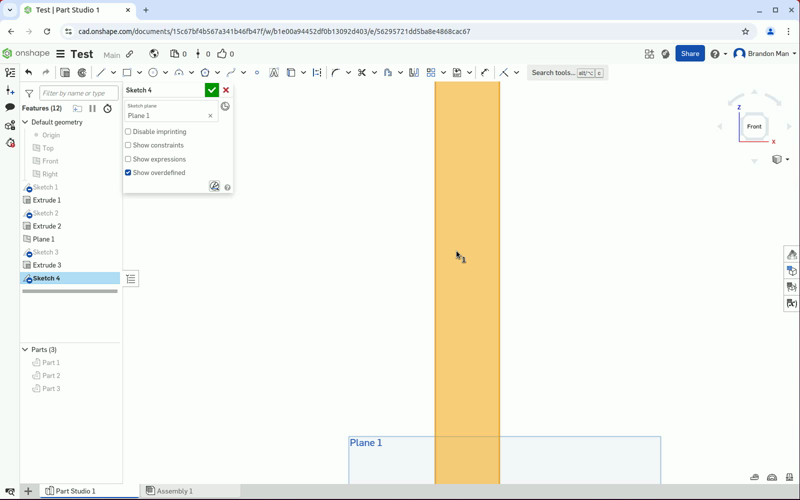
scroll(-6)
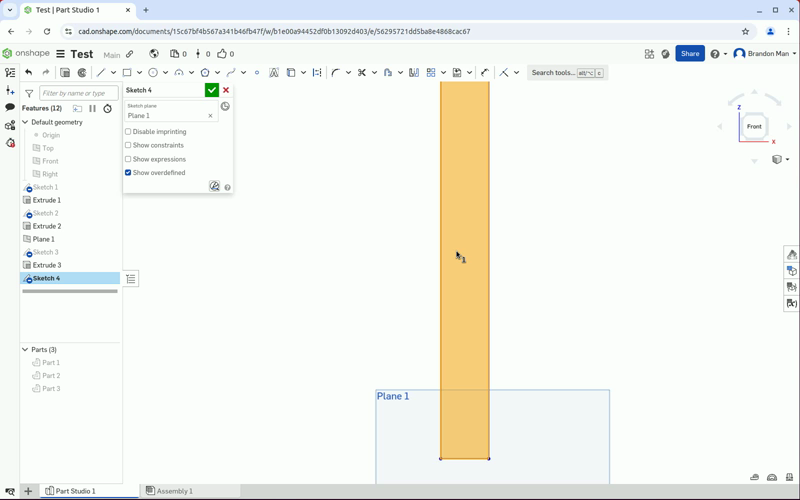
scroll(-6)
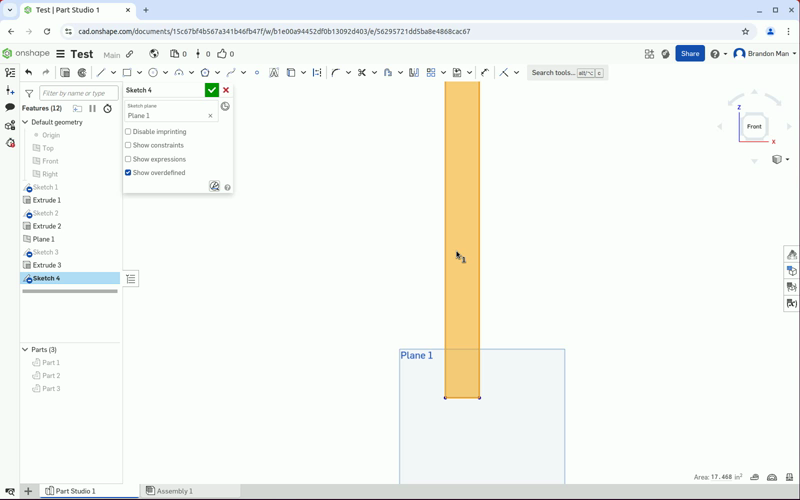
scroll(-6)
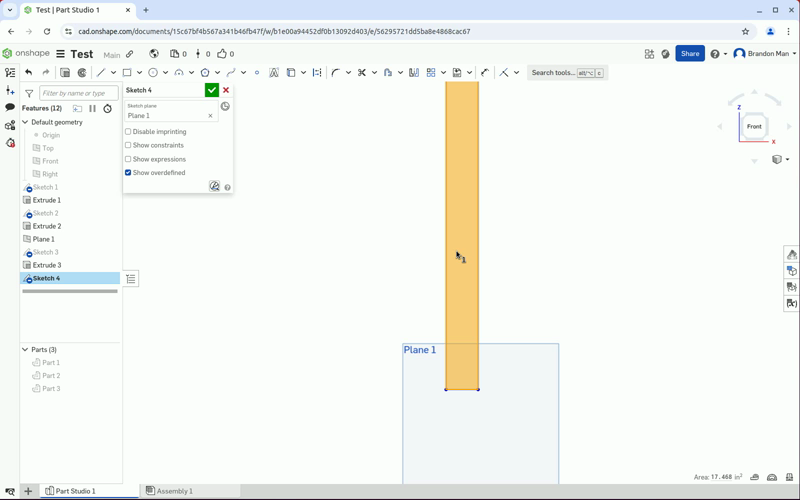
scroll(-6)
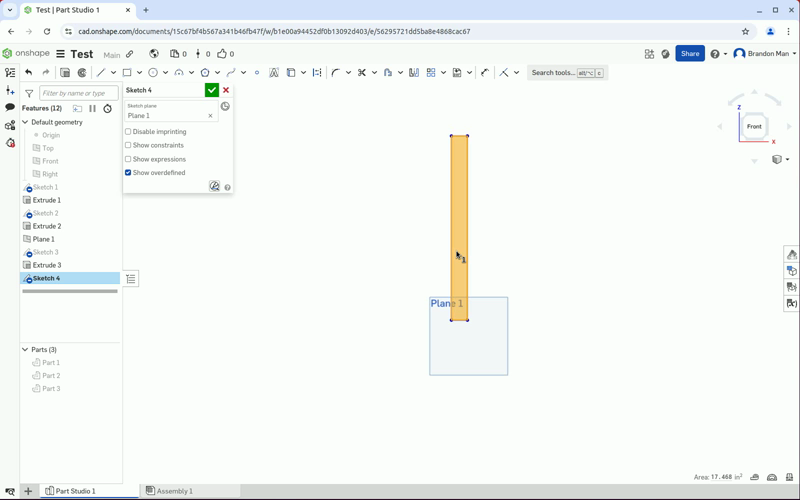
scroll(-6)
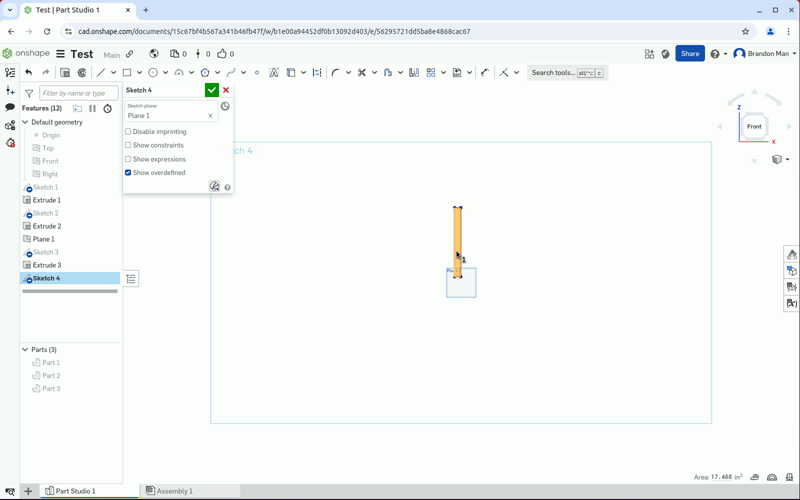
mouse_move(73, 352)
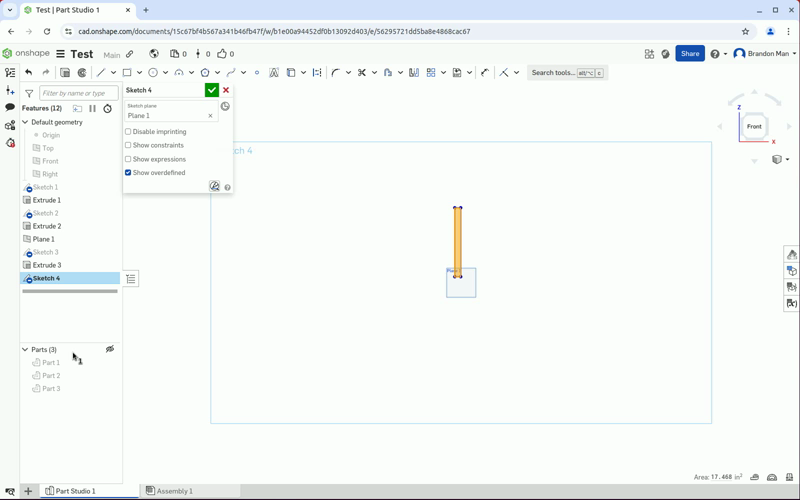
key(shift+y)
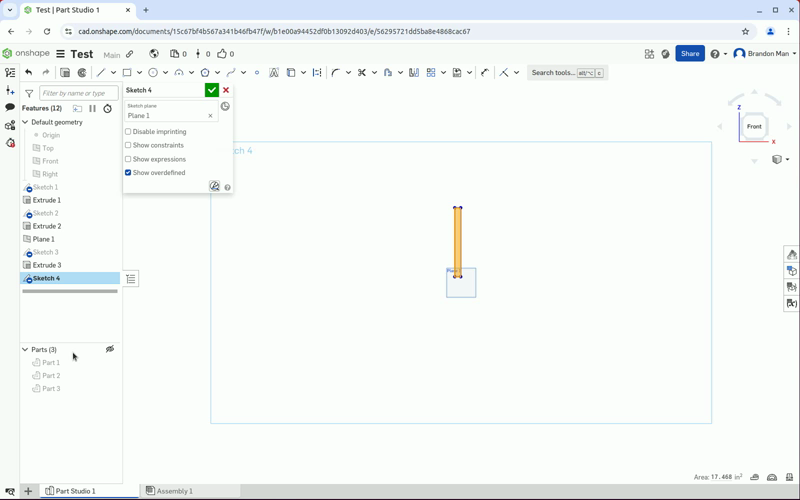
key(shift+e)
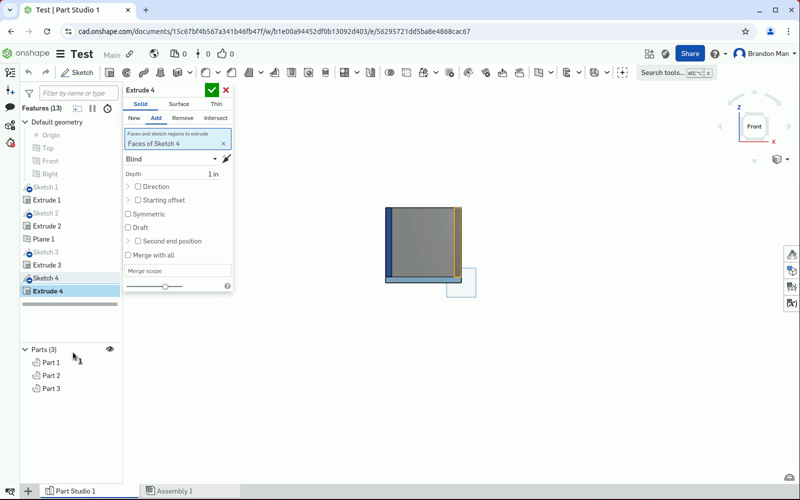
mouse_move(143, 106)
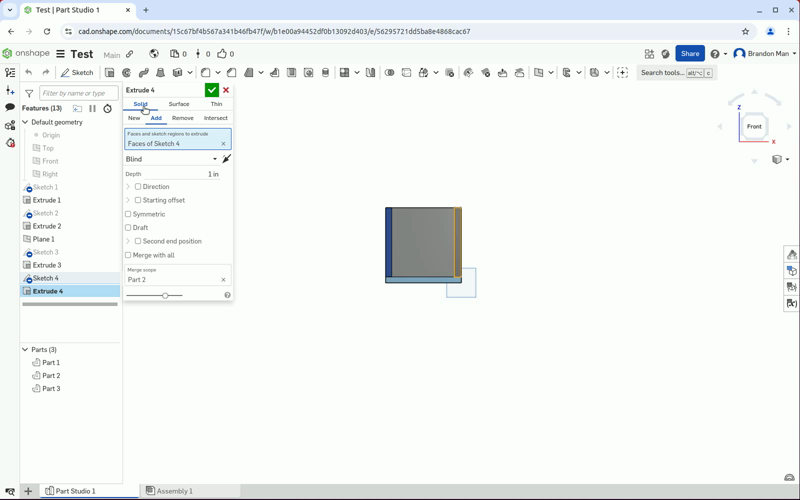
click(143, 106)
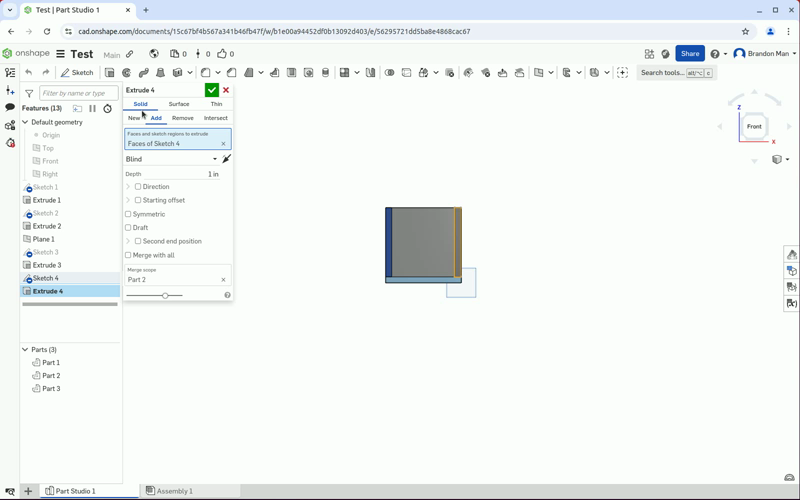
mouse_move(137, 120)
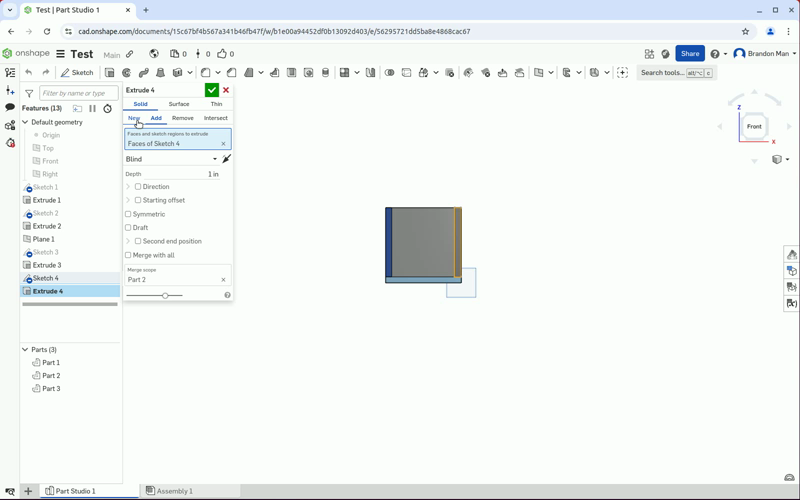
click(137, 120)
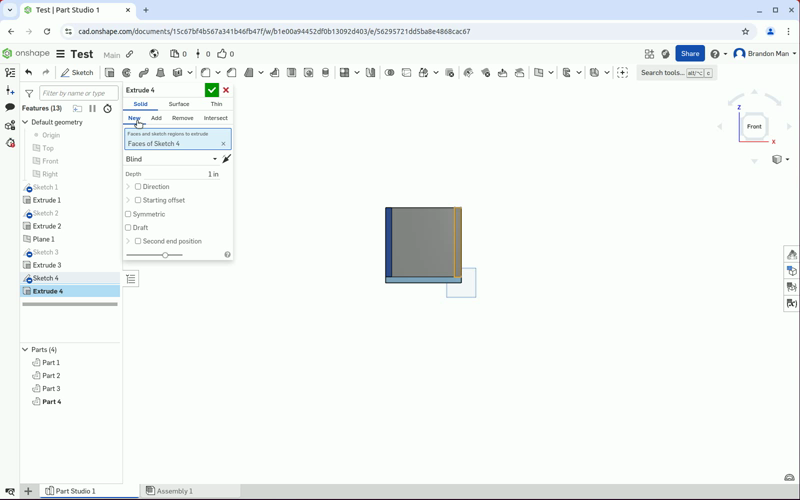
key(tab, 4)
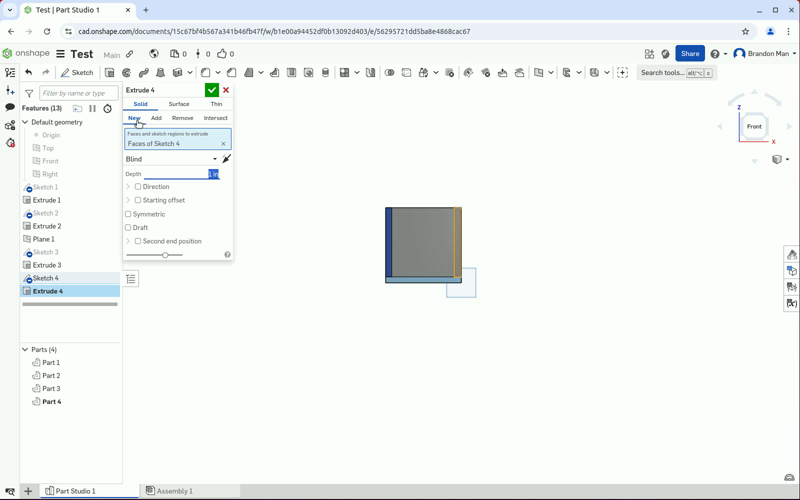
text(21.664)
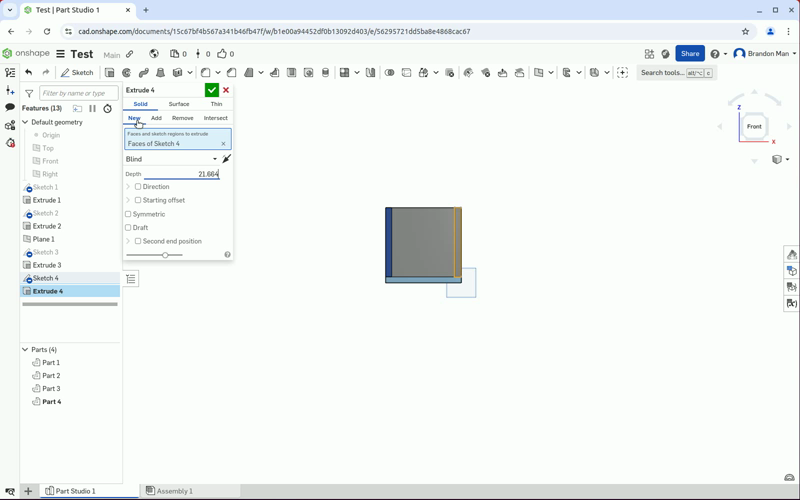
key(enter)
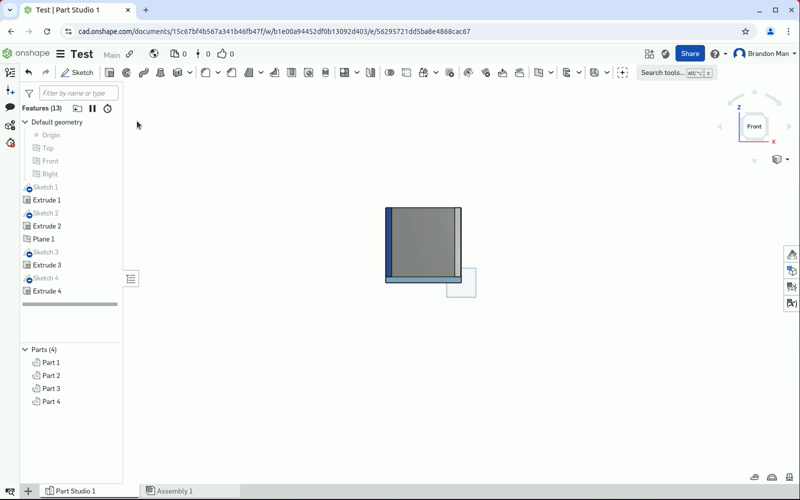
key(shift+h)
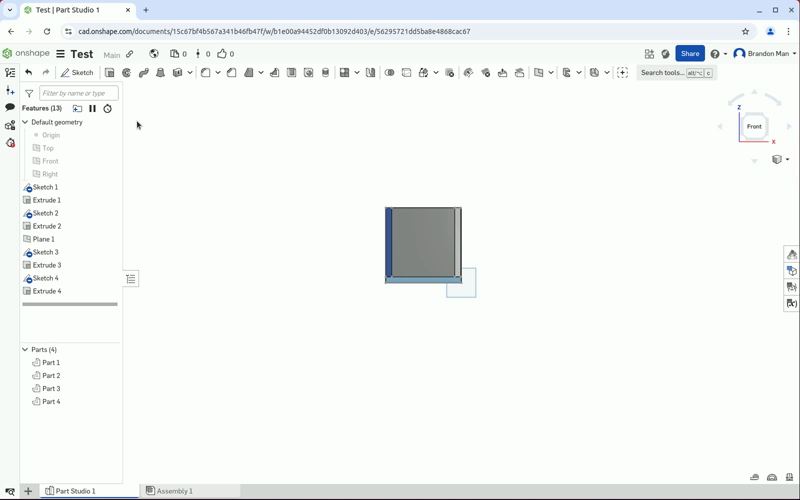
key(shift+h)
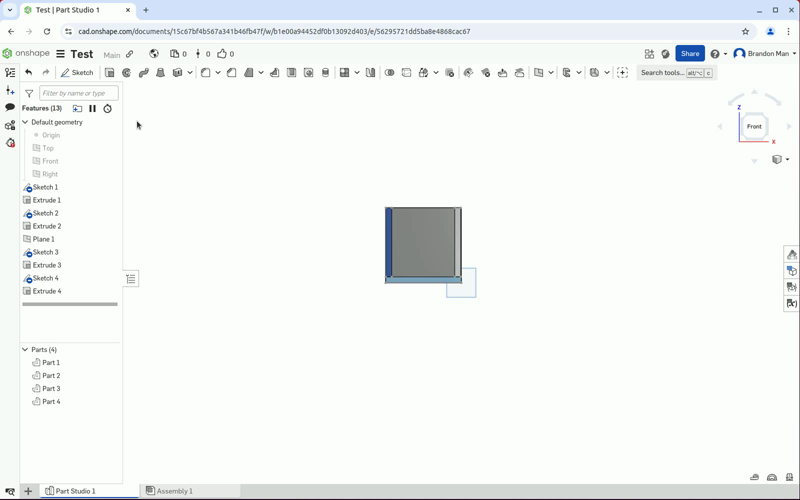
key(shift+7)
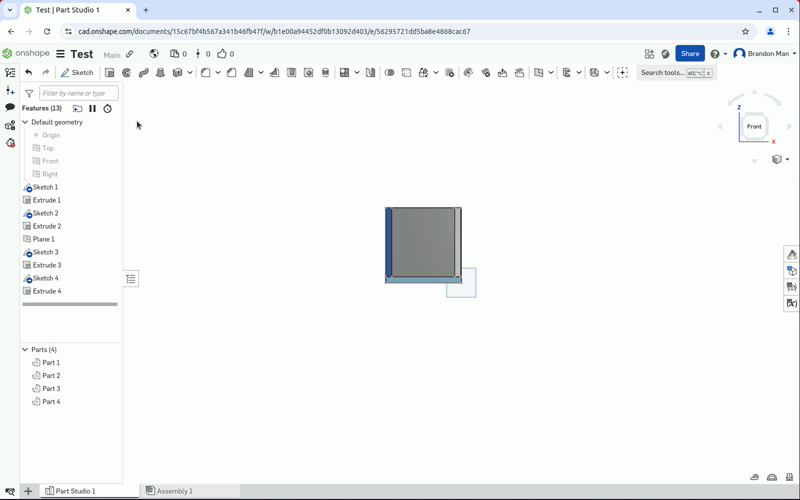
key(left, 2)
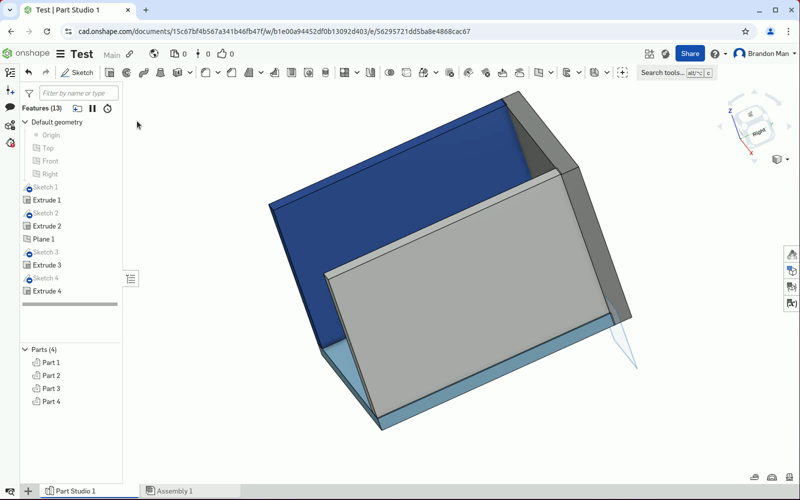
key(down, 2)
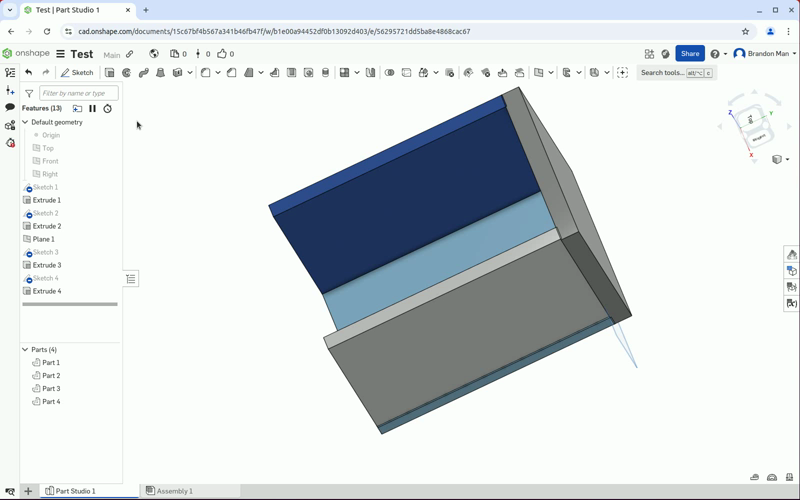
key(up, 2)
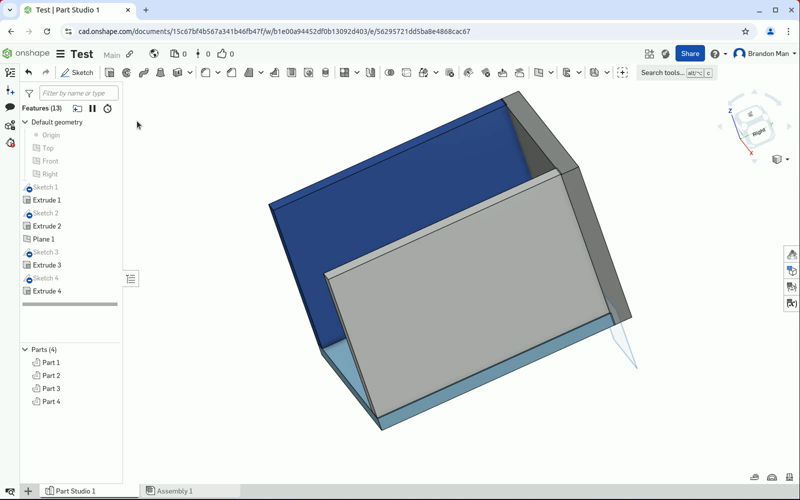
key(right, 2)
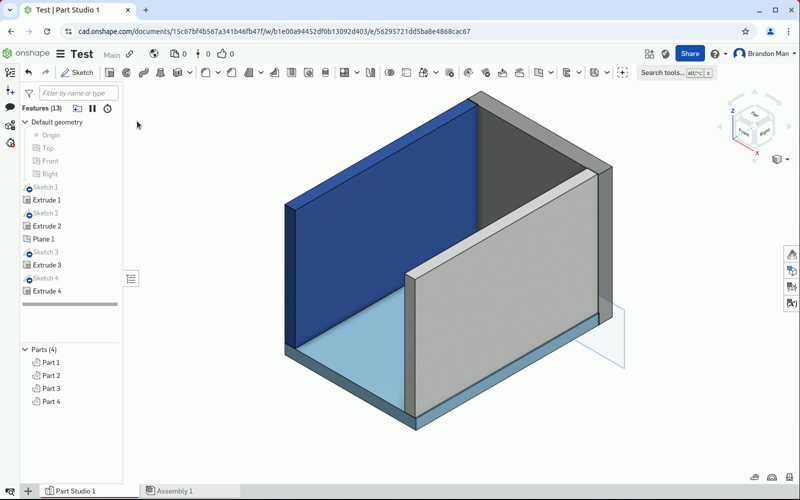
mouse_move(73, 189)
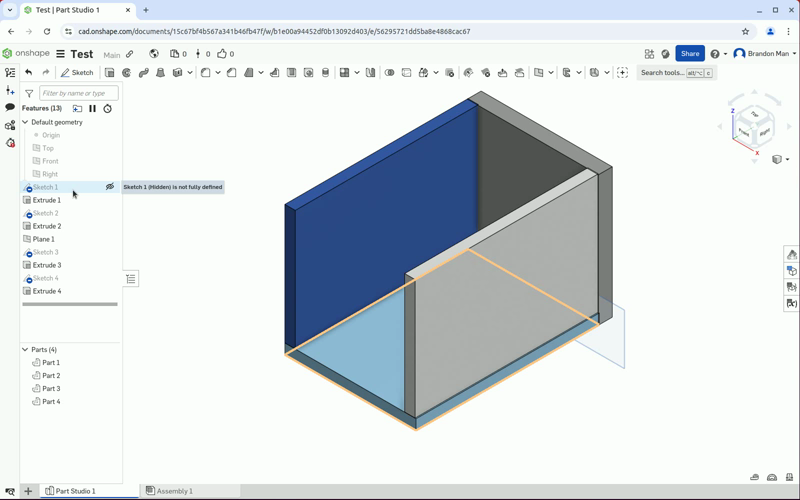
click(73, 189)